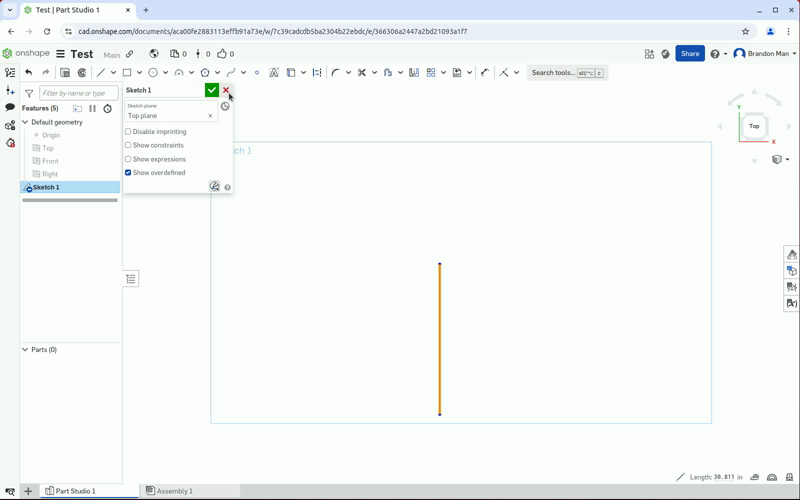
key(shift+h)
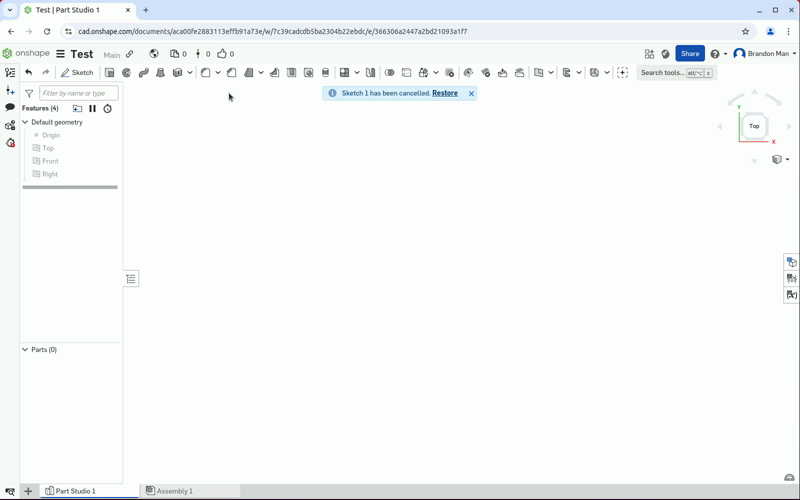
mouse_move(73, 352)
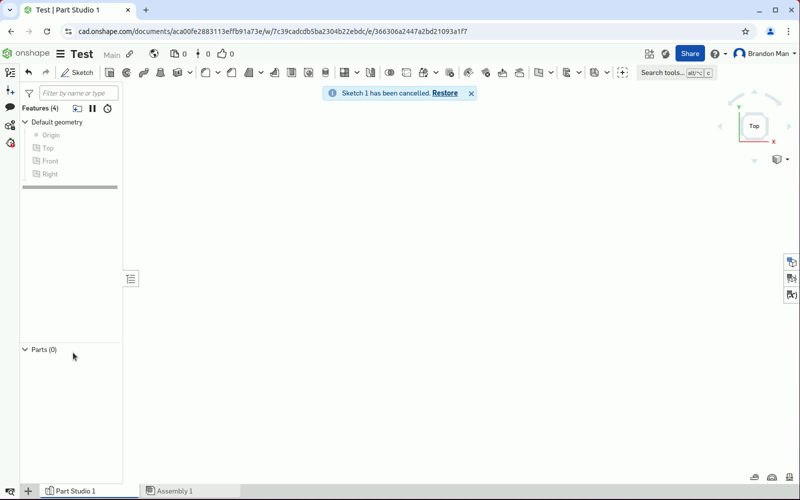
key(y)
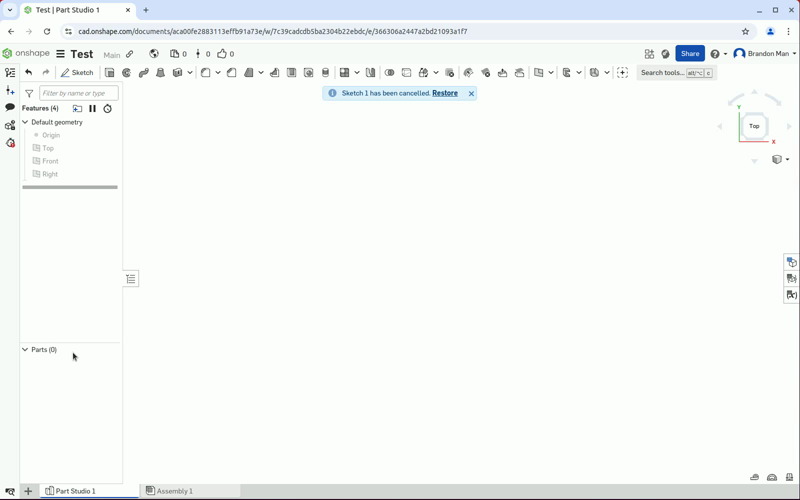
key(shift+p)
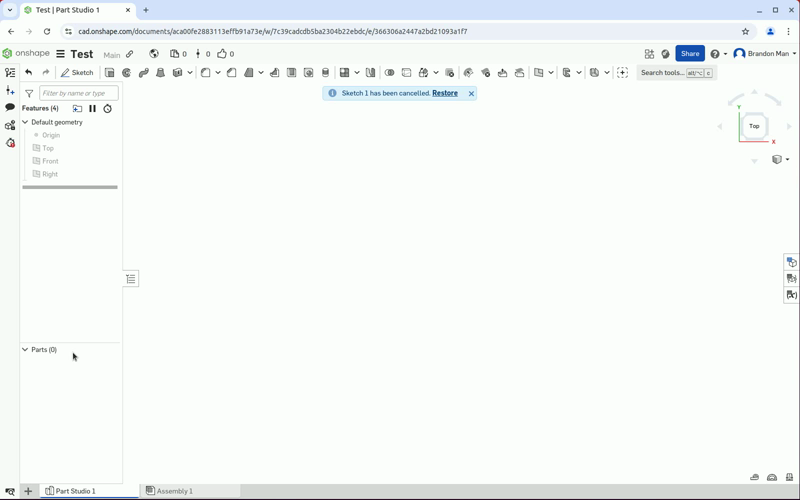
key(space)
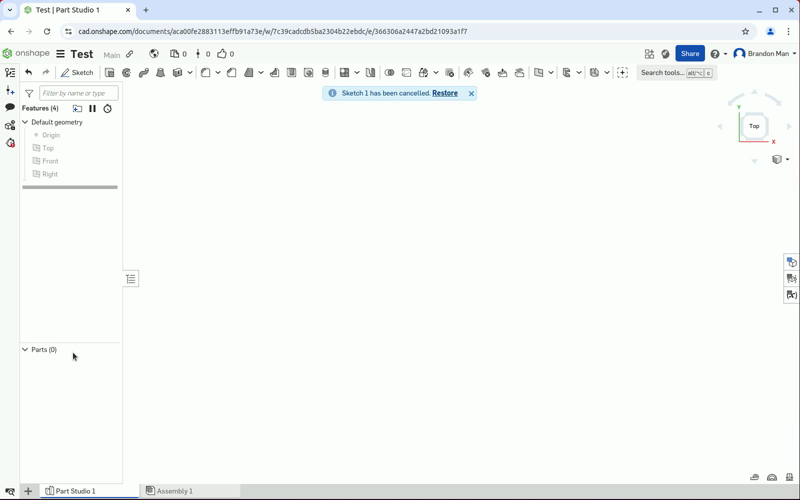
key_down(shift)
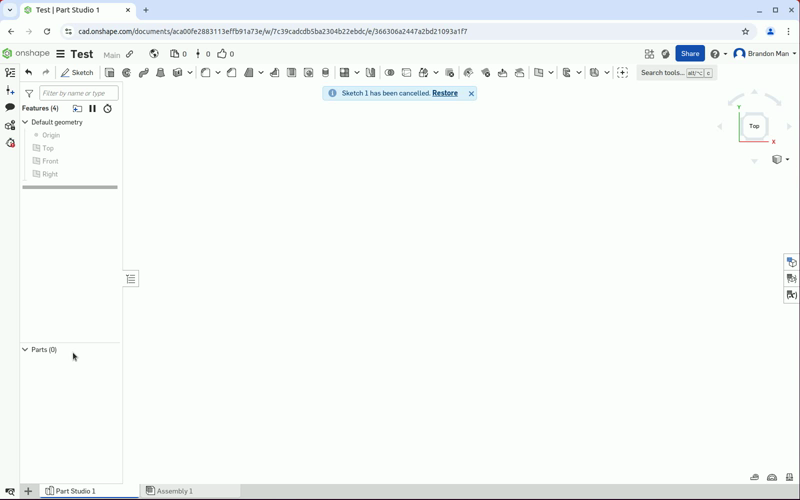
key(up)
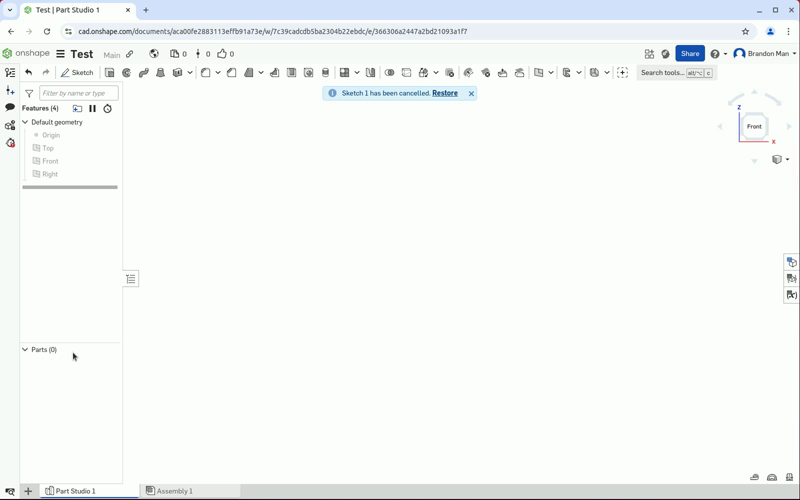
key_up(shift)
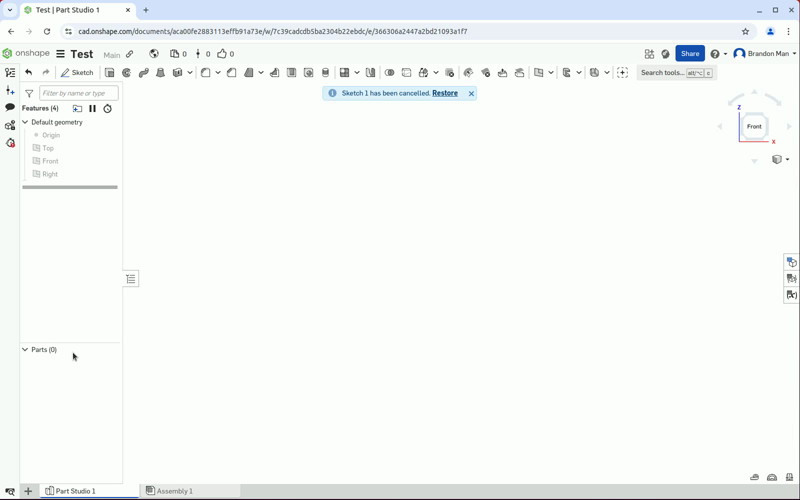
mouse_move(73, 352)
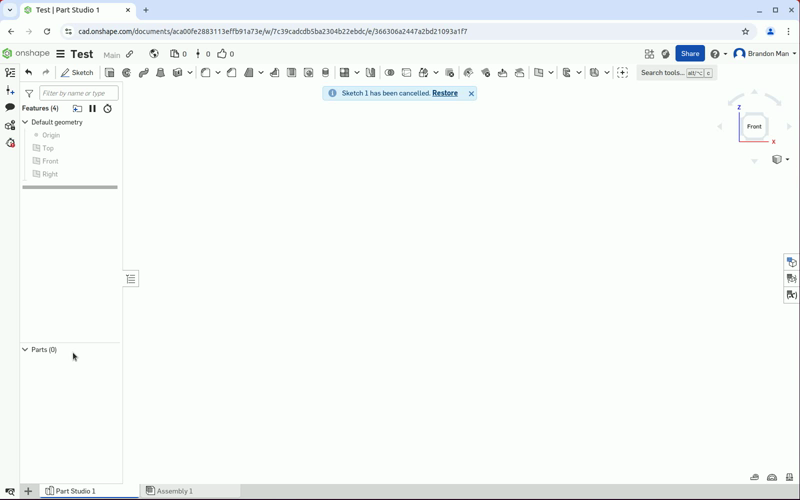
key(shift+y)
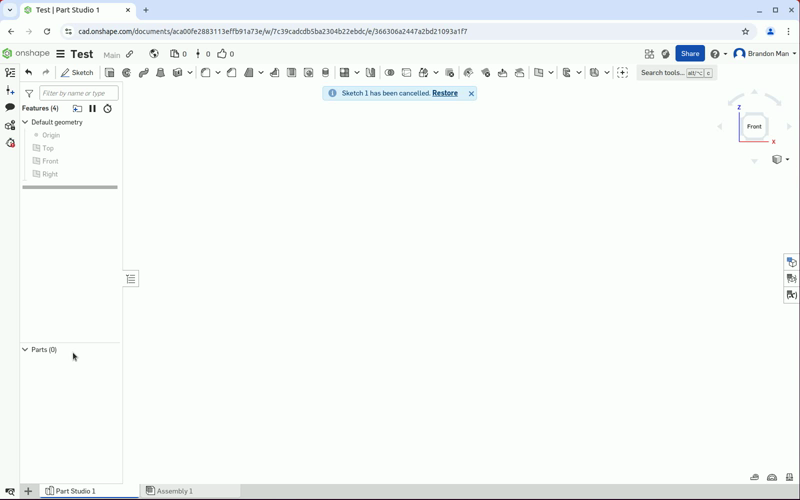
key(shift+s)
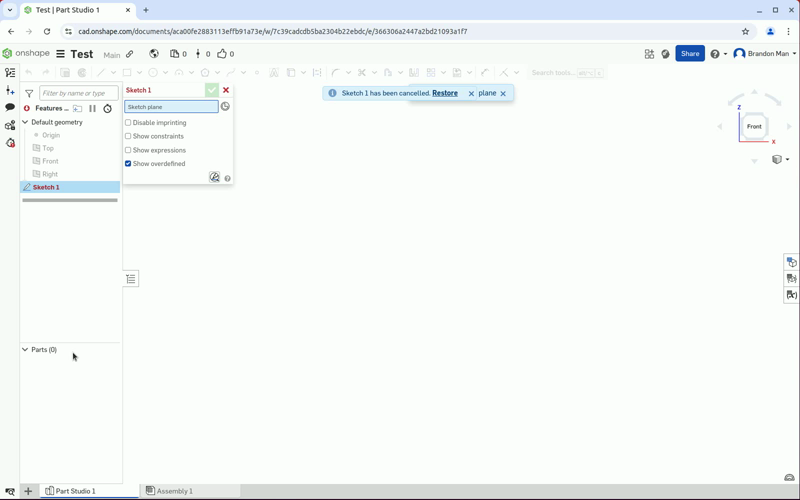
mouse_move(73, 163)
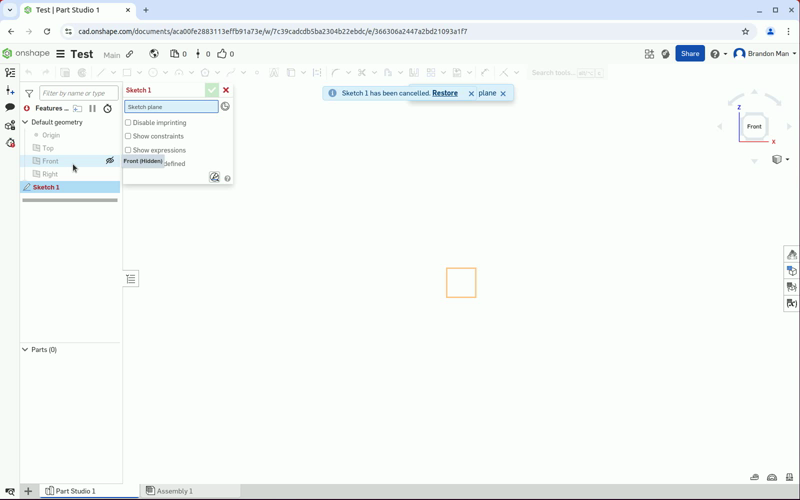
click(73, 163)
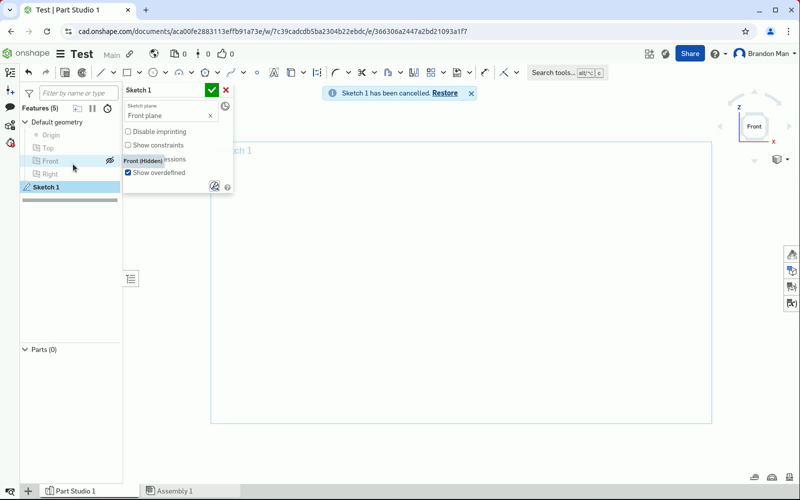
mouse_move(73, 352)
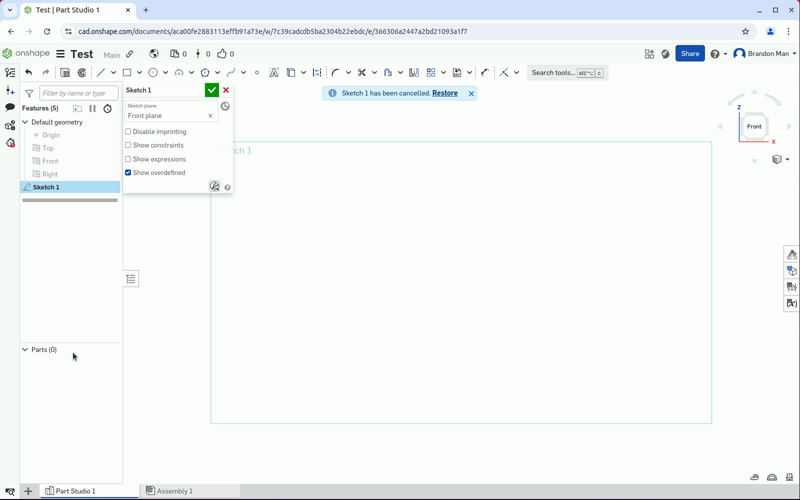
key(y)
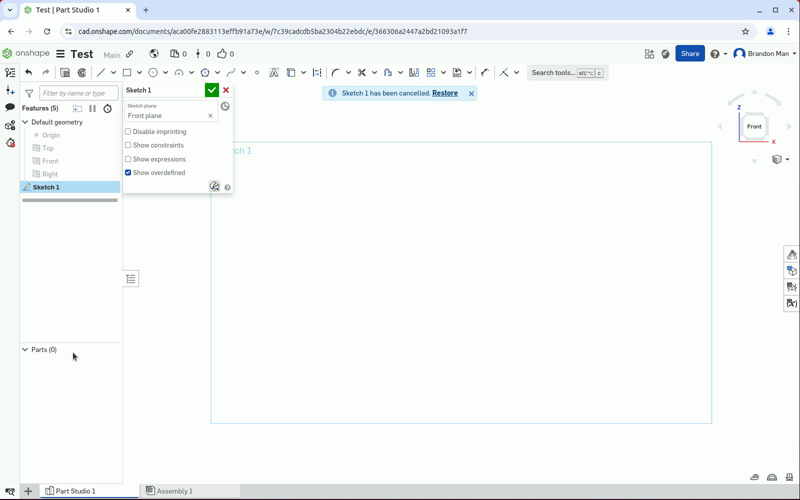
key(a)
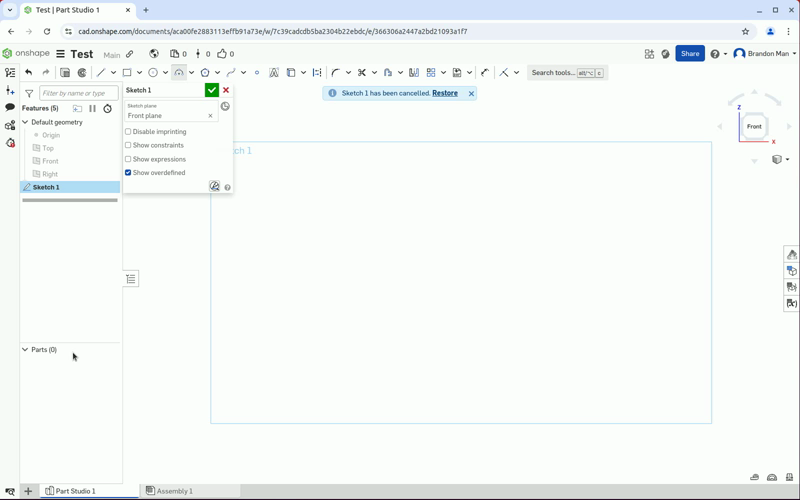
key_down(shift)
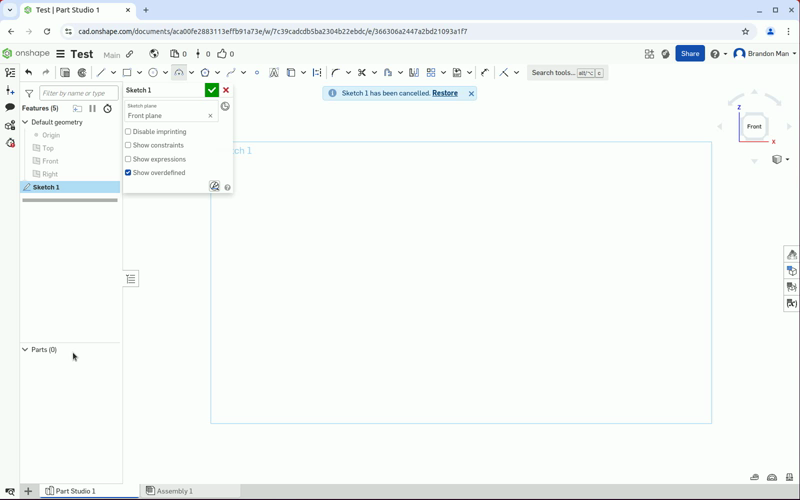
mouse_move(397, 395)
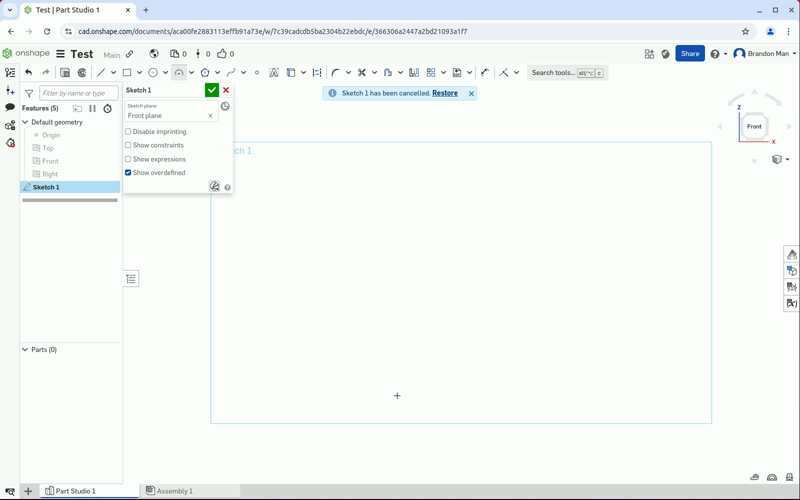
click(397, 395)
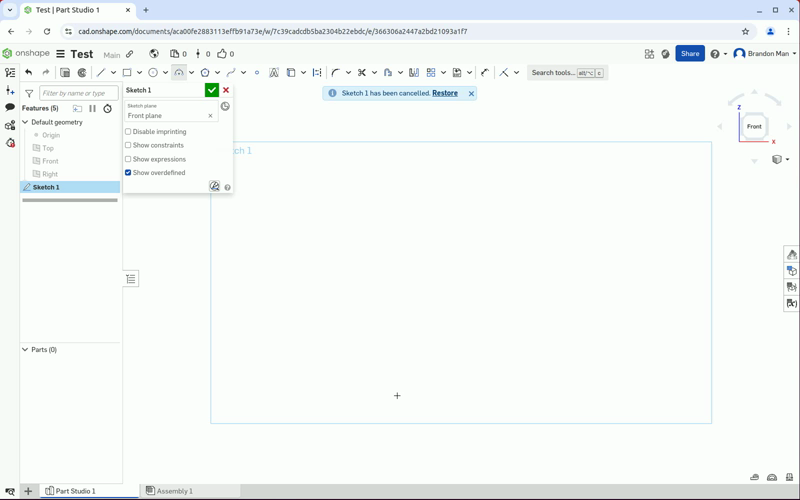
key_up(shift)
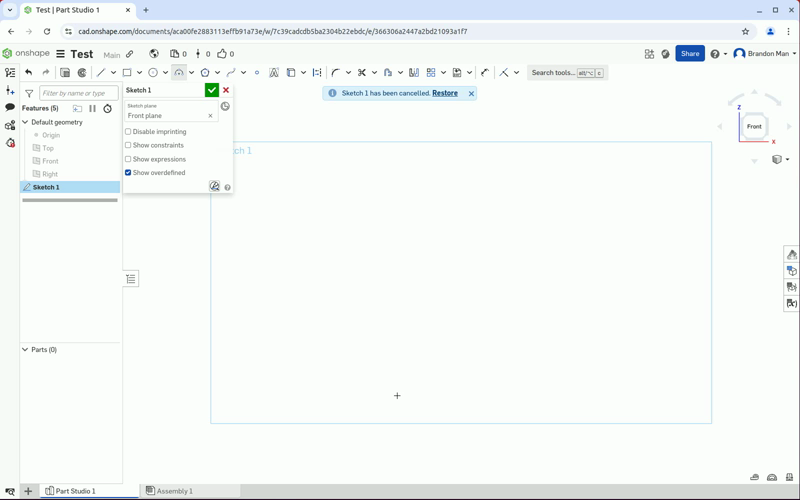
key_down(shift)
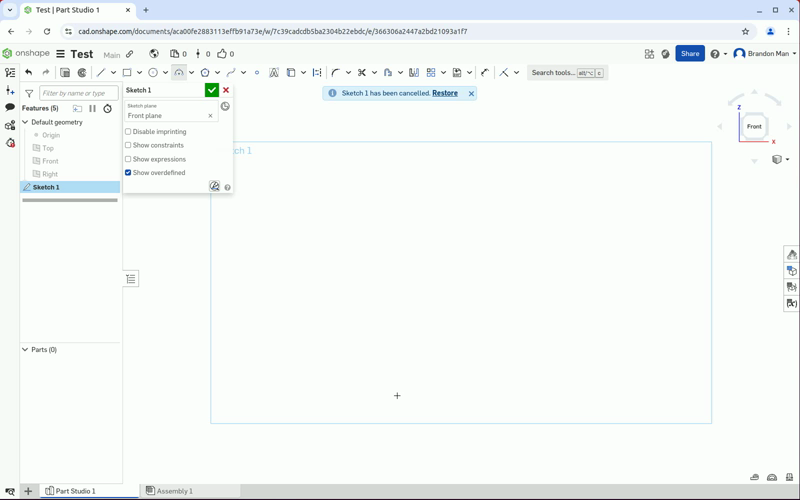
mouse_move(524, 395)
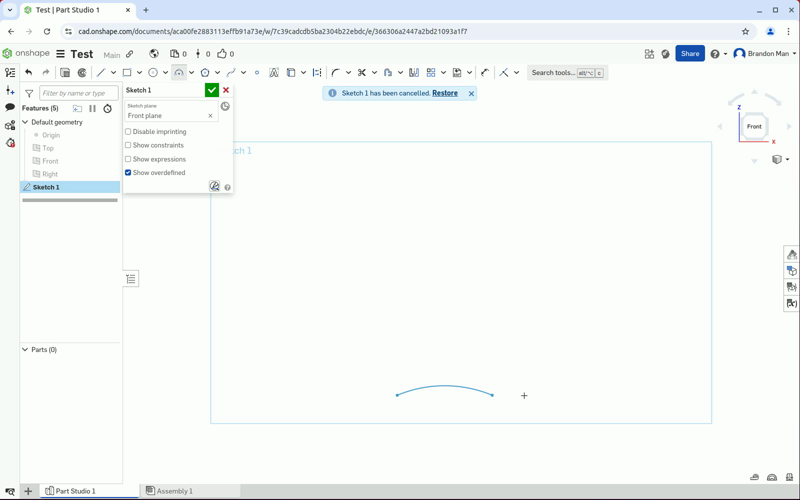
click(524, 395)
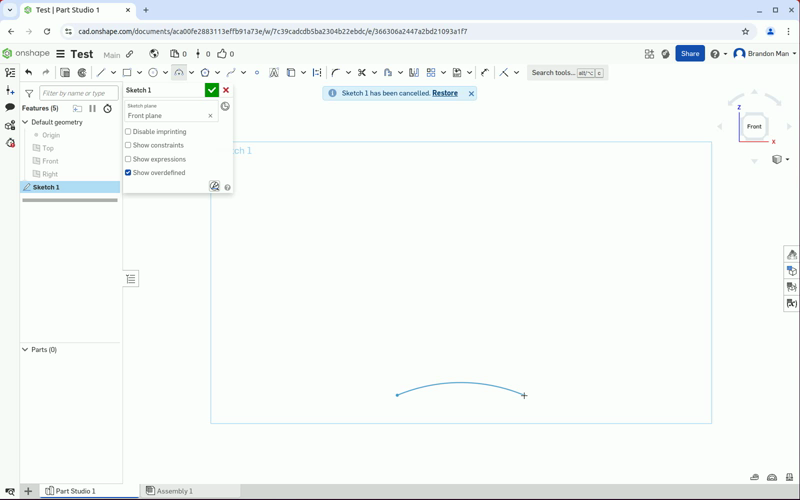
mouse_move(460, 390)
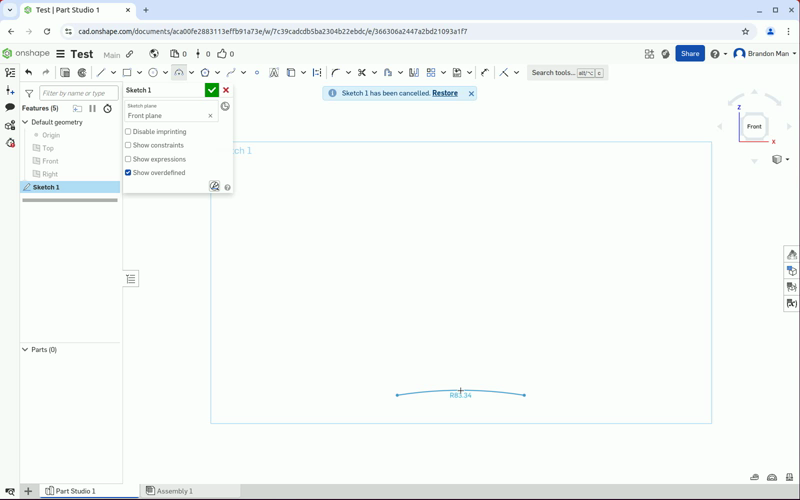
click(460, 390)
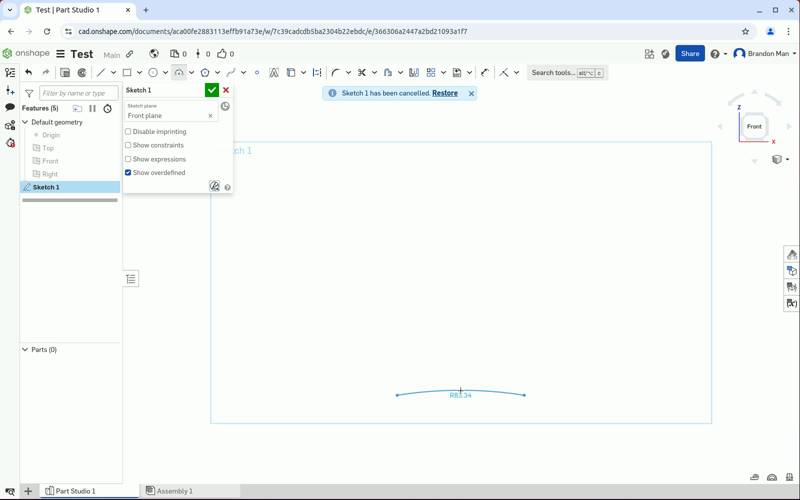
key_up(shift)
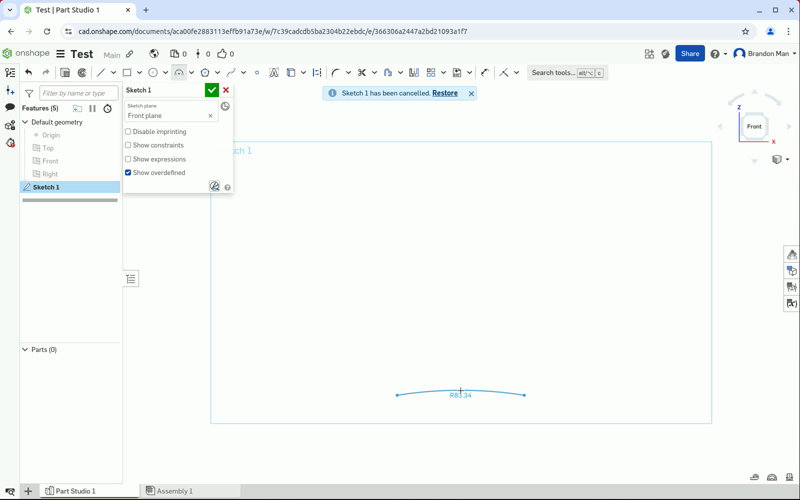
key(esc)
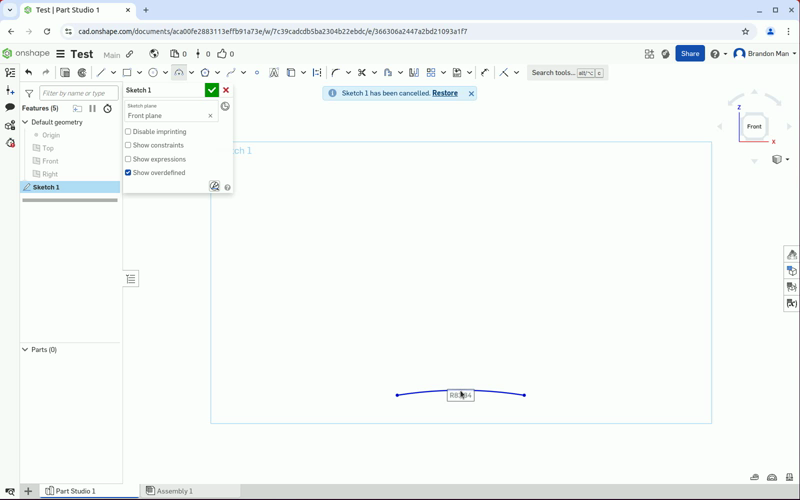
key(l)
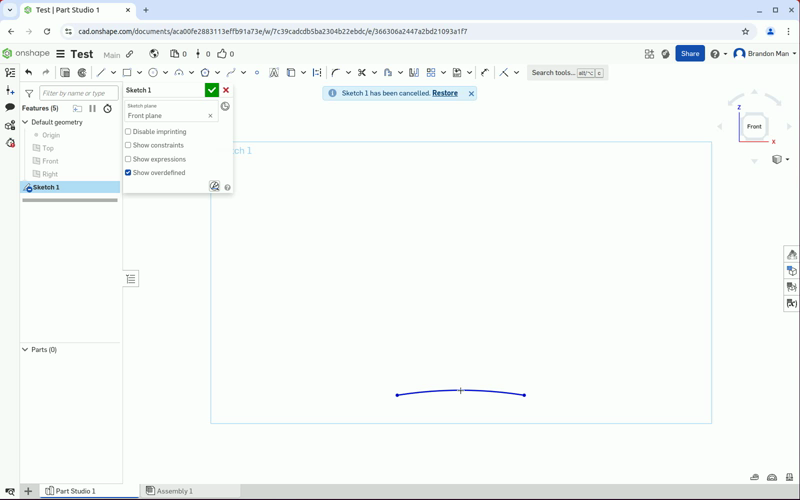
mouse_move(524, 395)
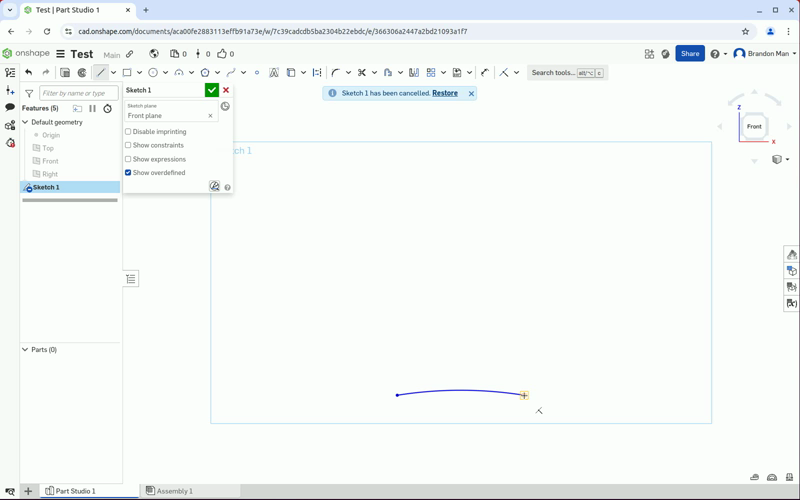
click(524, 395)
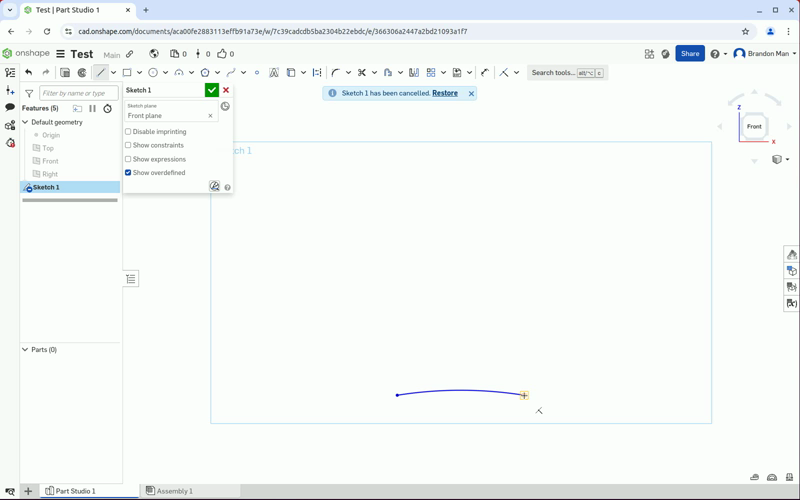
key_down(shift)
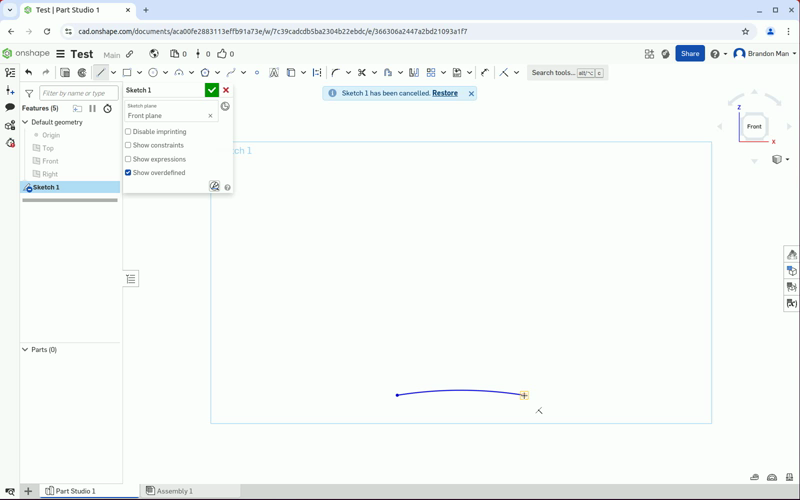
mouse_move(554, 395)
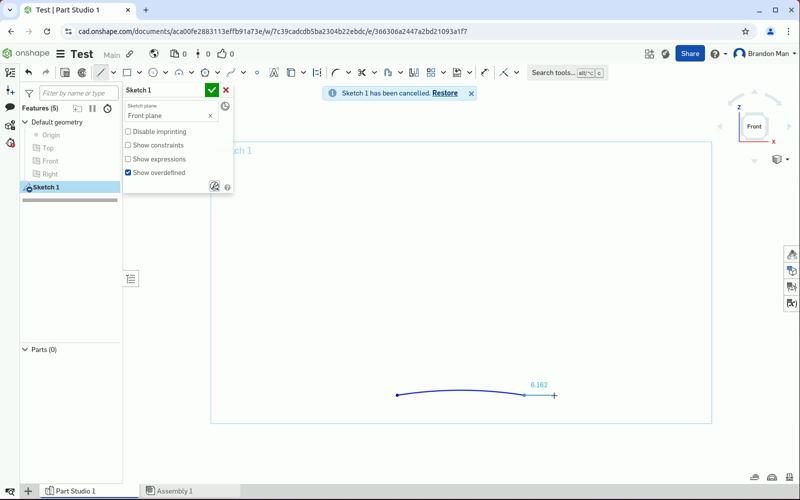
mouse_move(514, 345)
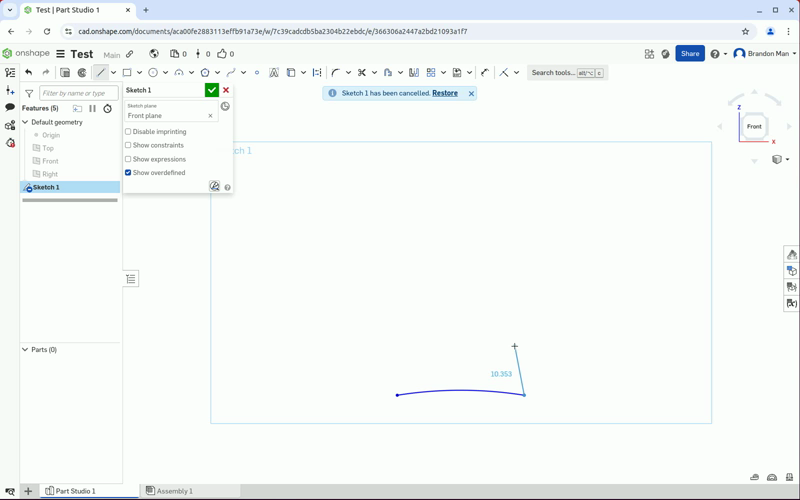
click(514, 345)
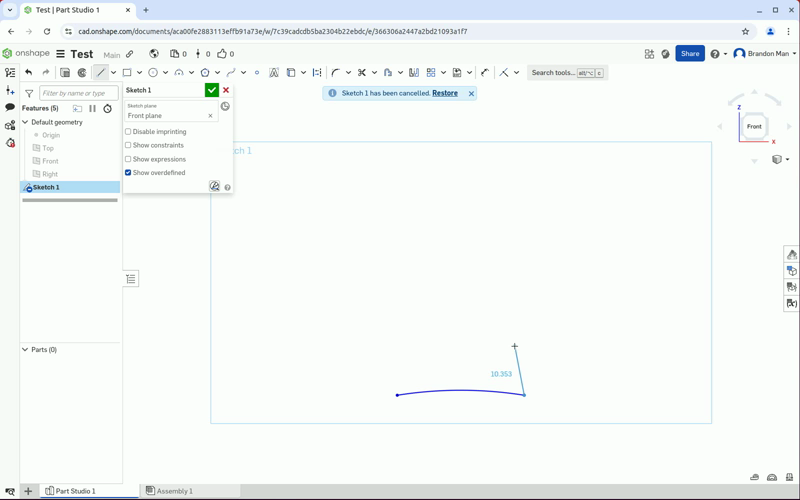
key_up(shift)
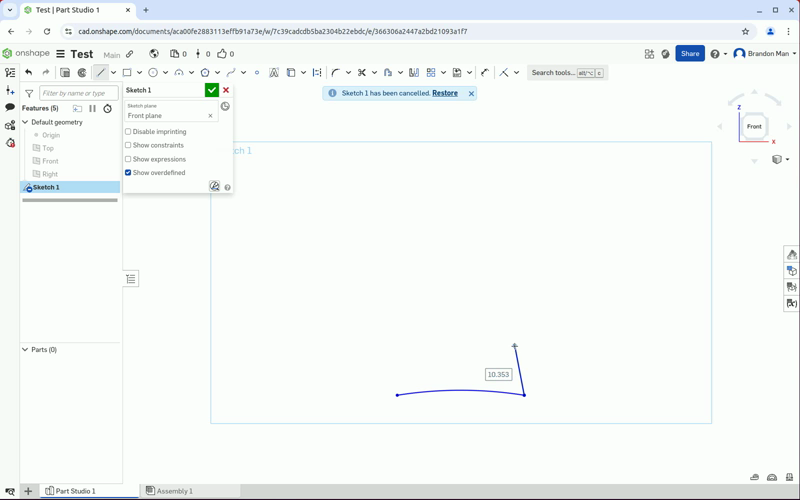
key_down(shift)
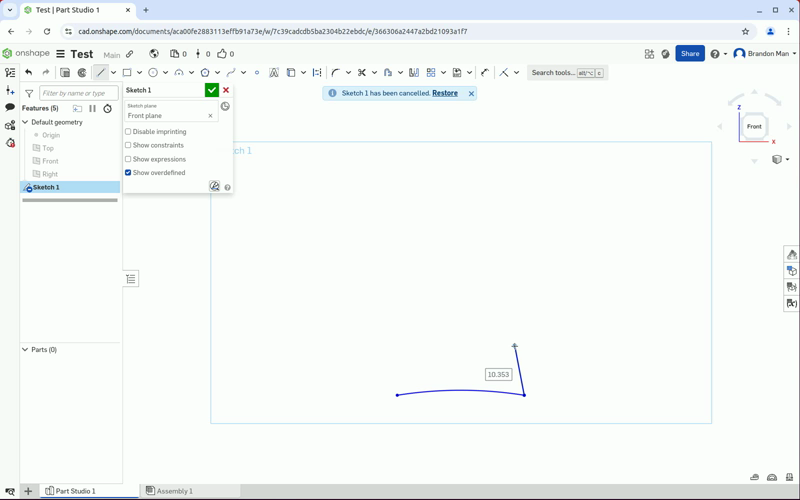
mouse_move(544, 345)
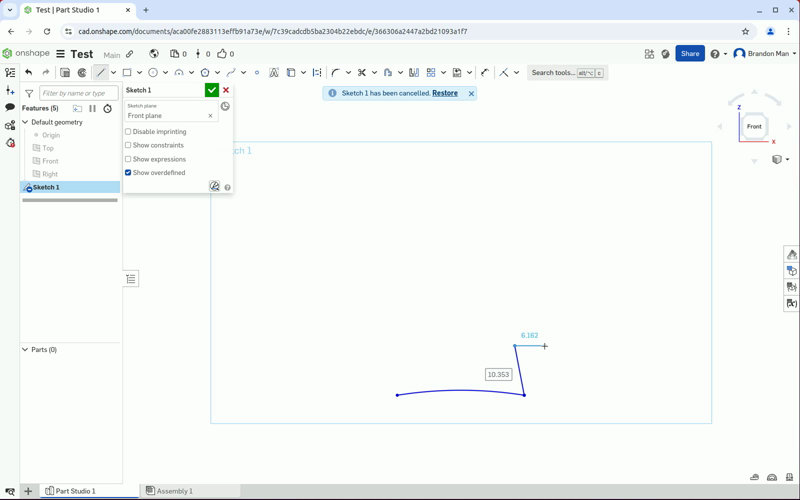
mouse_move(460, 345)
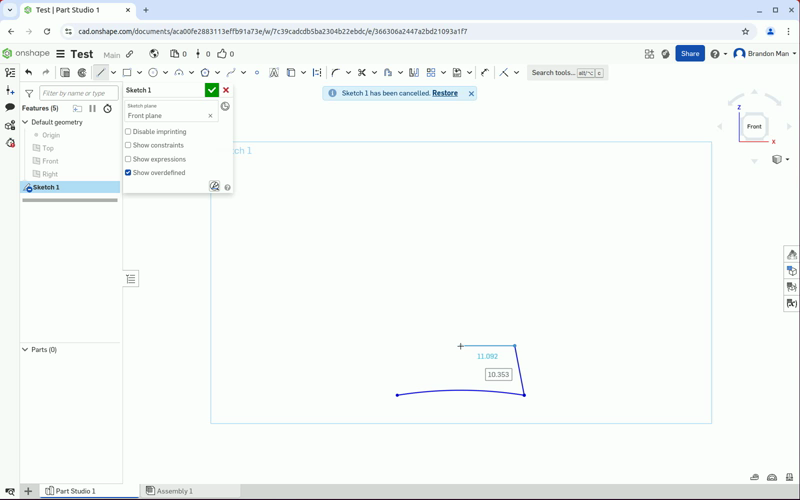
click(460, 345)
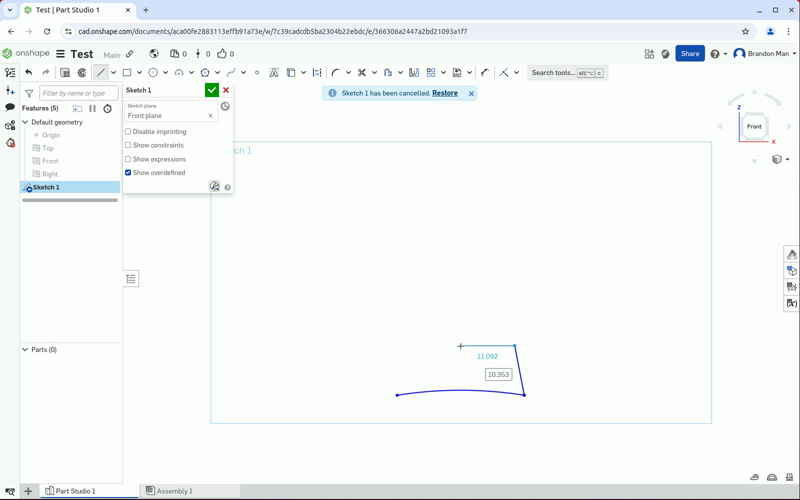
key_up(shift)
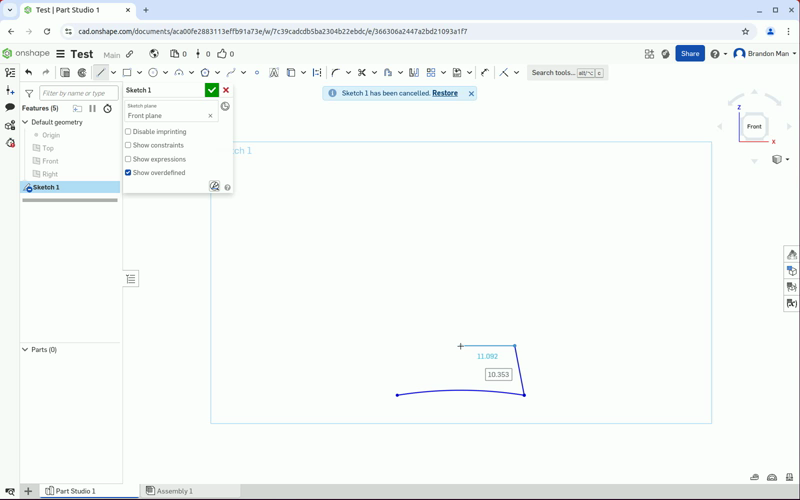
key_down(shift)
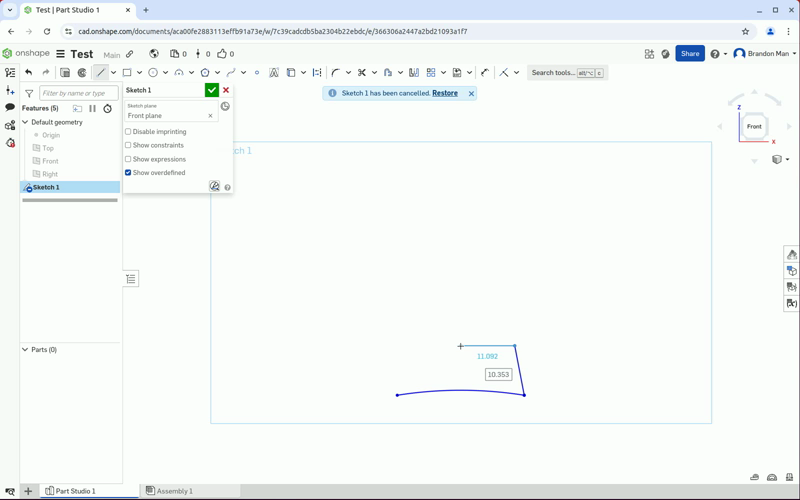
mouse_move(490, 345)
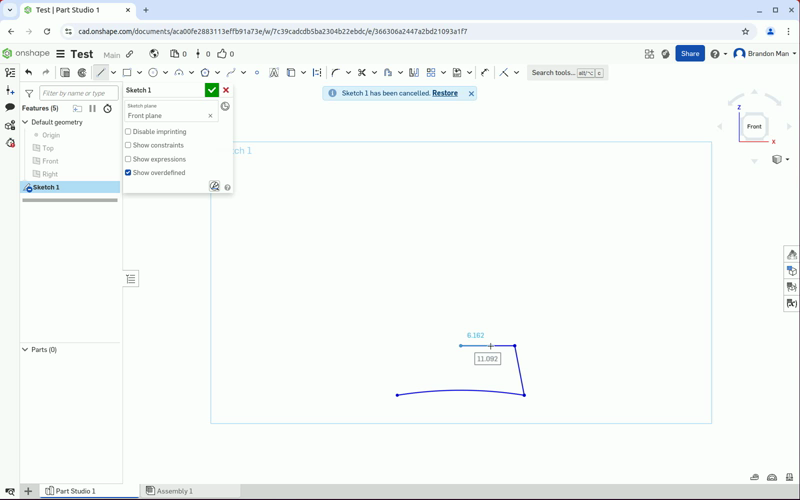
mouse_move(460, 302)
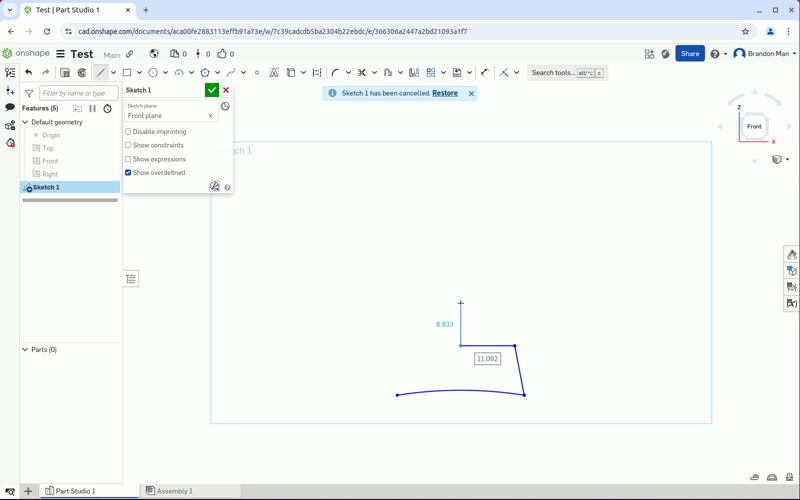
click(460, 302)
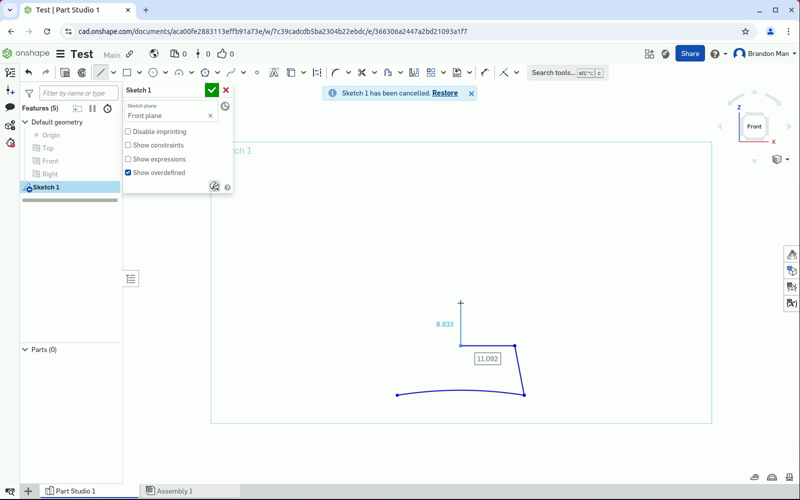
key_up(shift)
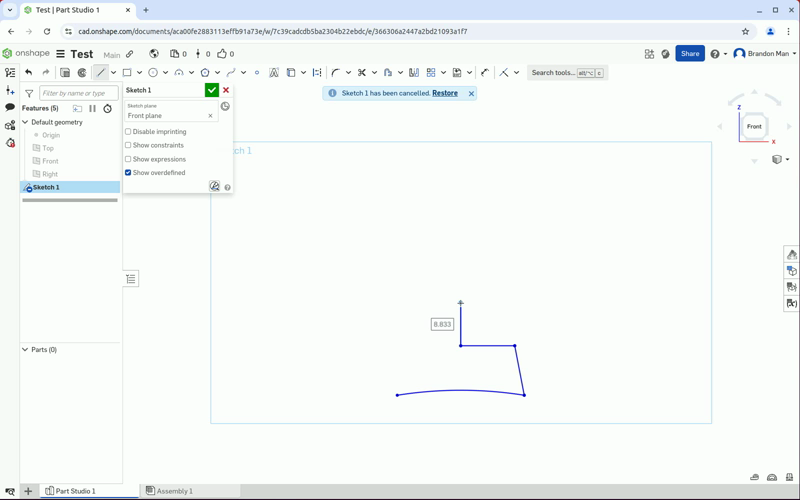
key_down(shift)
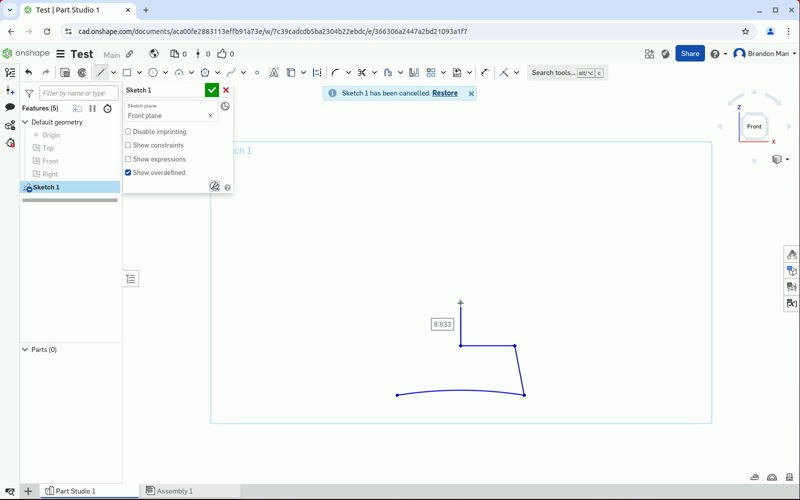
mouse_move(490, 302)
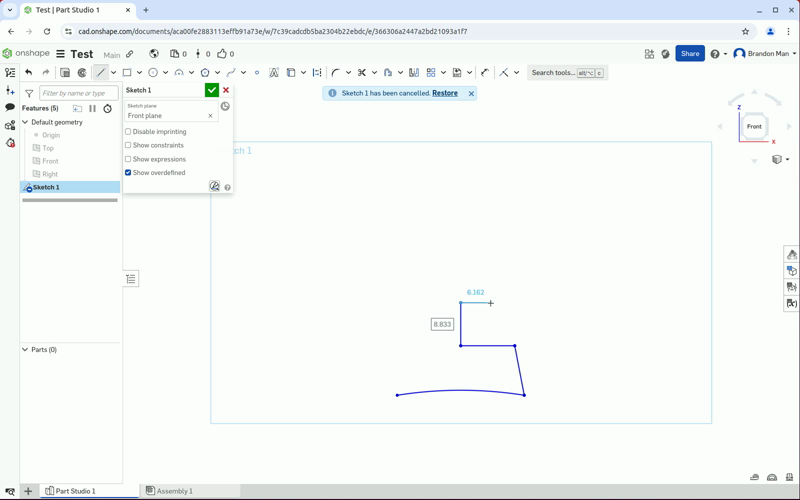
mouse_move(508, 302)
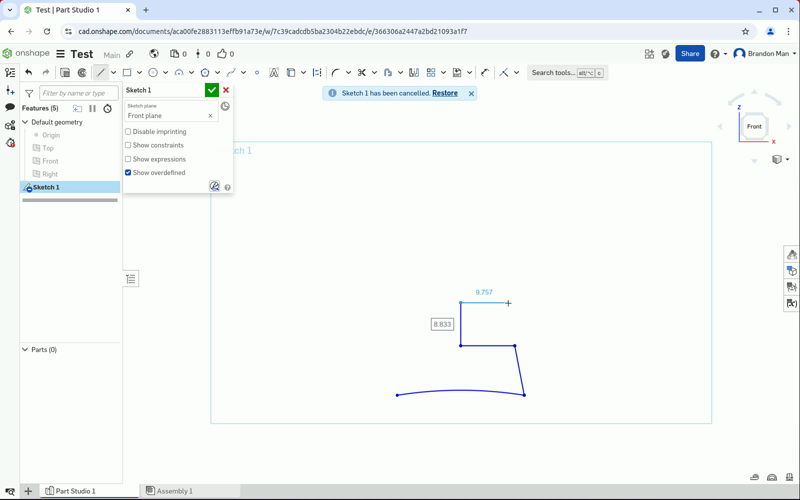
click(508, 302)
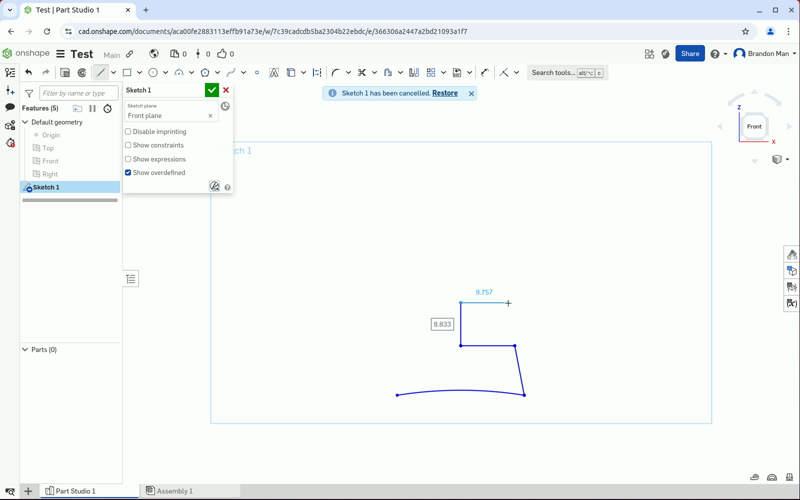
key_up(shift)
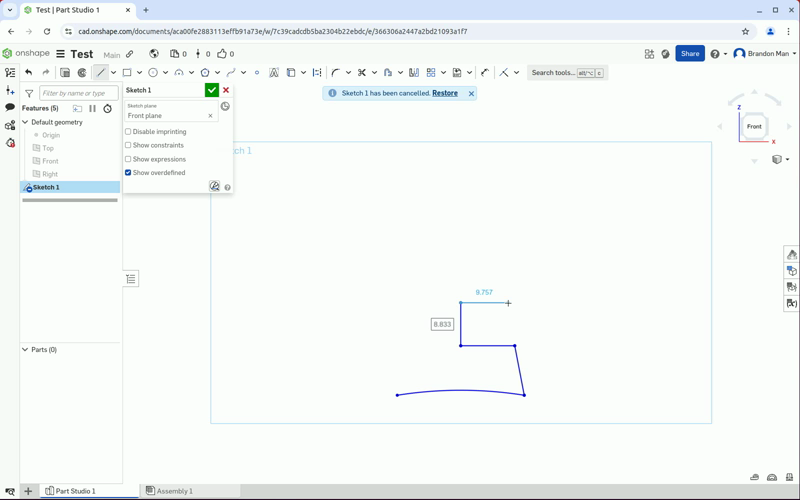
key_down(shift)
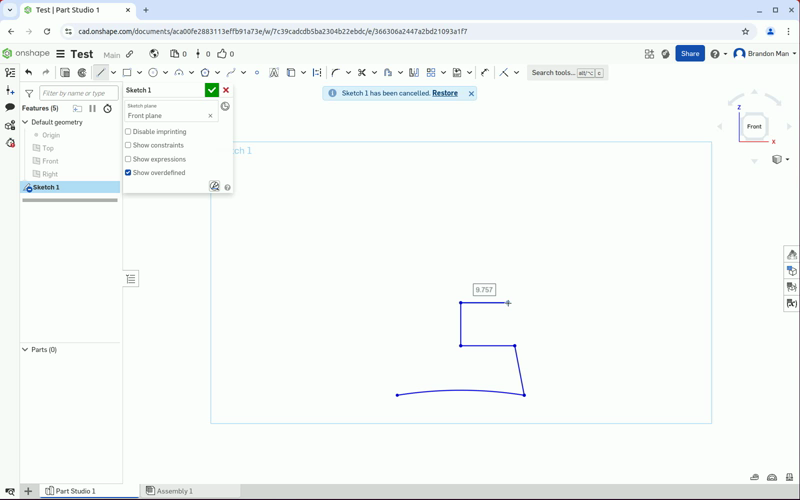
mouse_move(538, 302)
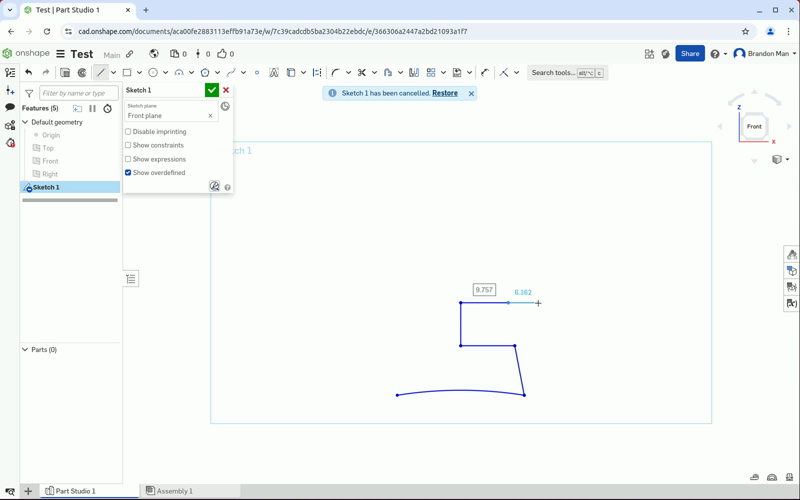
mouse_move(519, 262)
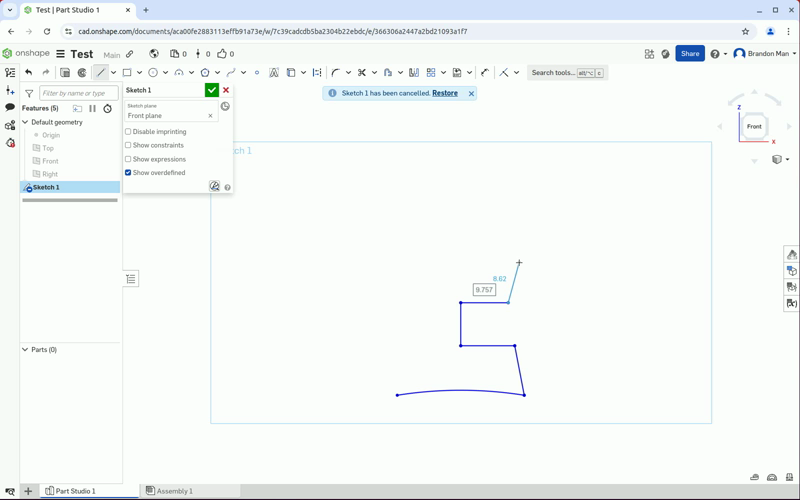
click(519, 262)
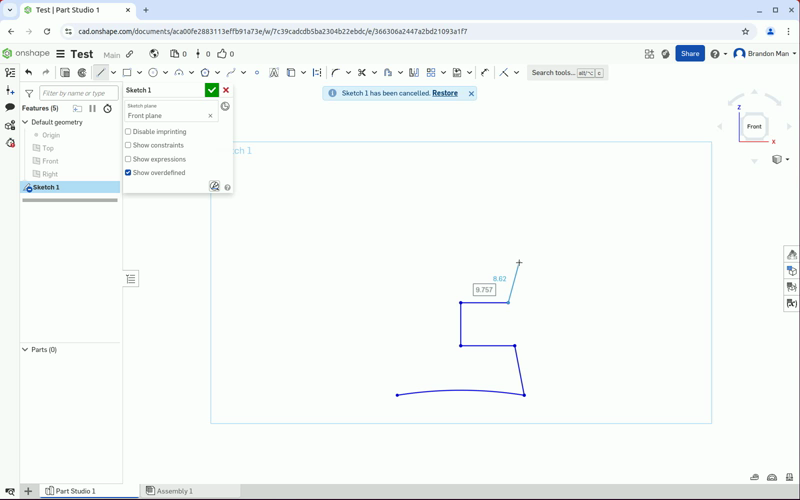
key_up(shift)
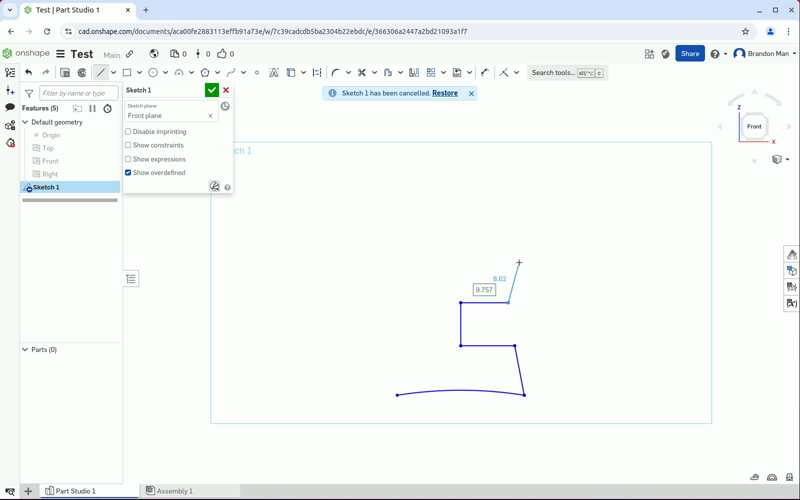
key_down(shift)
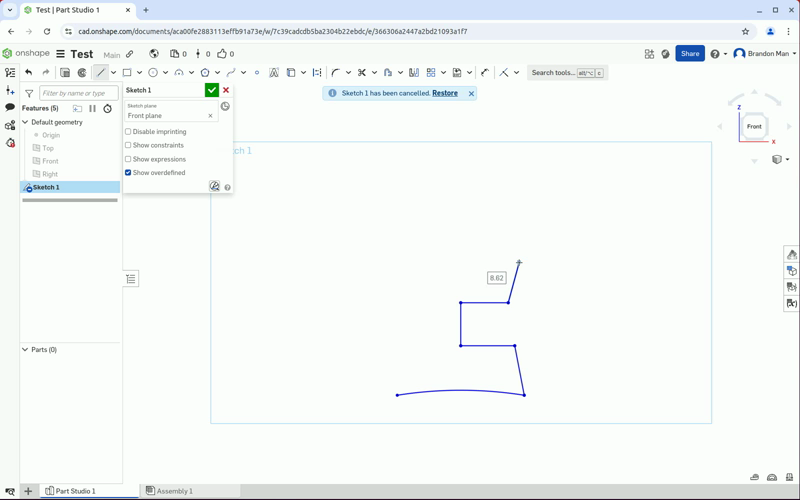
mouse_move(458, 262)
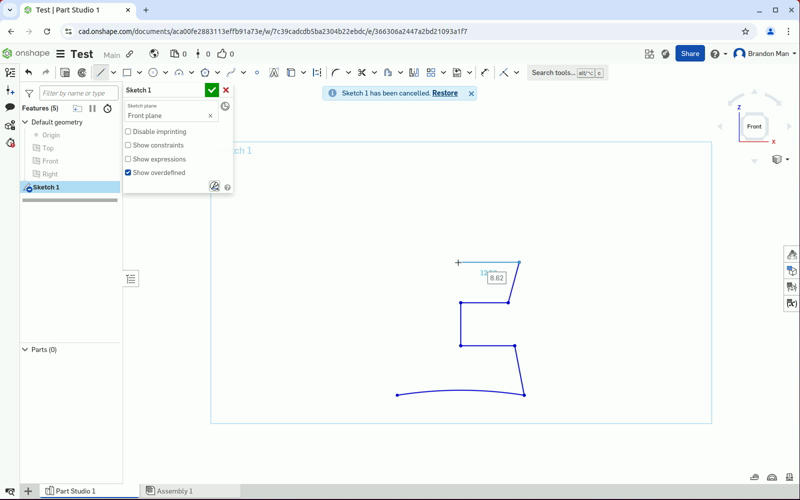
click(458, 262)
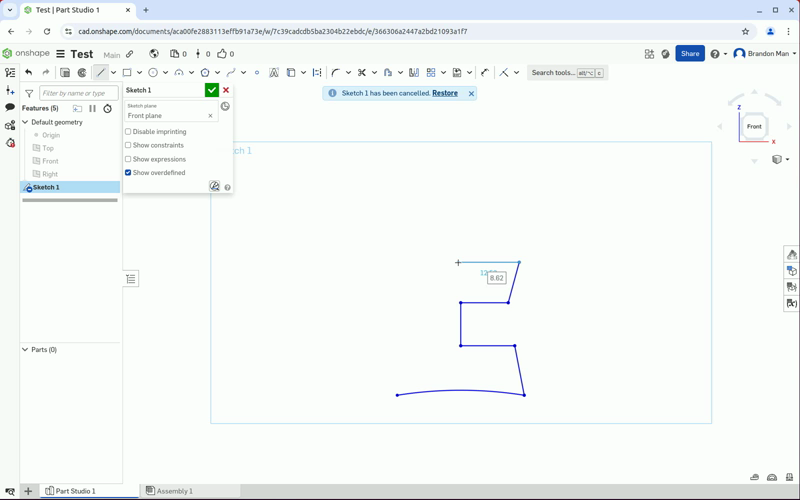
key_up(shift)
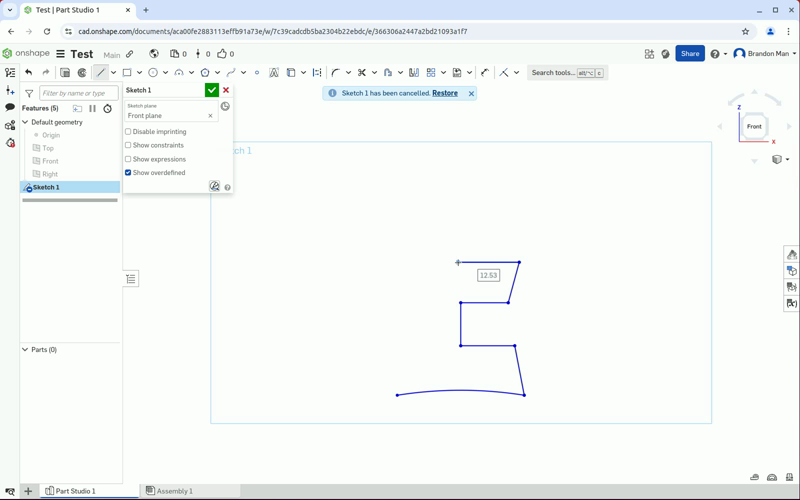
key_down(shift)
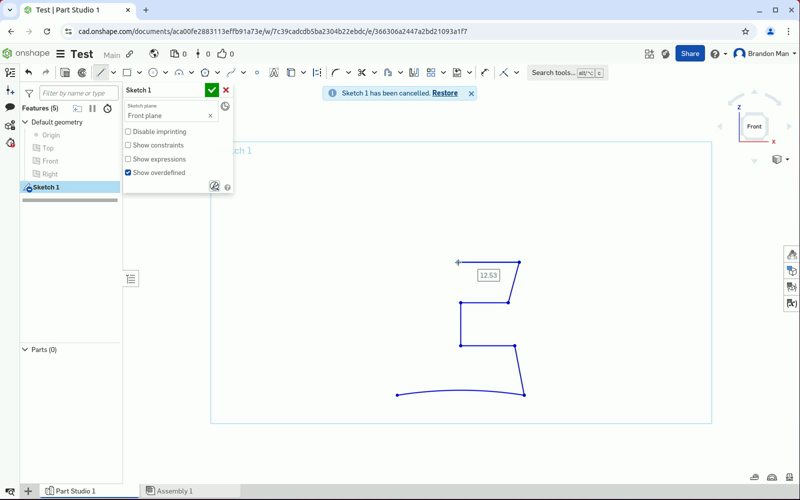
mouse_move(488, 262)
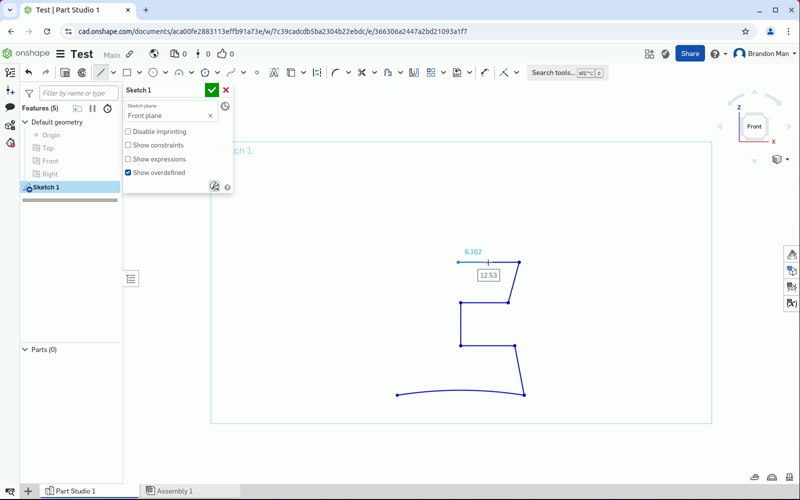
mouse_move(458, 221)
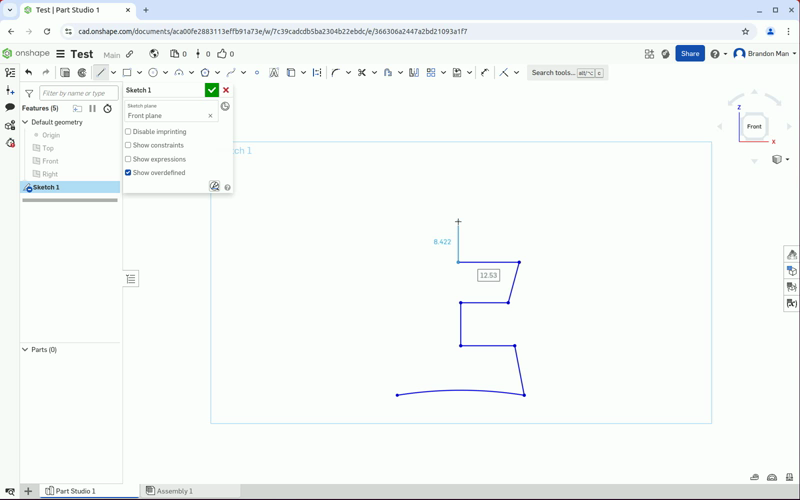
click(458, 221)
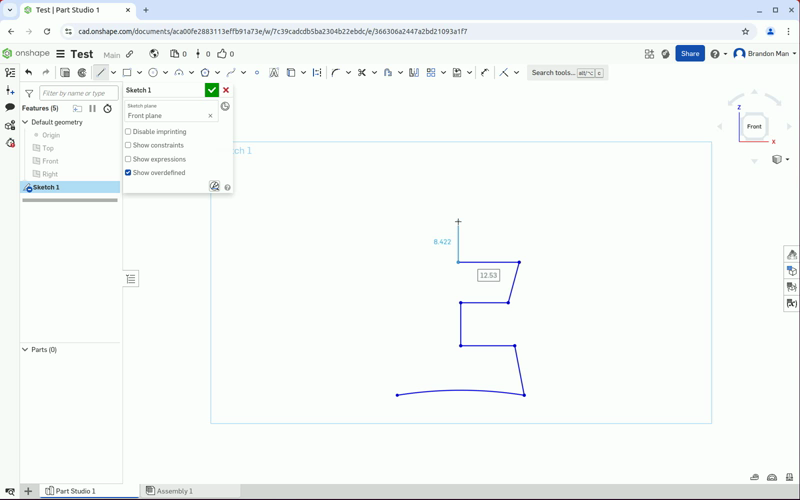
key_up(shift)
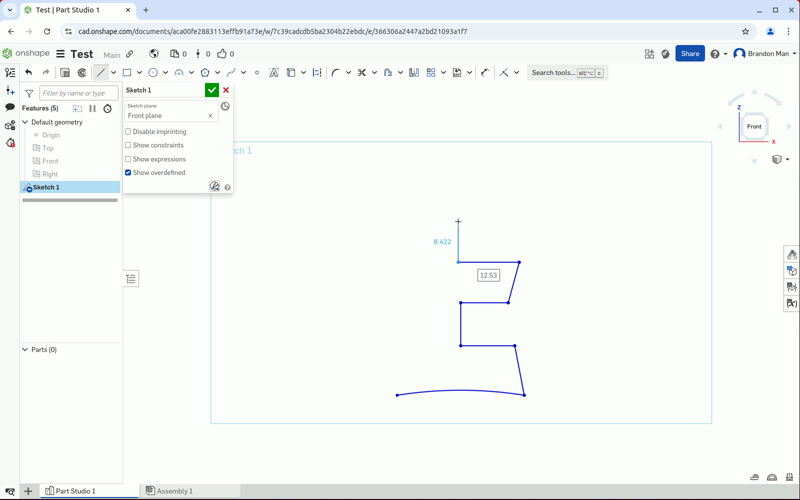
key_down(shift)
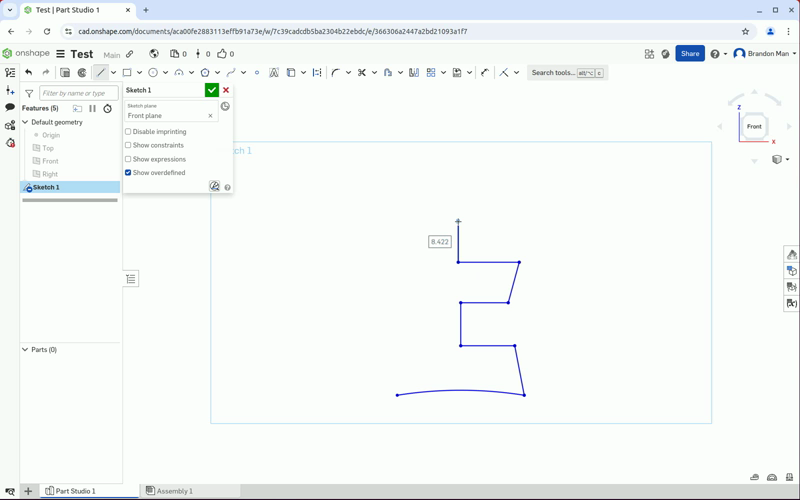
mouse_move(521, 221)
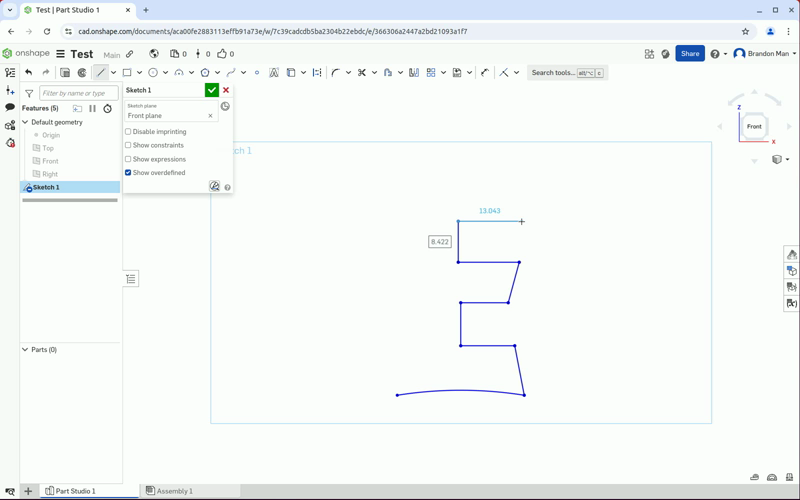
click(521, 221)
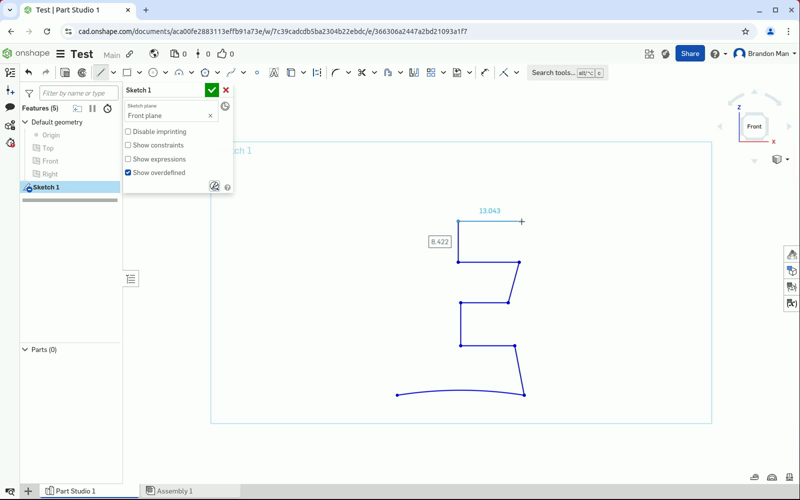
key_up(shift)
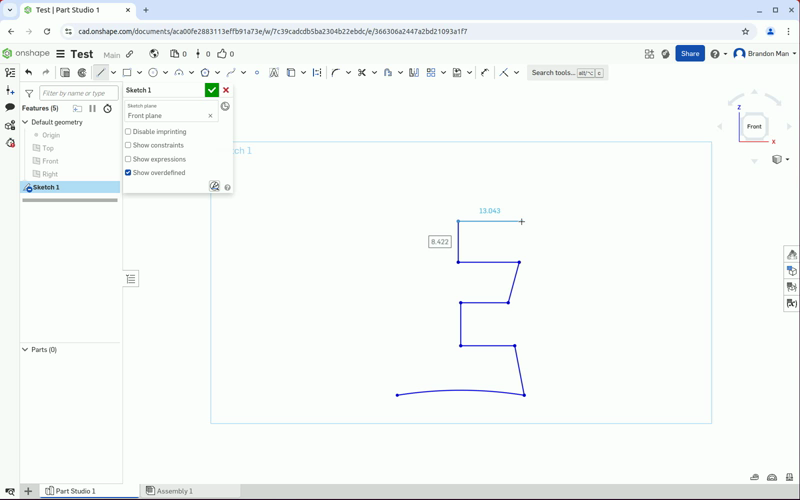
key_down(shift)
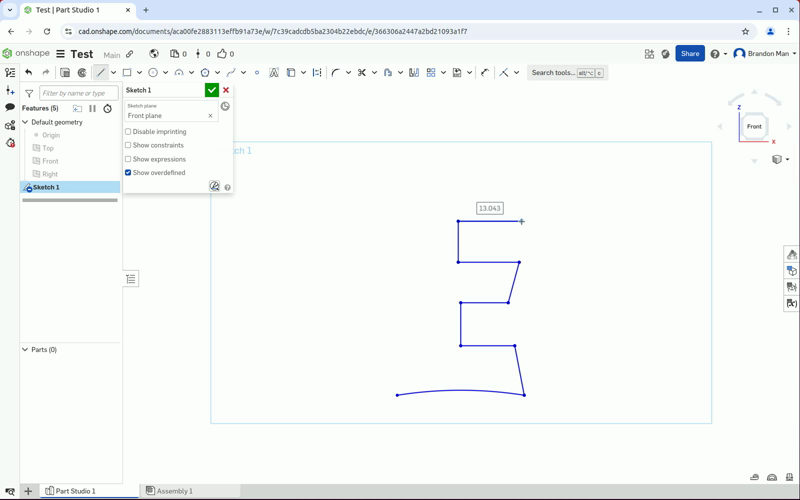
mouse_move(551, 221)
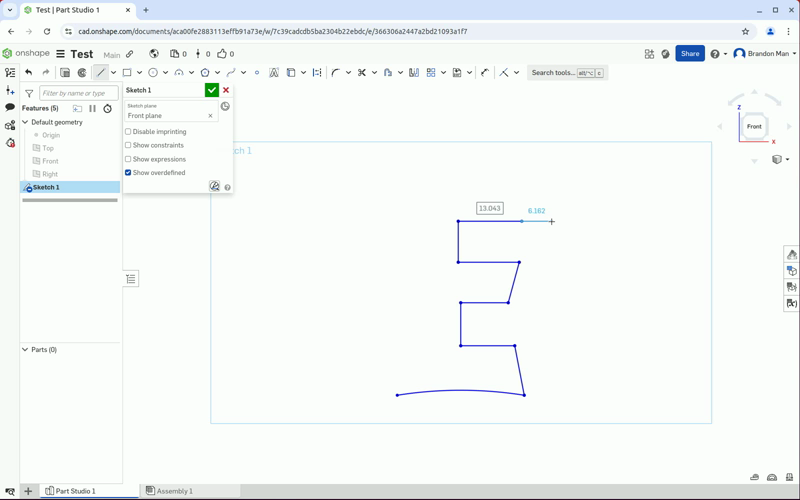
mouse_move(537, 180)
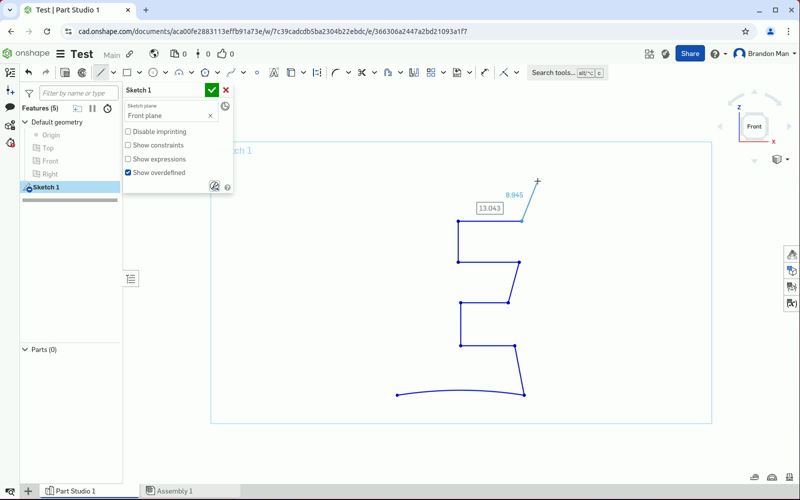
click(537, 180)
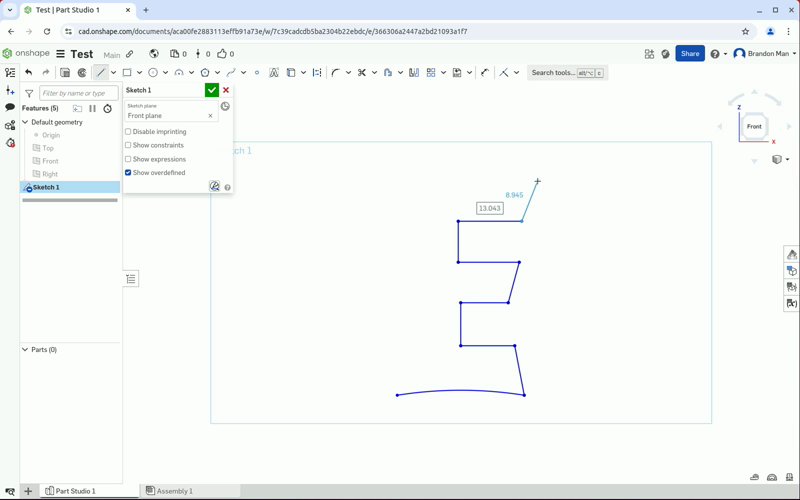
key_up(shift)
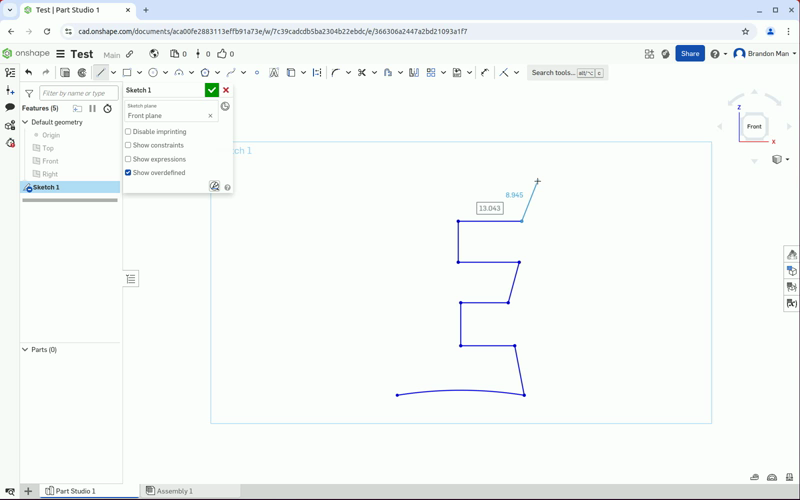
key(esc)
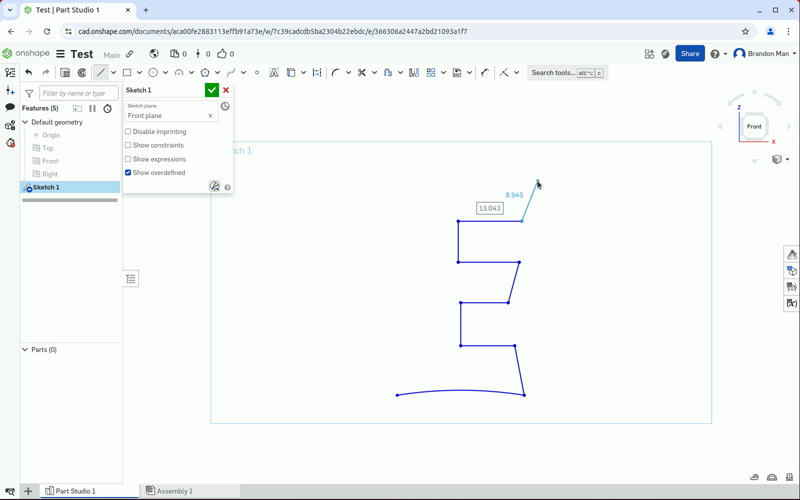
key(a)
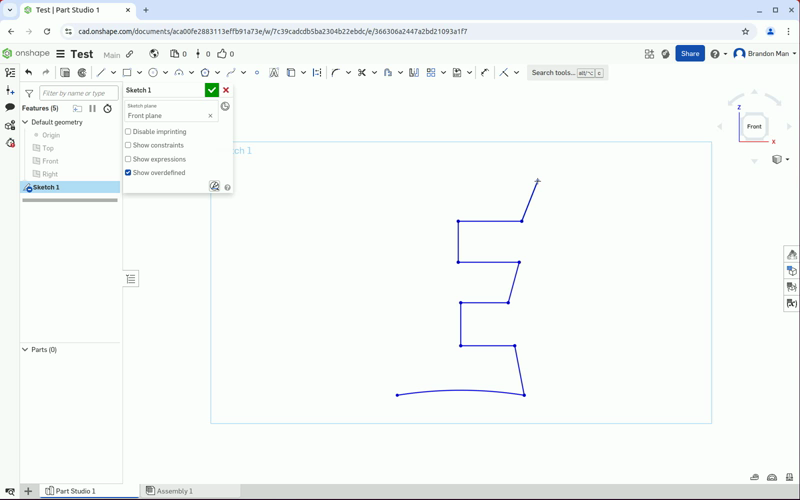
mouse_move(537, 180)
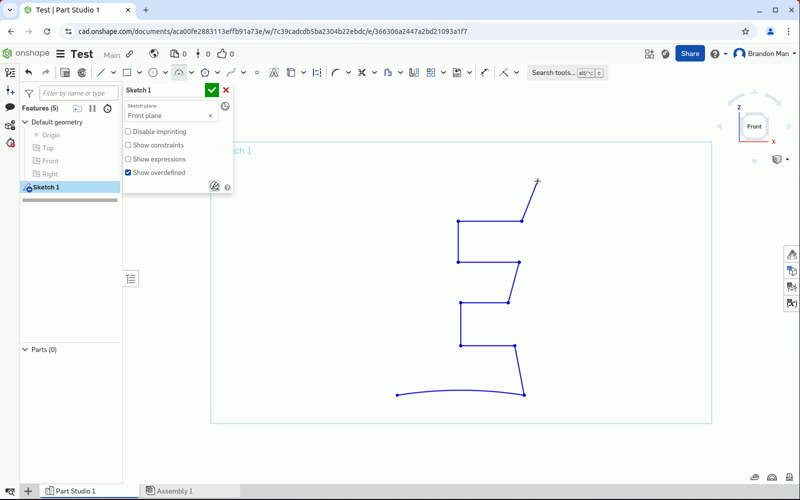
click(537, 180)
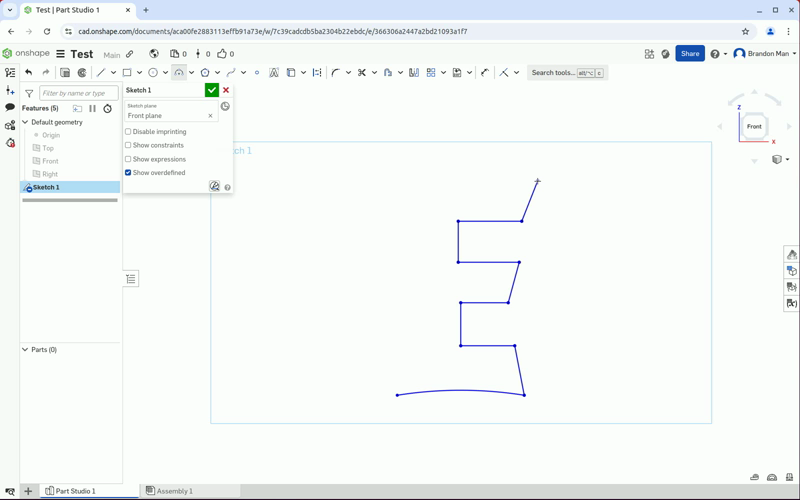
key_down(shift)
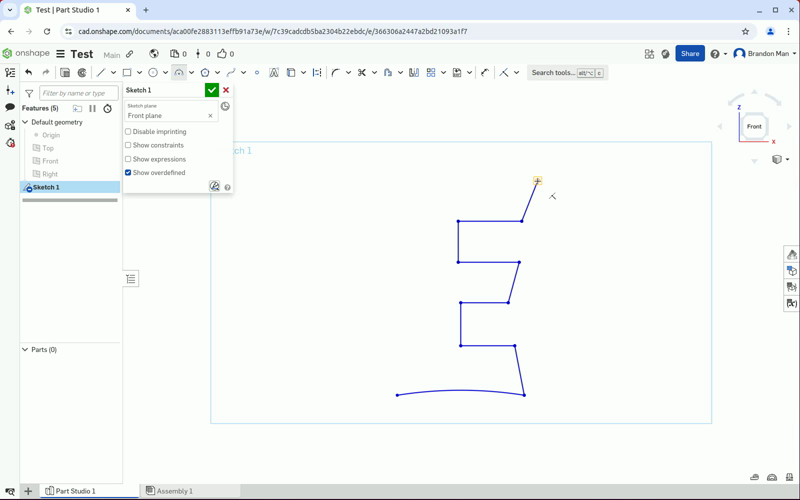
mouse_move(408, 180)
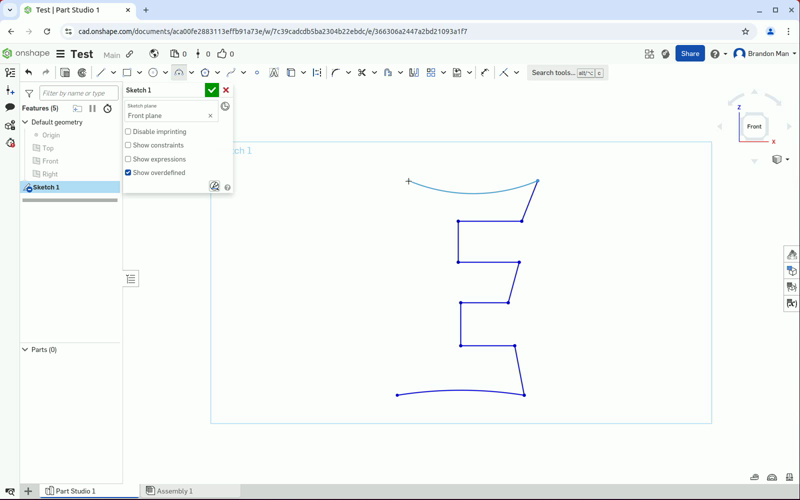
click(408, 180)
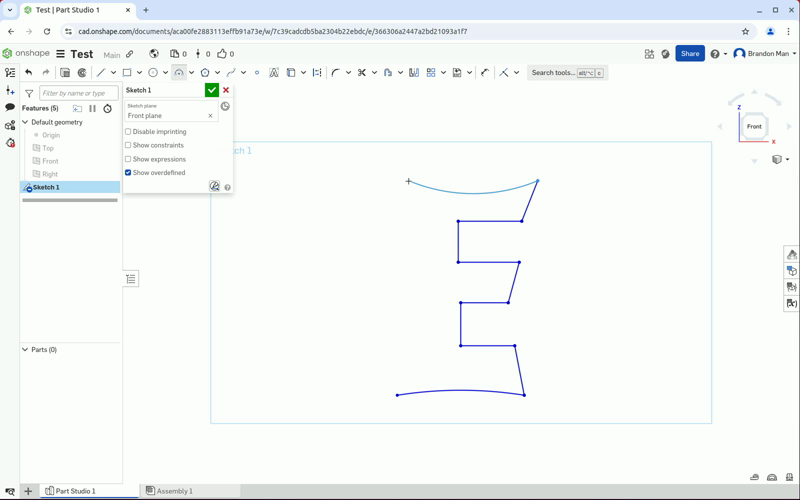
mouse_move(473, 189)
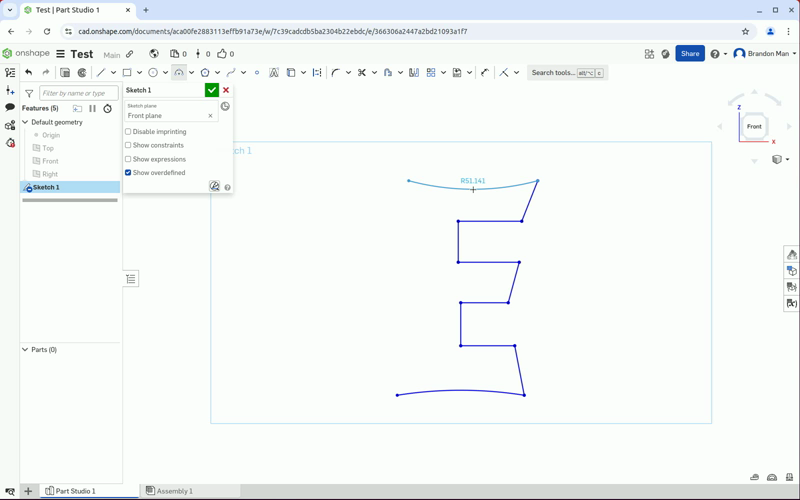
click(473, 189)
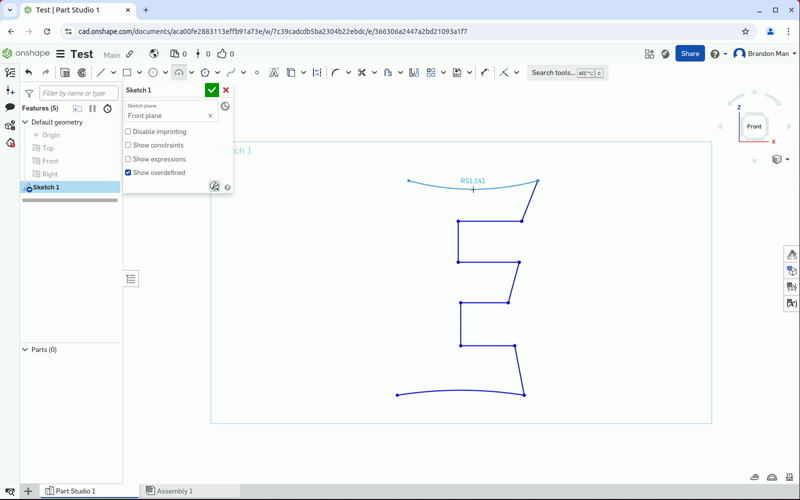
key_up(shift)
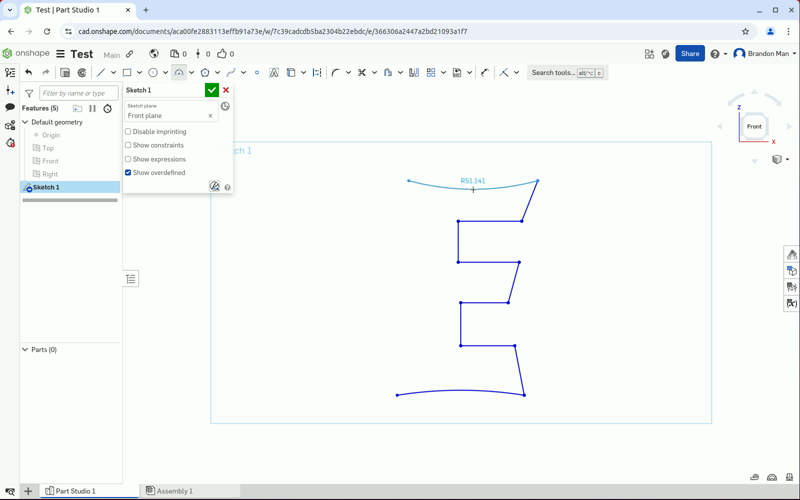
mouse_move(408, 180)
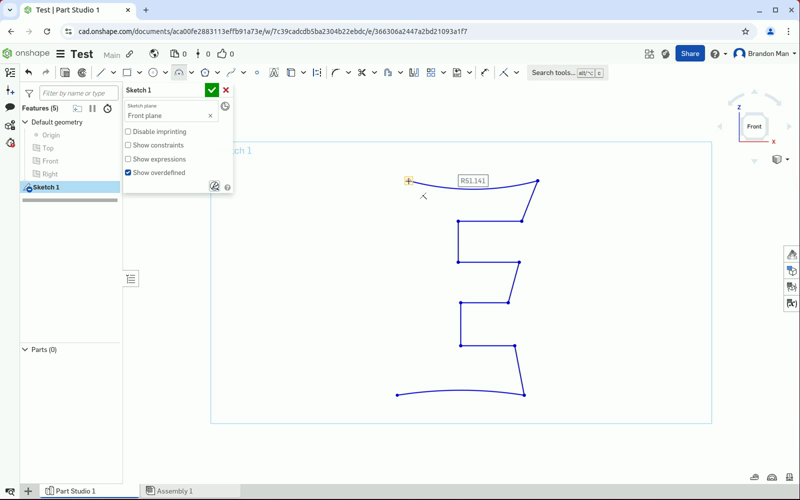
click(408, 180)
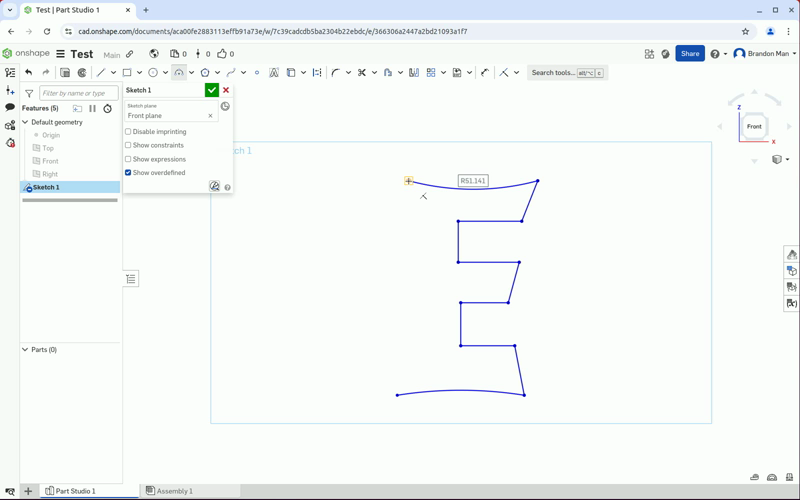
mouse_move(397, 395)
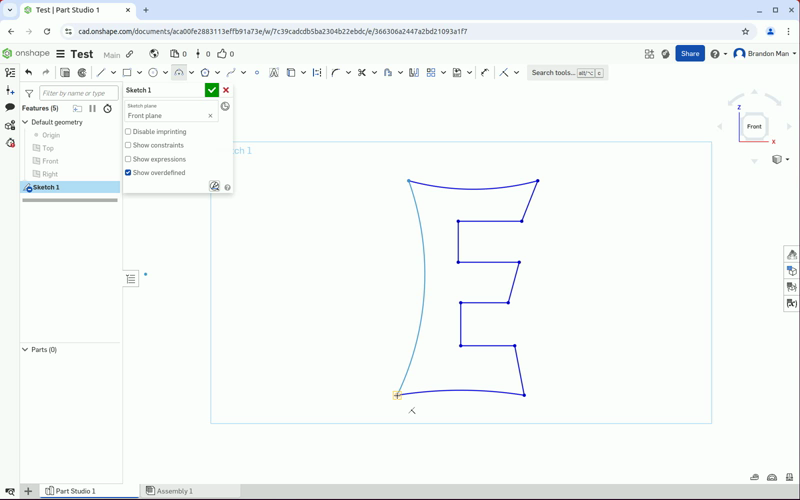
click(397, 395)
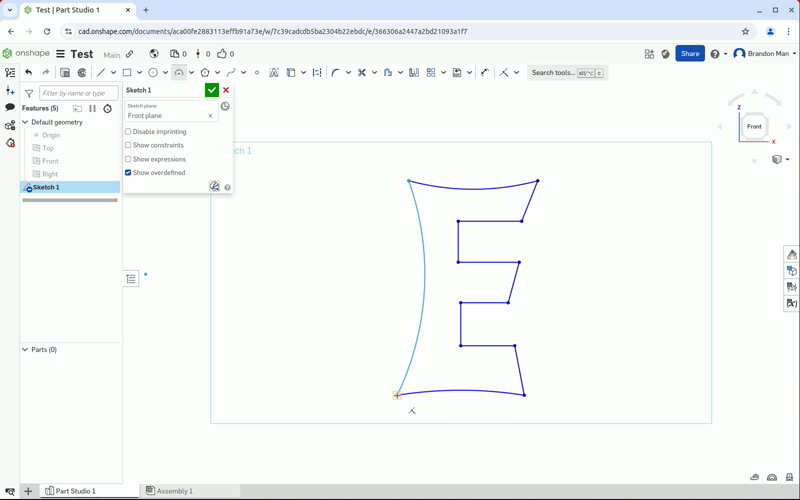
key_down(shift)
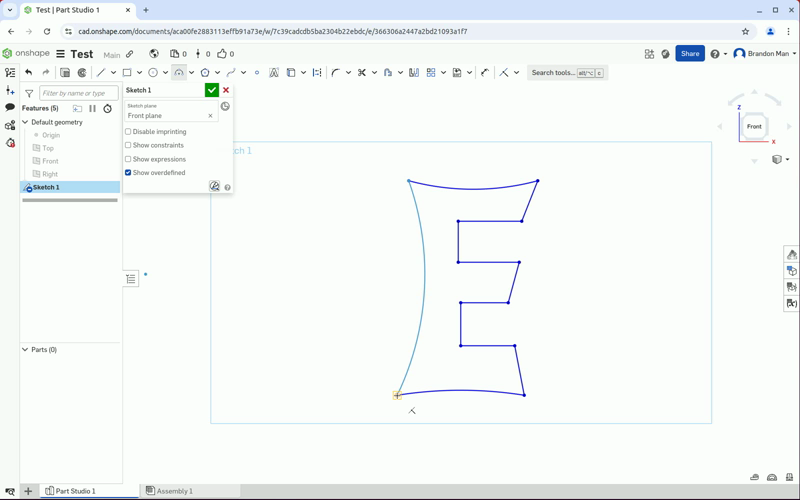
mouse_move(410, 288)
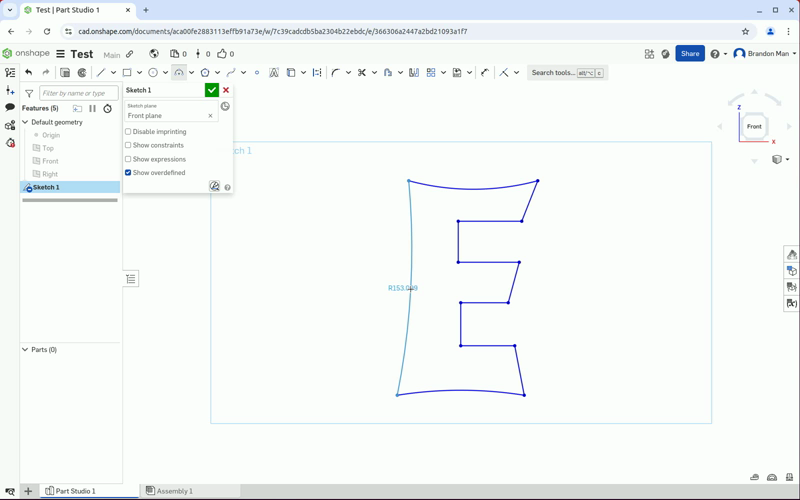
click(410, 288)
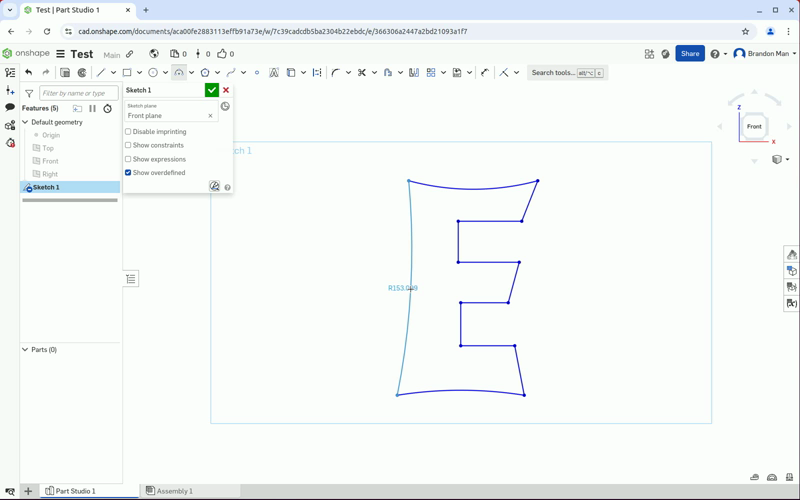
key_up(shift)
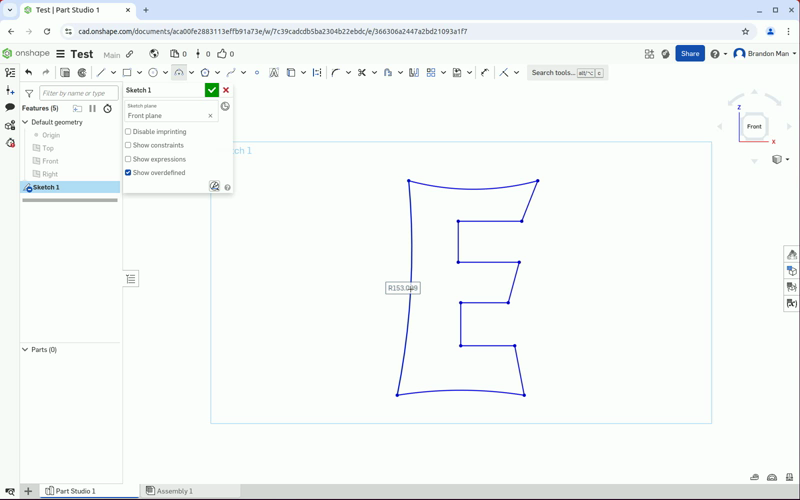
key(esc)
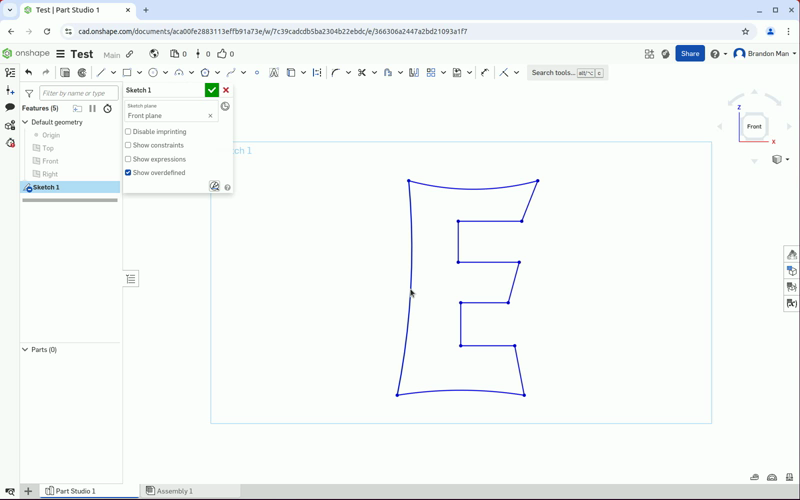
mouse_move(433, 295)
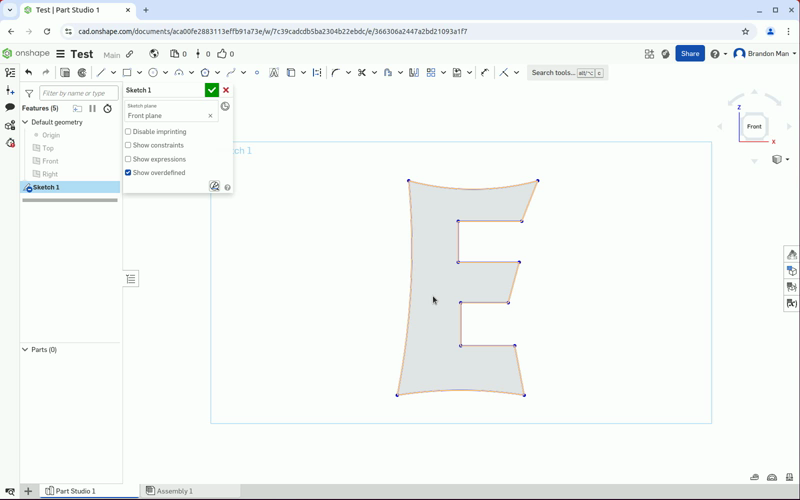
click(433, 295)
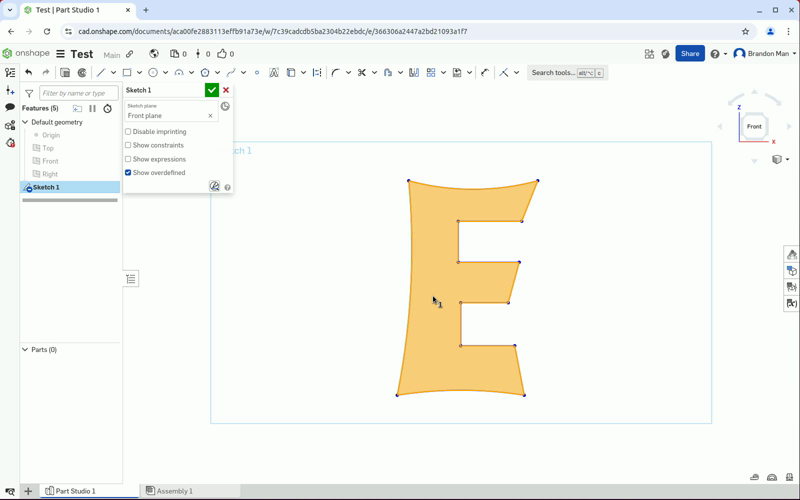
mouse_move(73, 352)
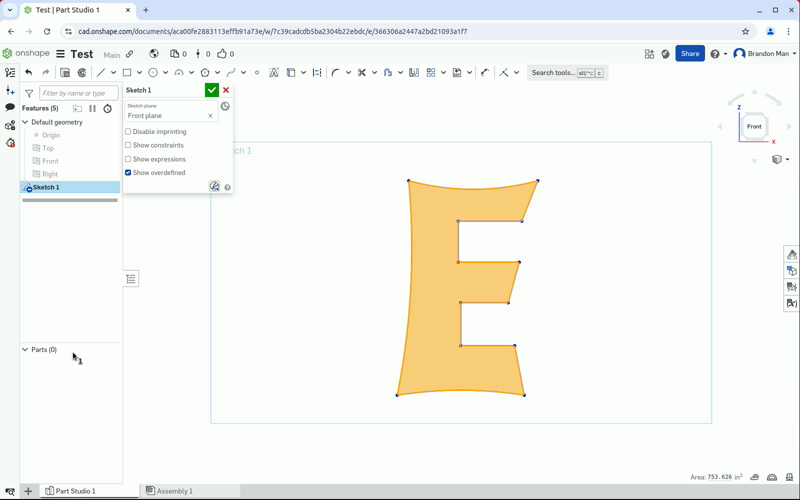
key(shift+y)
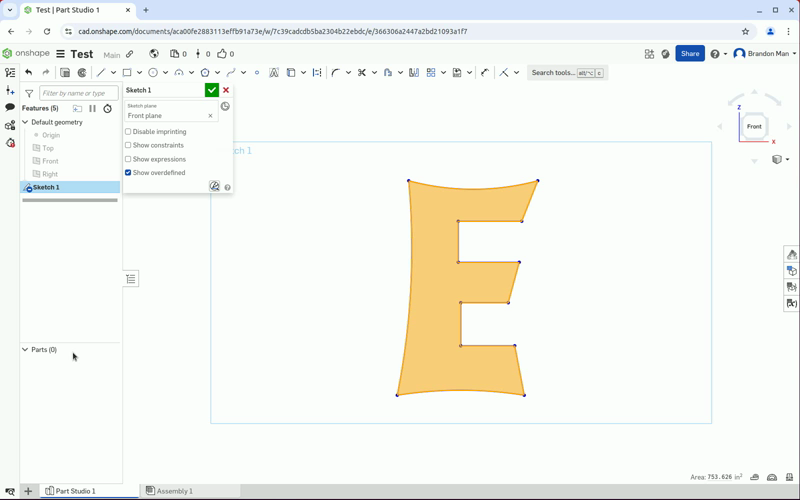
key(shift+e)
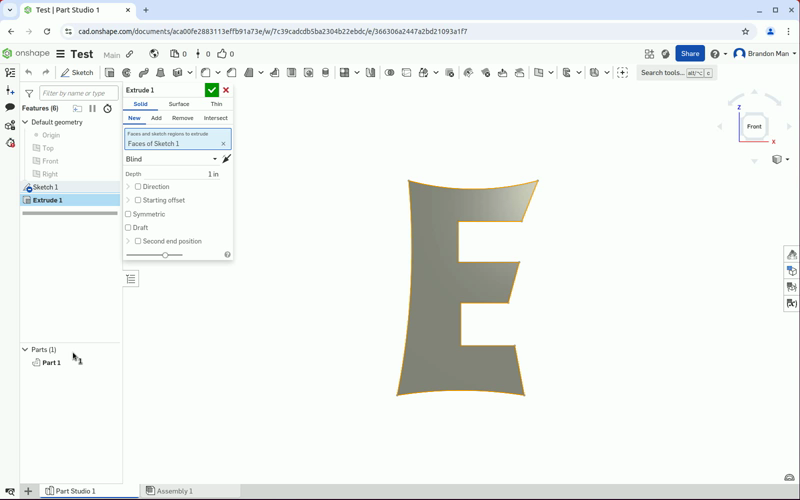
mouse_move(143, 106)
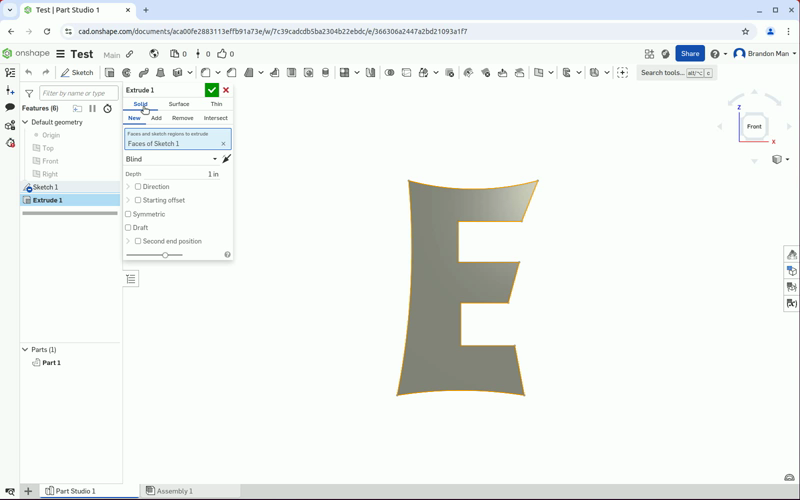
click(143, 106)
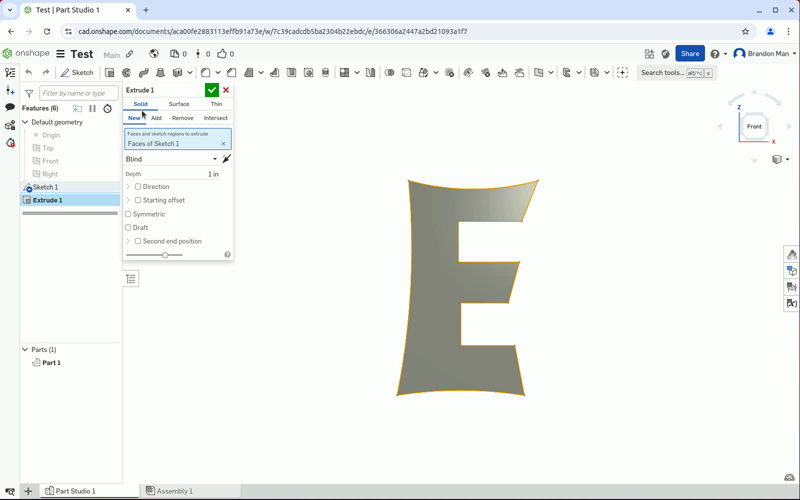
mouse_move(137, 120)
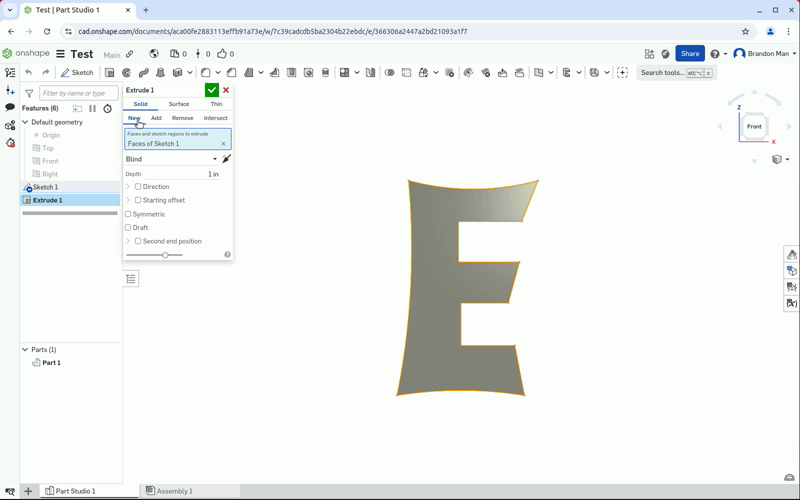
click(137, 120)
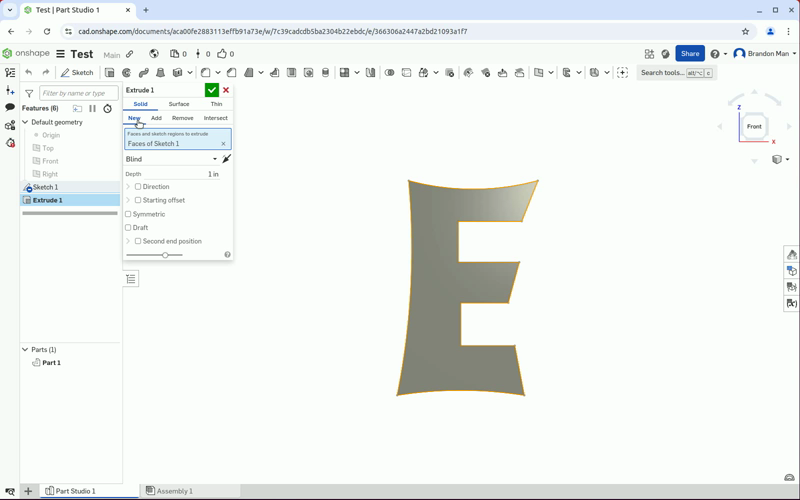
key(tab, 4)
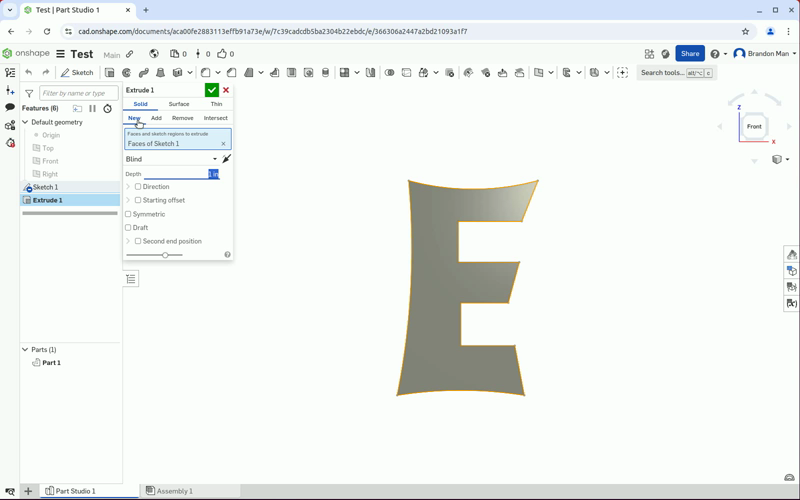
text(9.388)
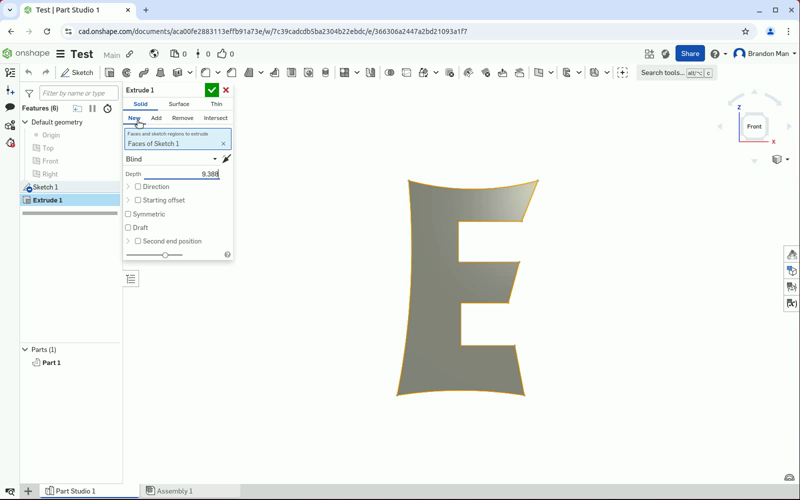
key(enter)
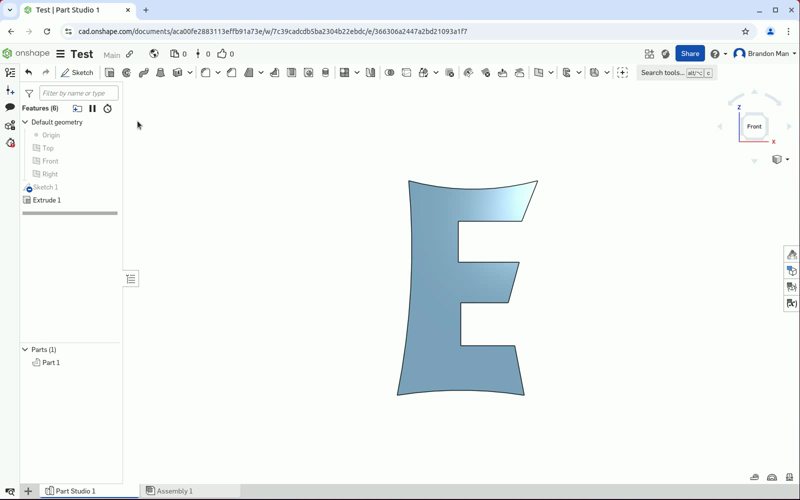
key(shift+h)
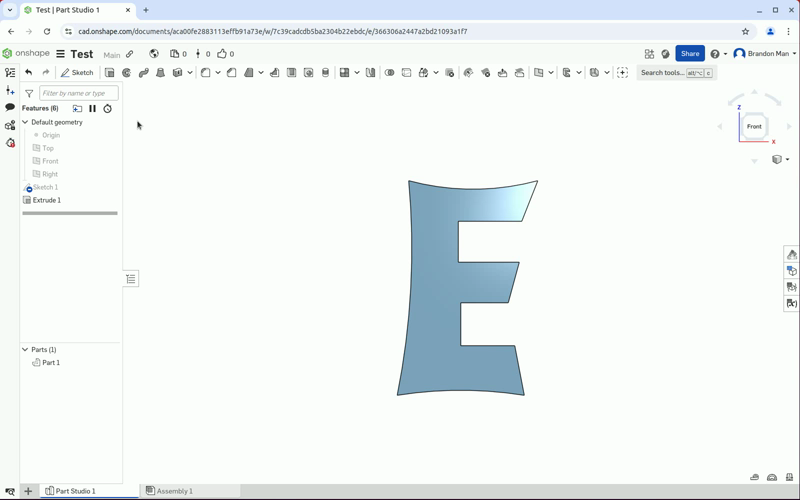
key(shift+h)
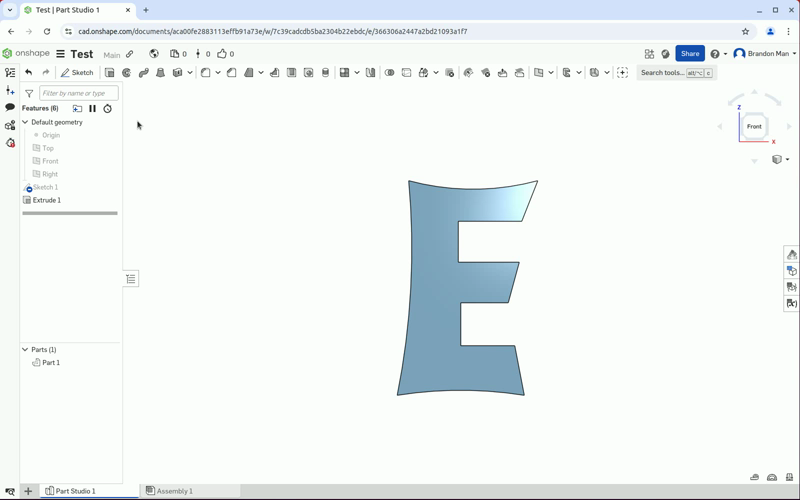
mouse_move(73, 189)
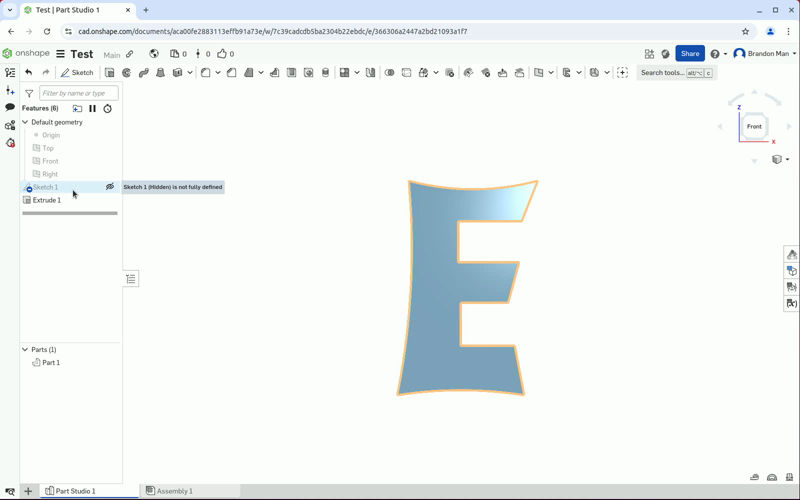
click(73, 189)
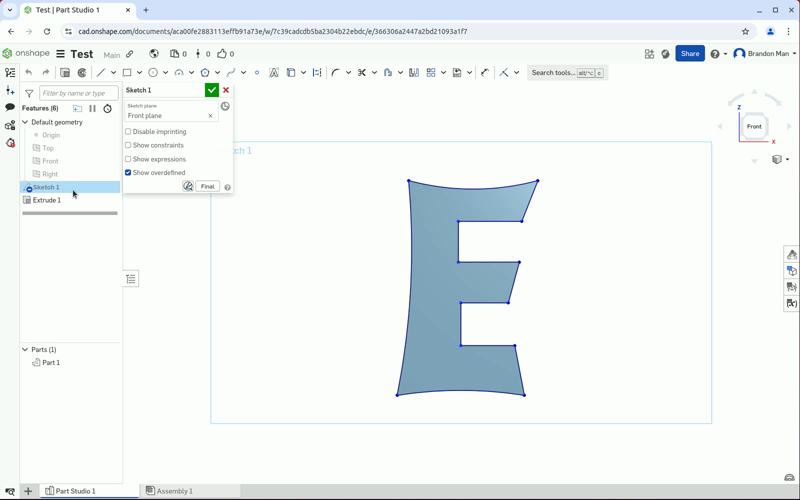
mouse_move(229, 92)
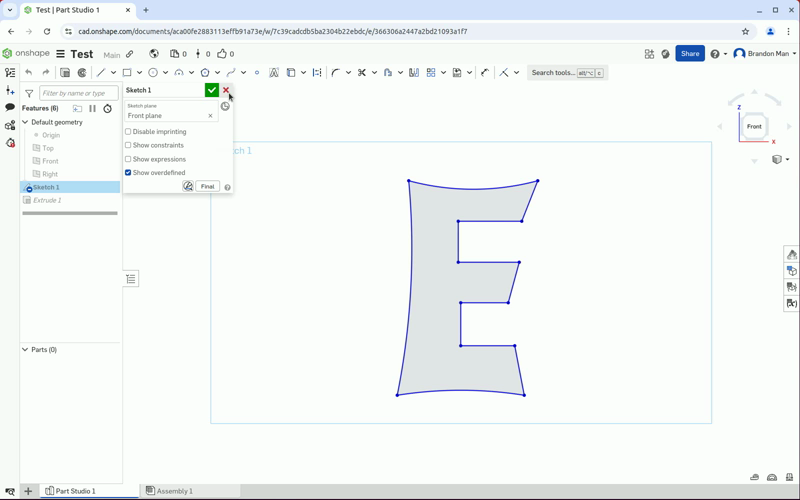
click(229, 92)
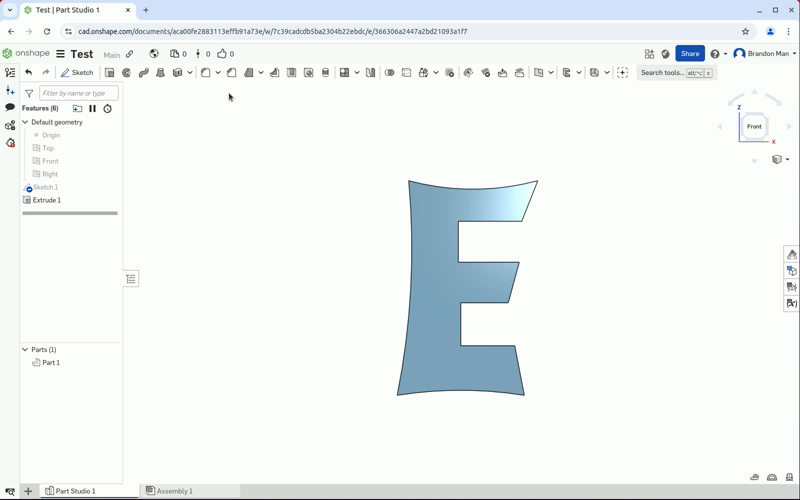
mouse_move(541, 75)
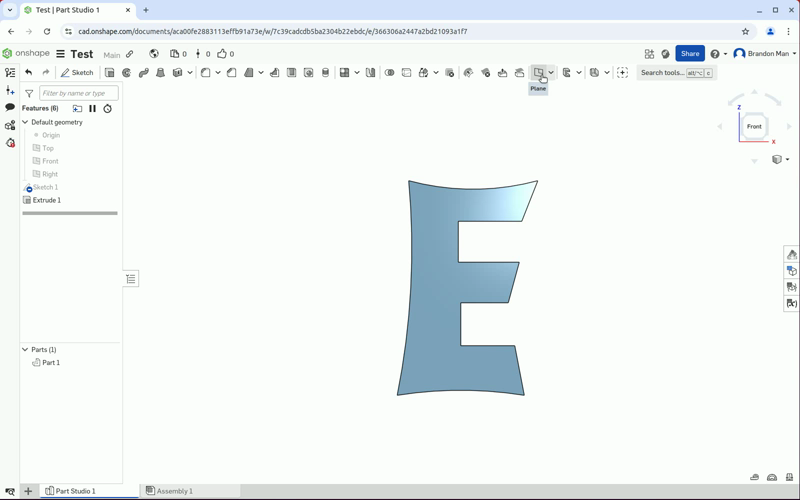
click(541, 75)
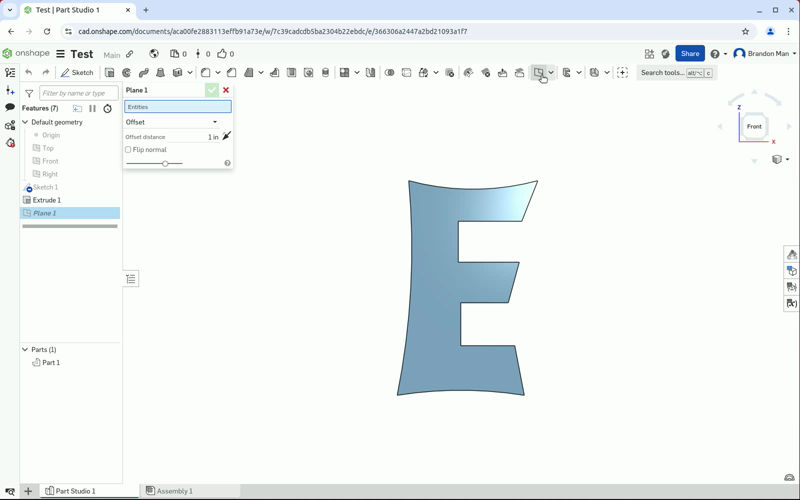
mouse_move(73, 163)
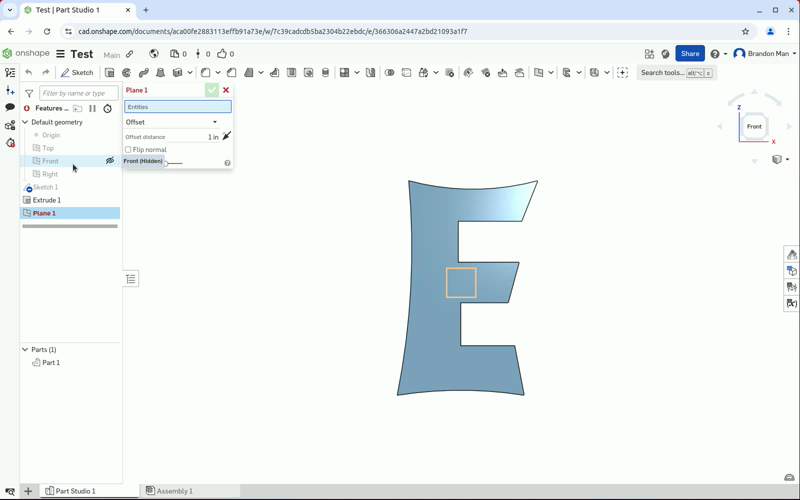
click(73, 163)
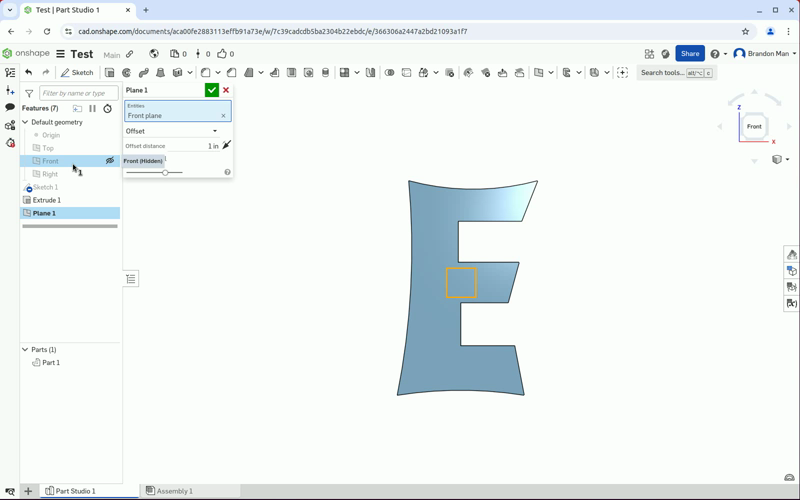
key(tab, 2)
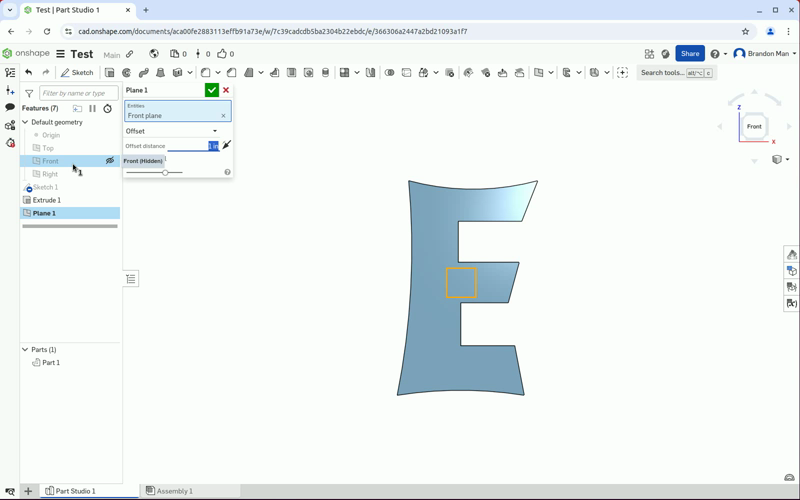
text(9.397)
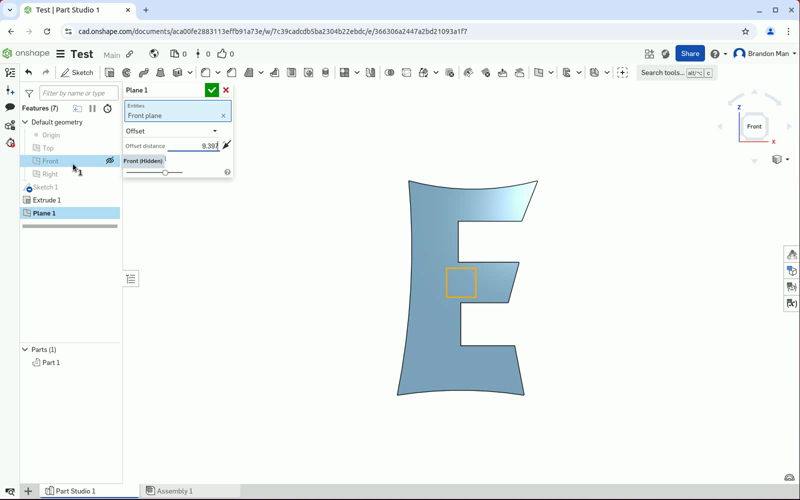
key(enter, 2)
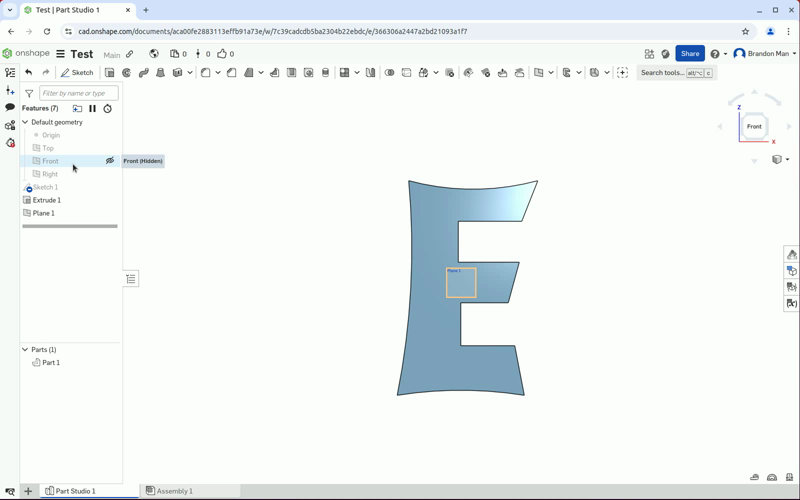
key(shift+s)
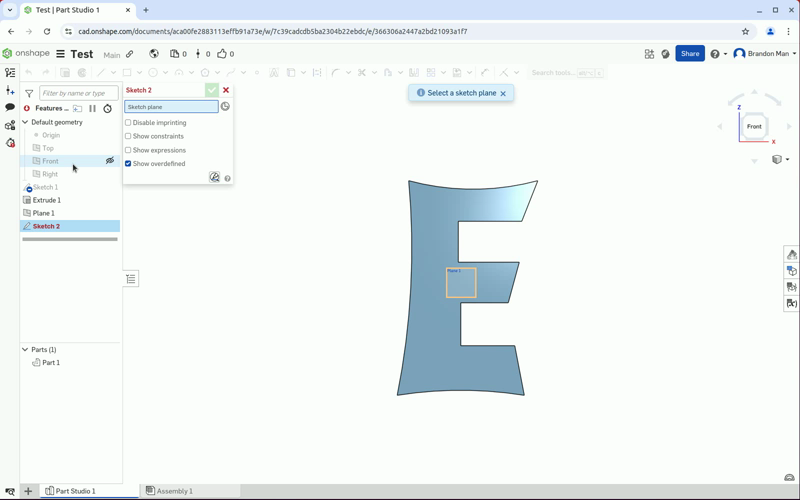
mouse_move(73, 215)
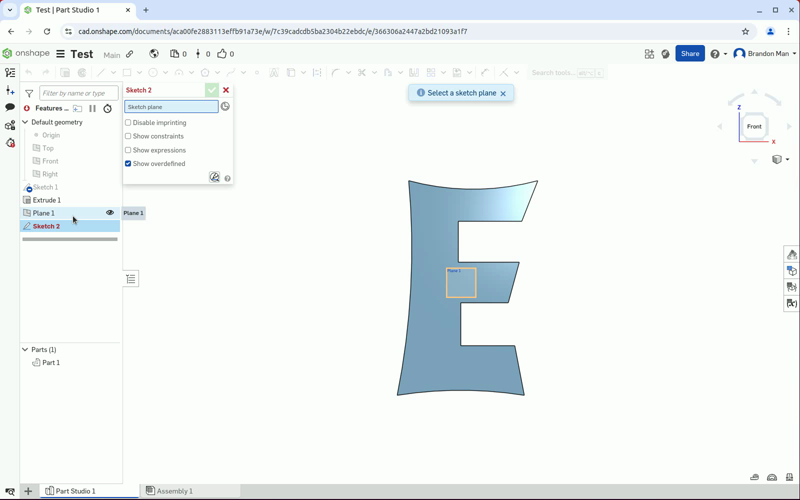
click(73, 215)
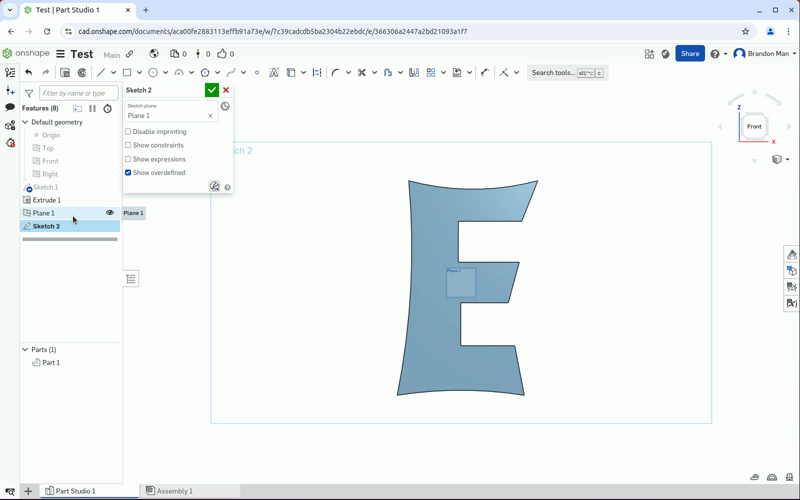
mouse_move(73, 352)
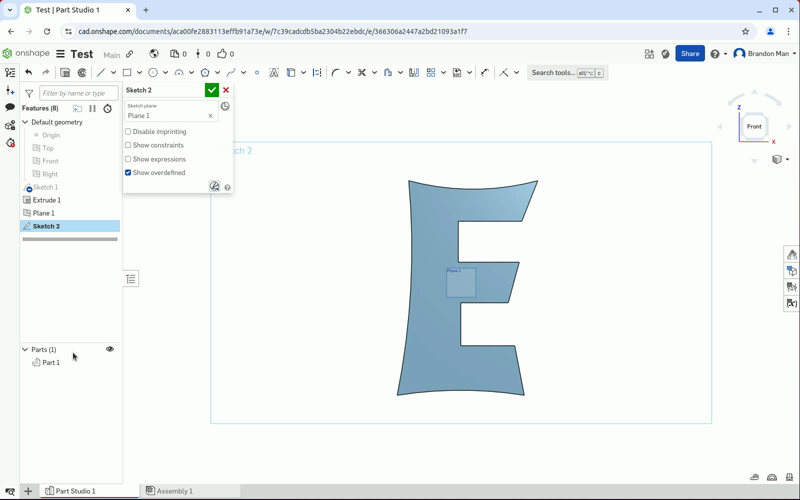
key(y)
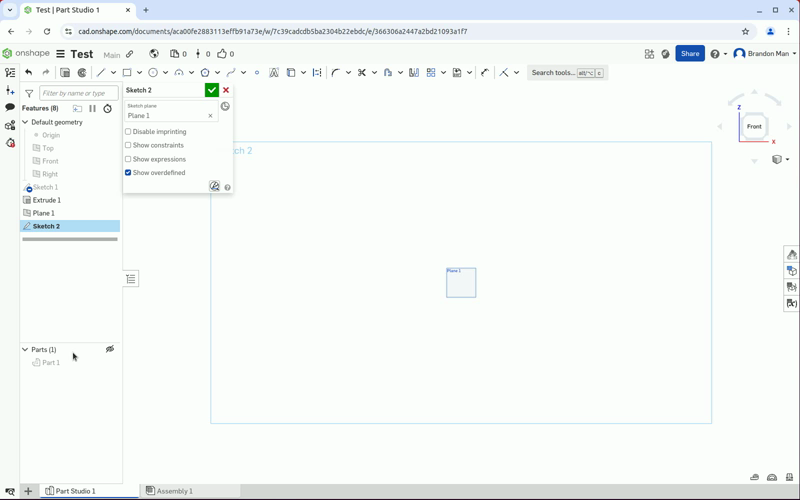
key(a)
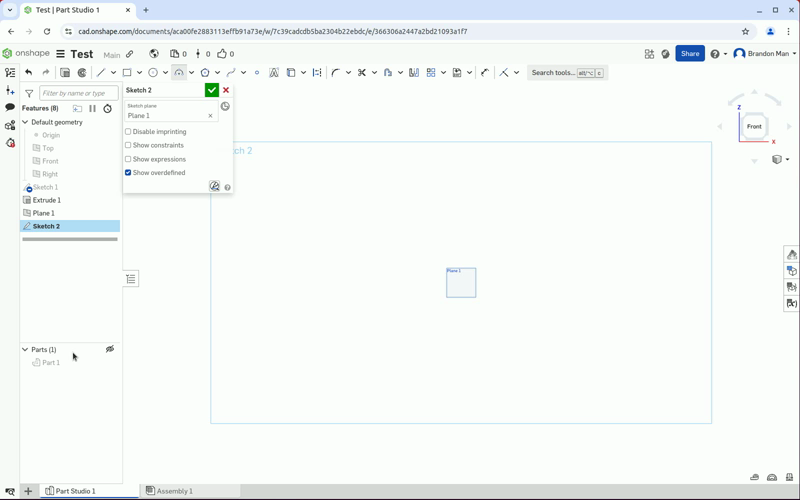
key_down(shift)
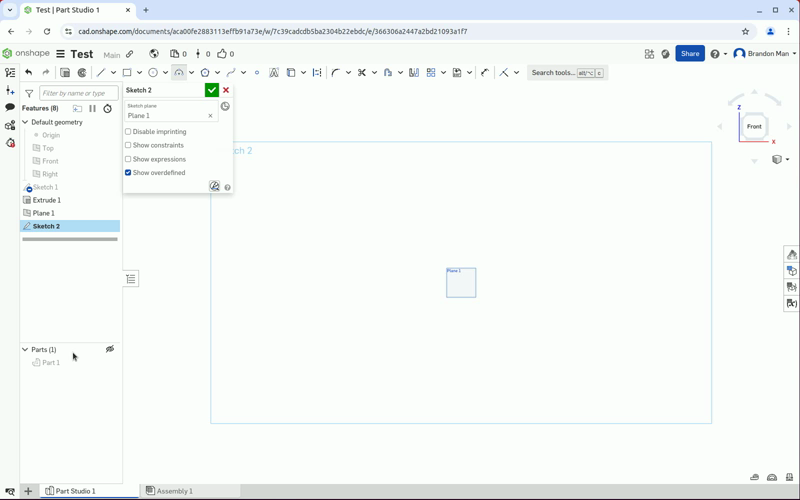
mouse_move(406, 386)
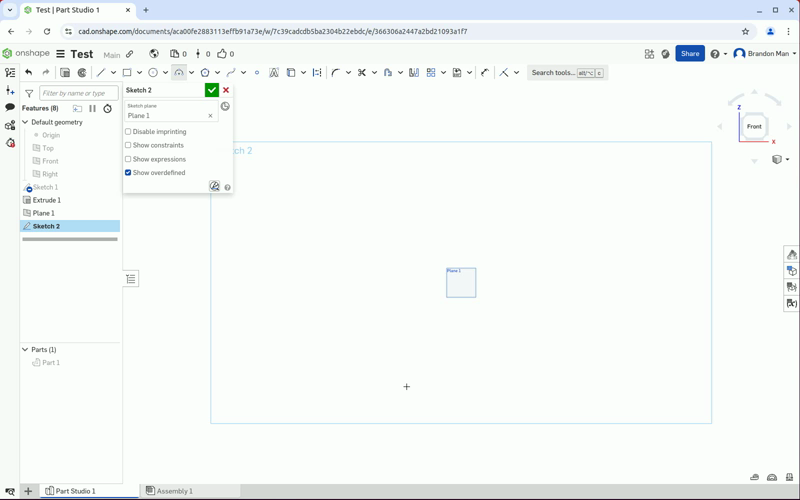
click(406, 386)
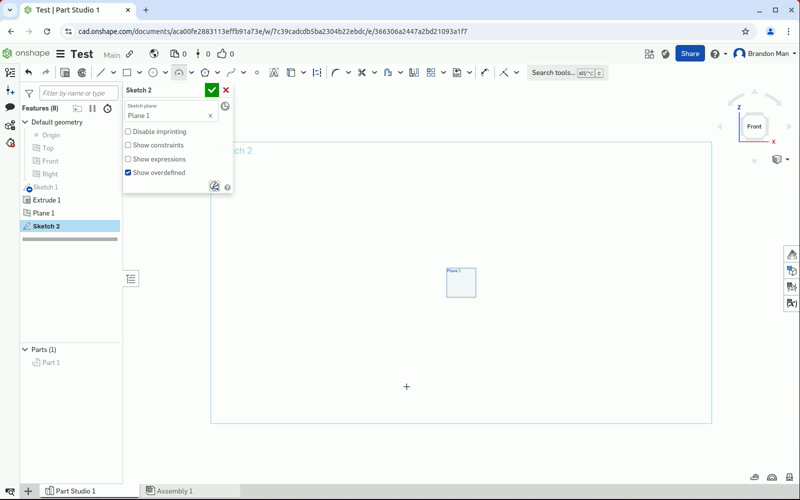
key_up(shift)
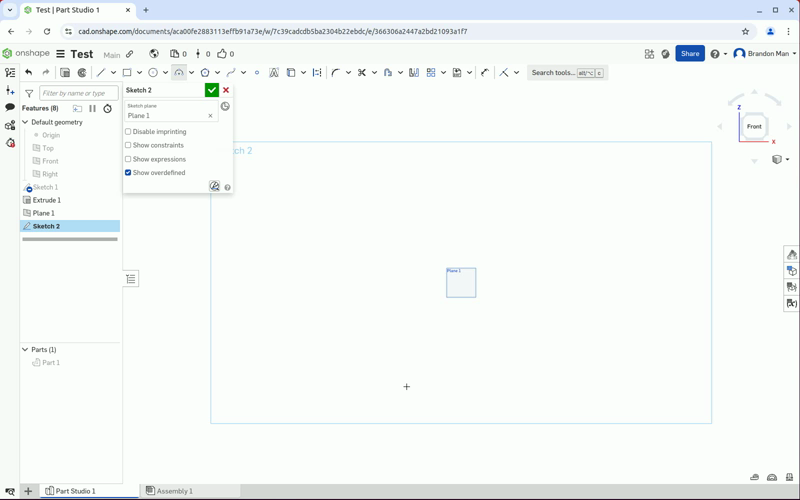
key_down(shift)
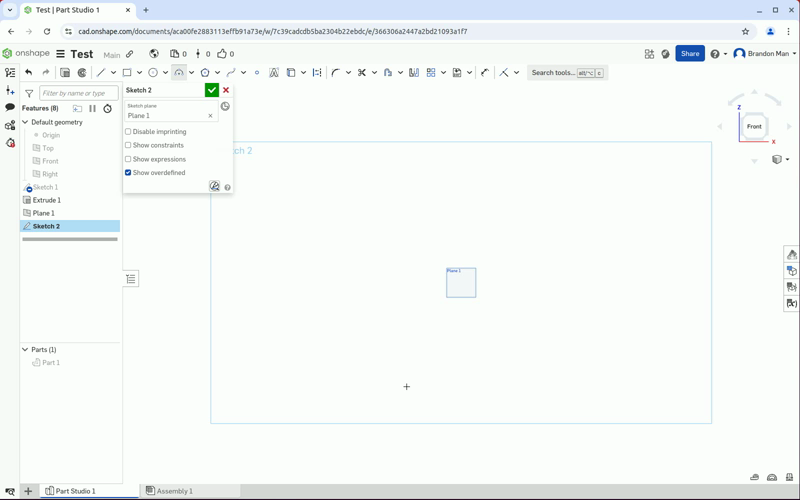
mouse_move(516, 386)
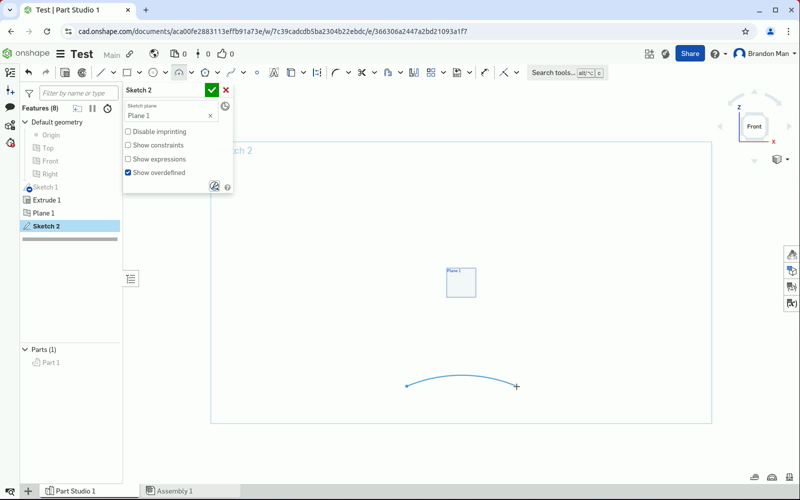
click(516, 386)
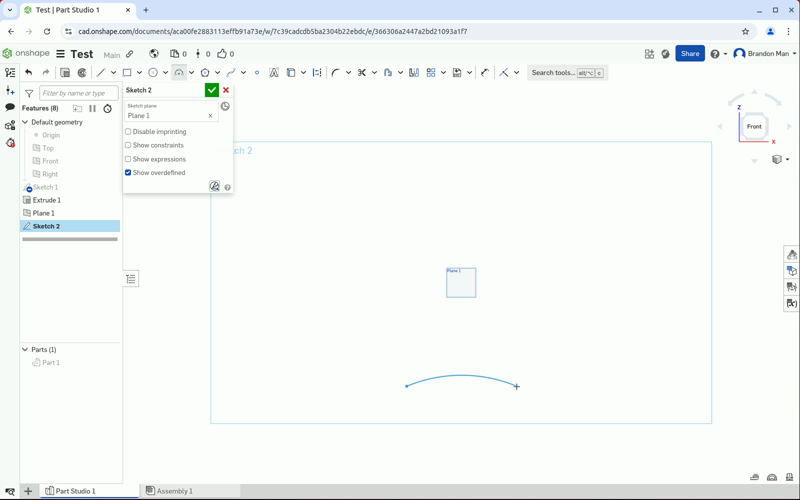
mouse_move(461, 380)
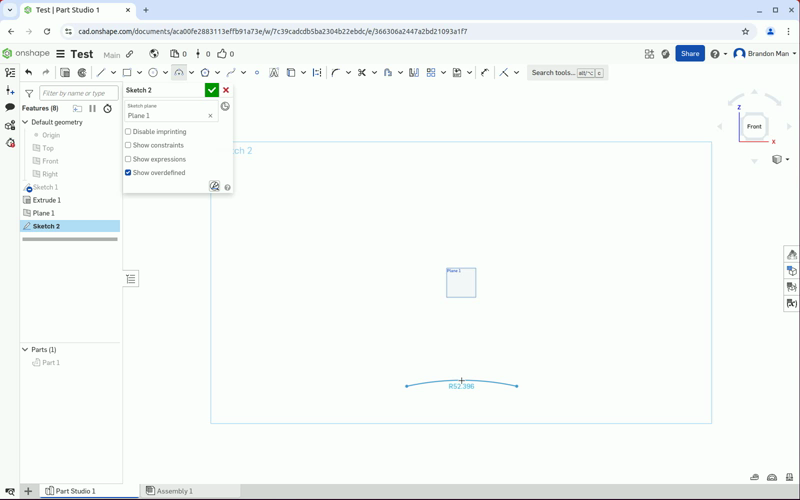
click(461, 380)
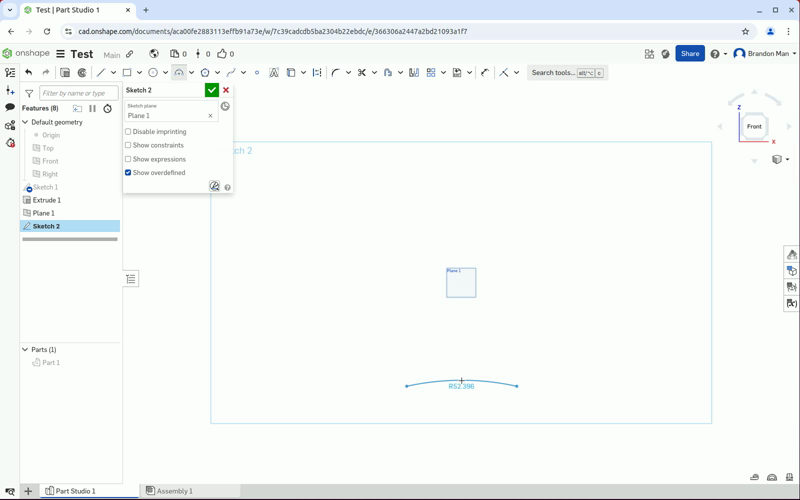
key_up(shift)
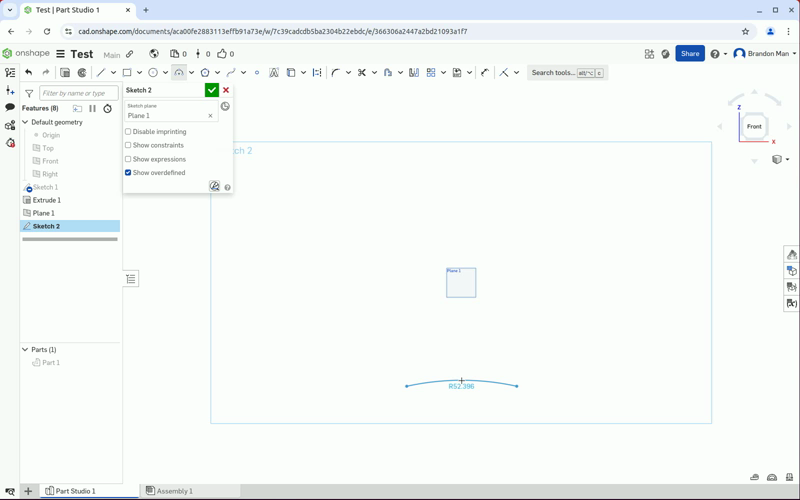
key(esc)
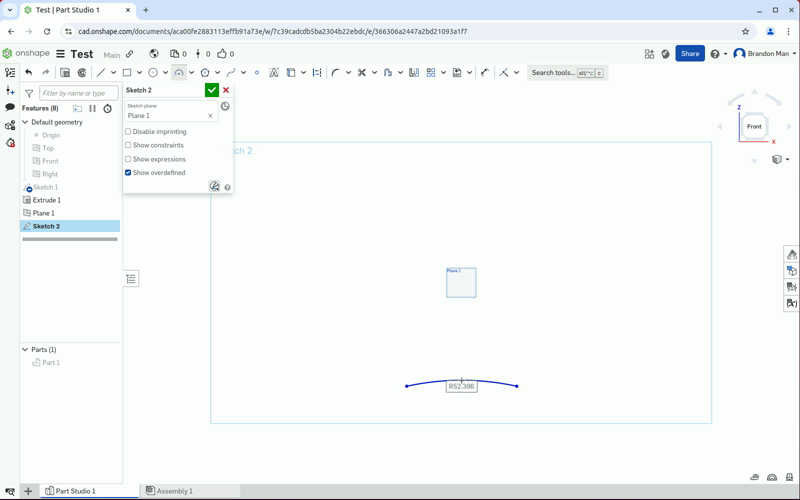
key(l)
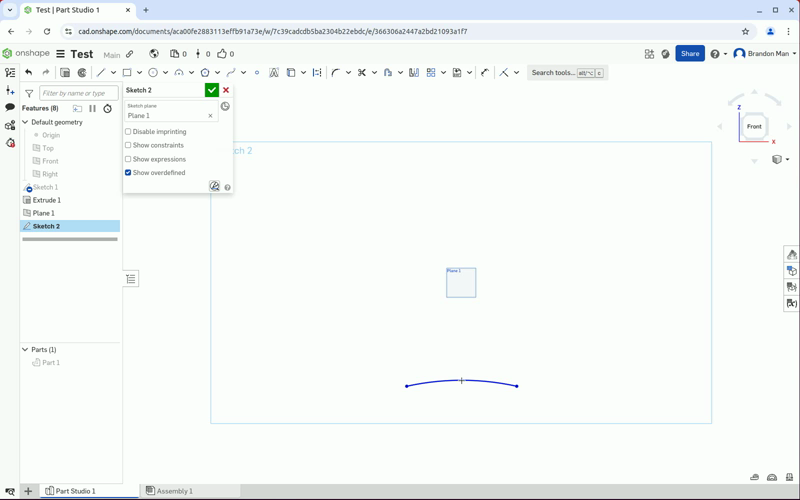
mouse_move(516, 386)
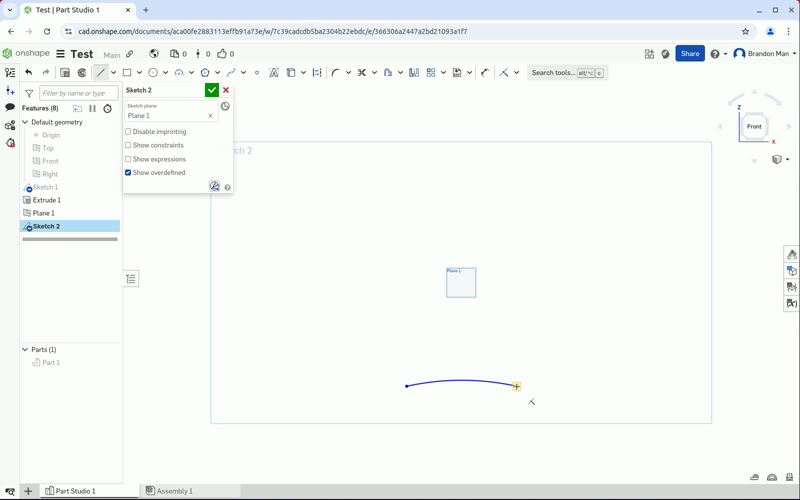
click(516, 386)
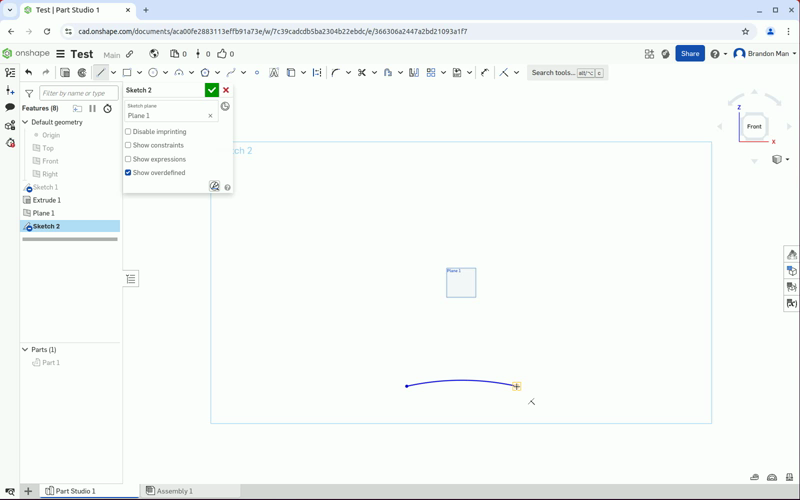
key_down(shift)
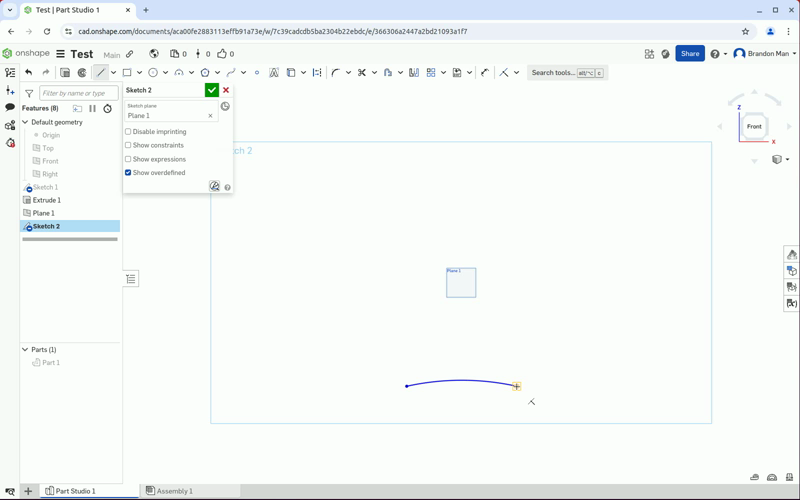
mouse_move(546, 386)
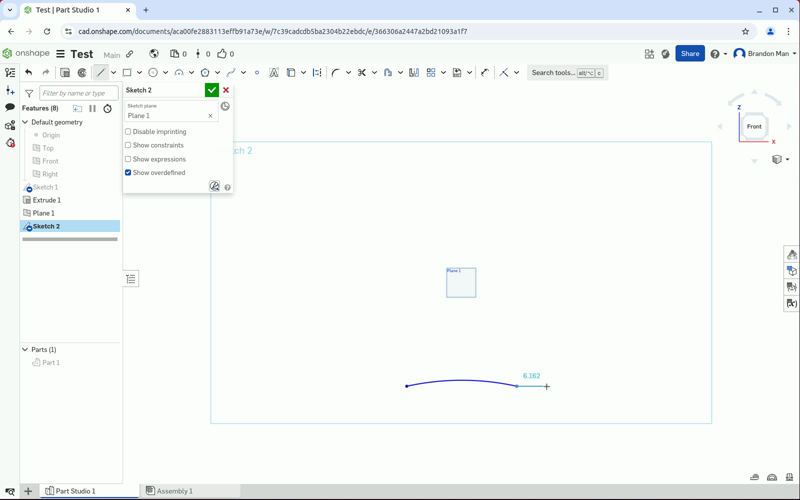
mouse_move(508, 355)
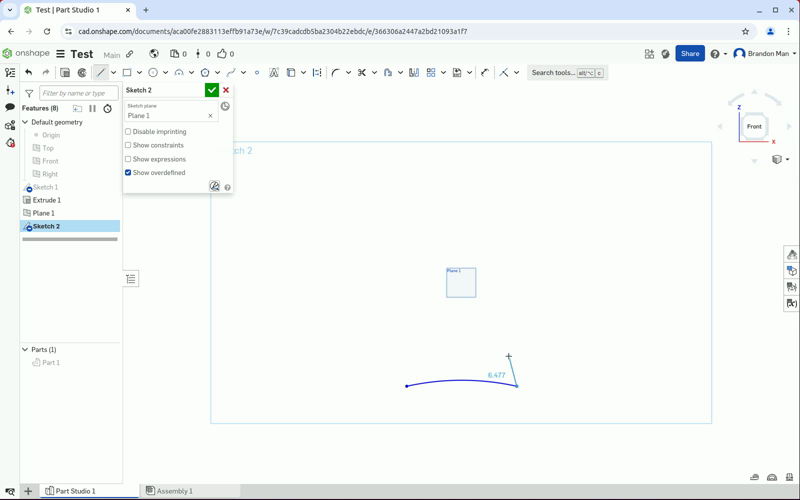
click(508, 355)
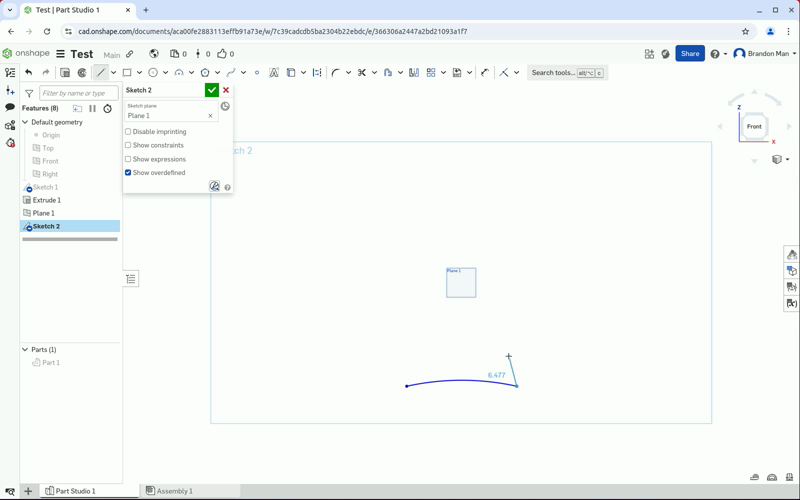
key_up(shift)
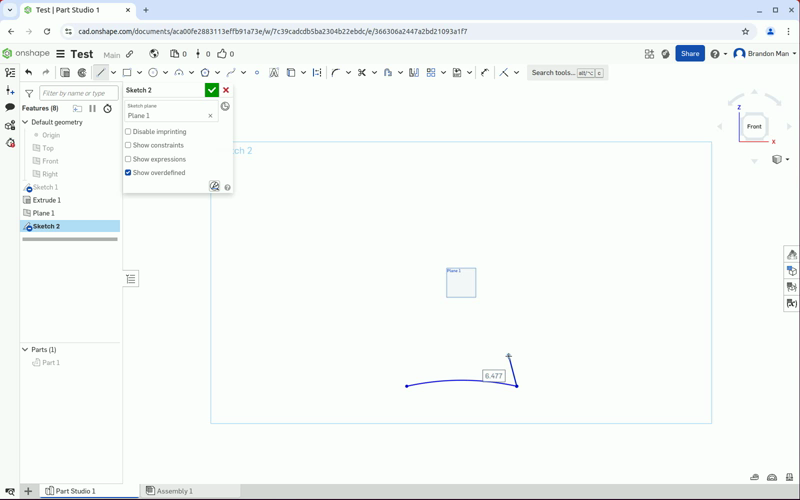
key_down(shift)
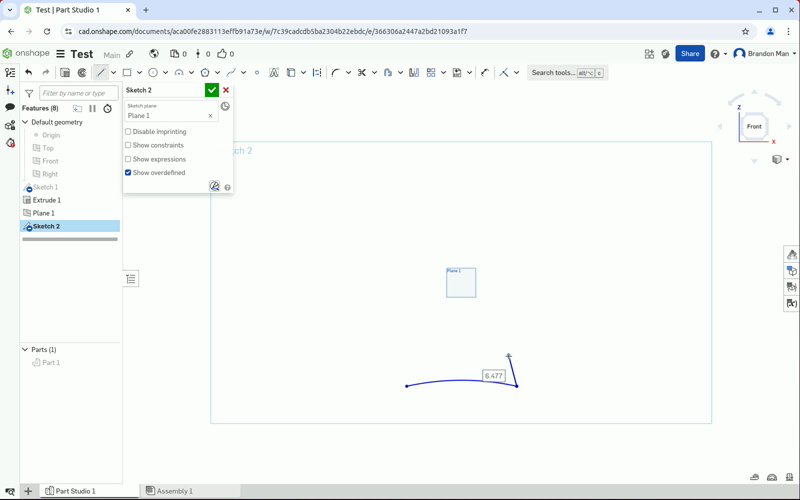
mouse_move(538, 355)
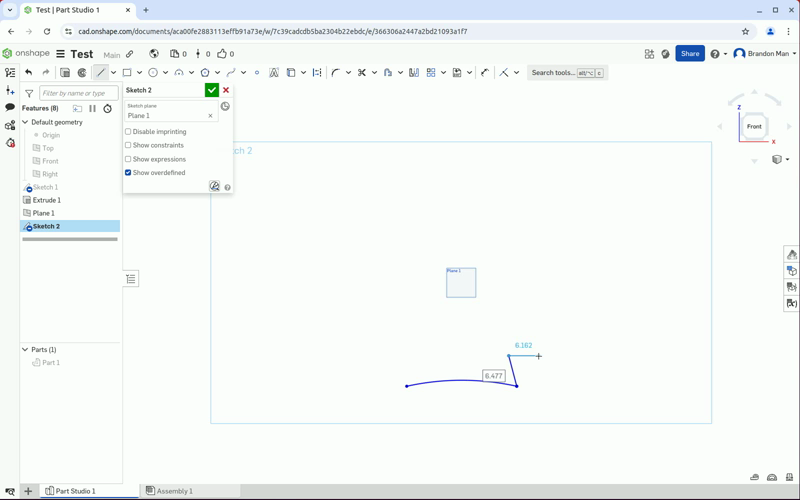
mouse_move(453, 355)
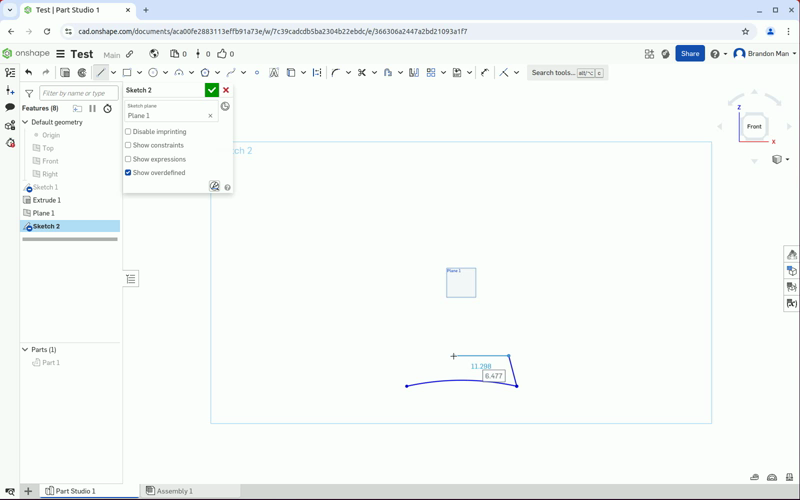
click(453, 355)
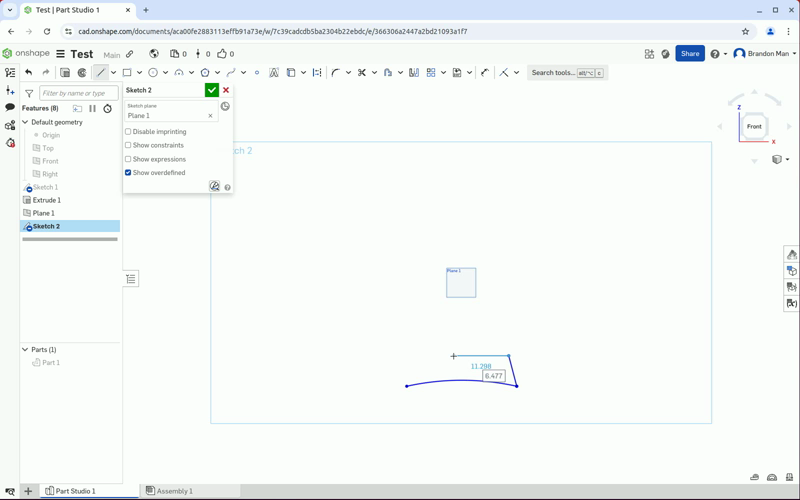
key_up(shift)
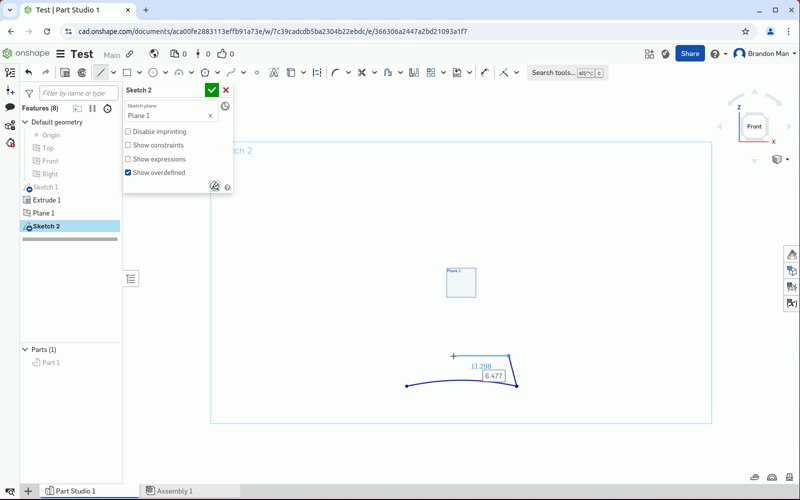
key_down(shift)
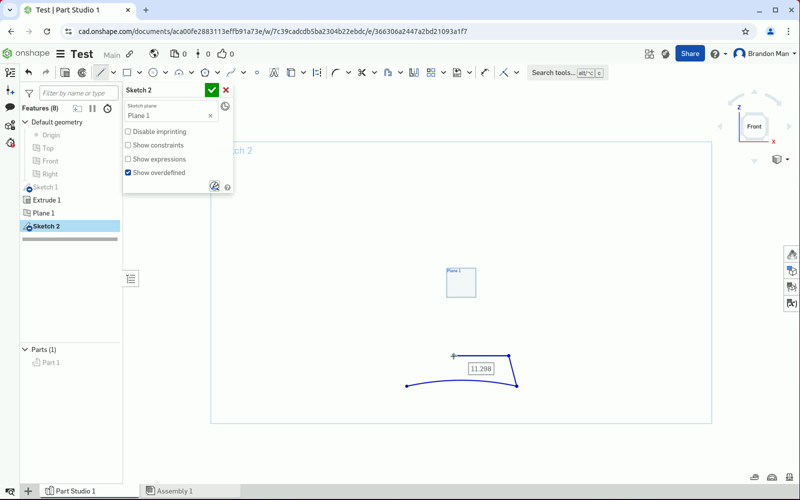
mouse_move(483, 355)
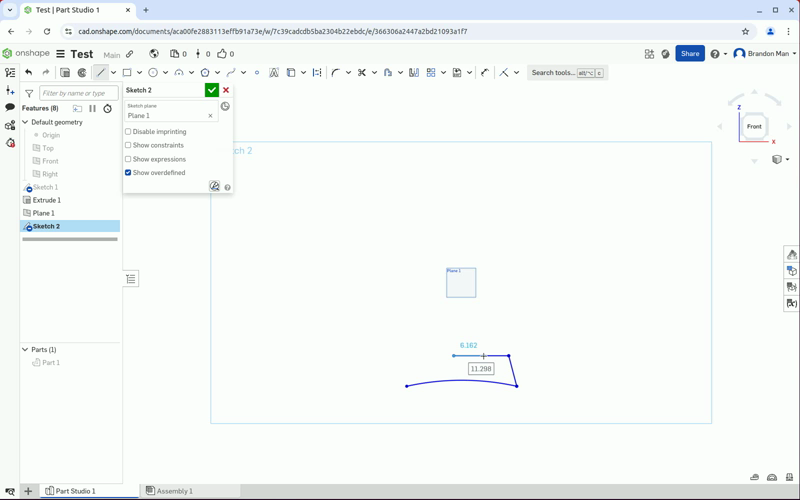
mouse_move(453, 296)
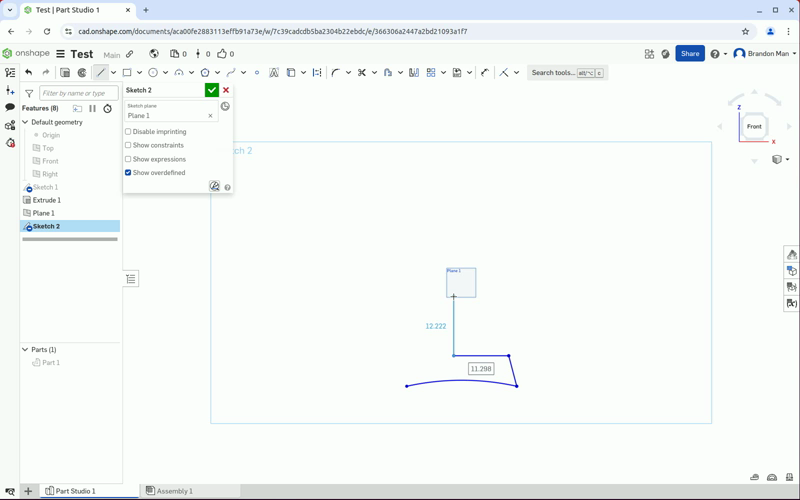
click(453, 296)
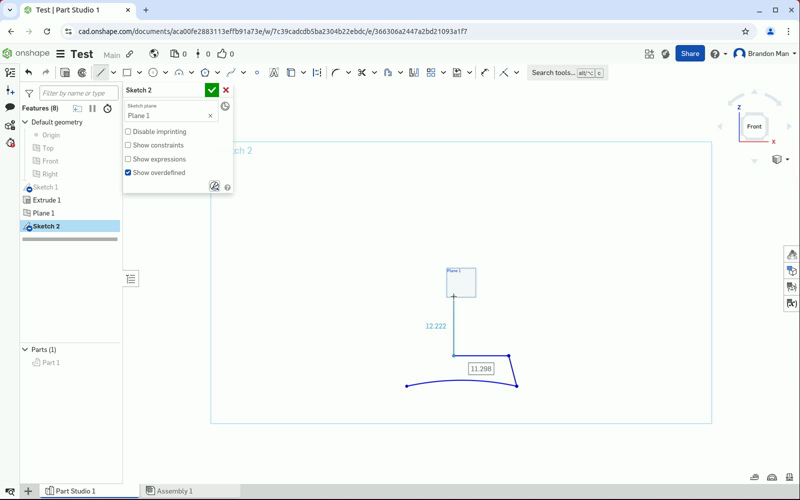
key_up(shift)
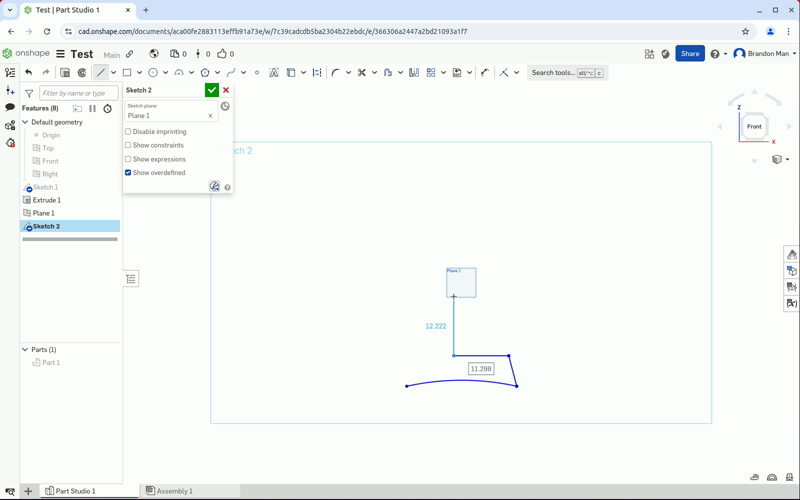
key_down(shift)
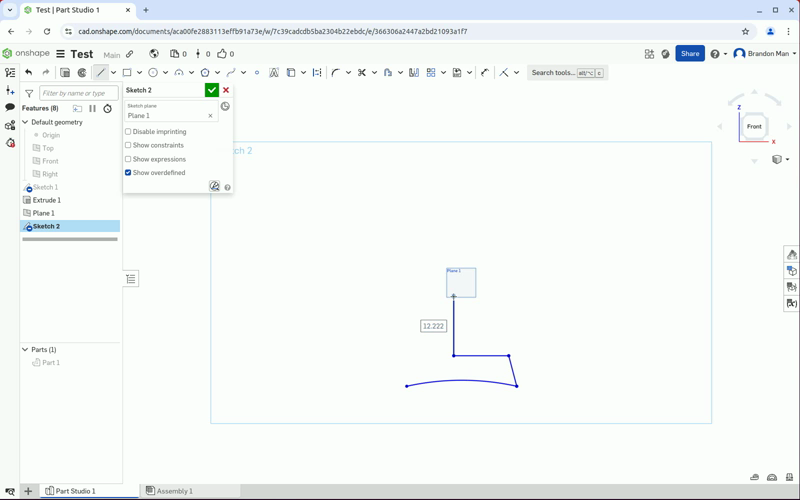
mouse_move(483, 296)
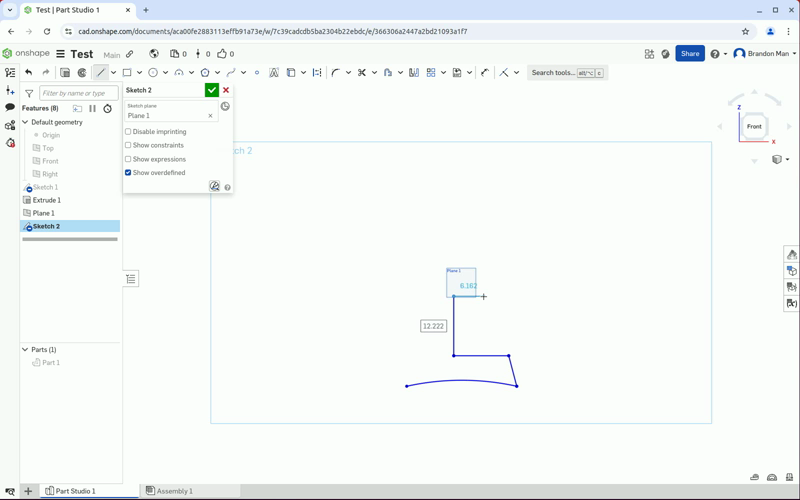
mouse_move(500, 296)
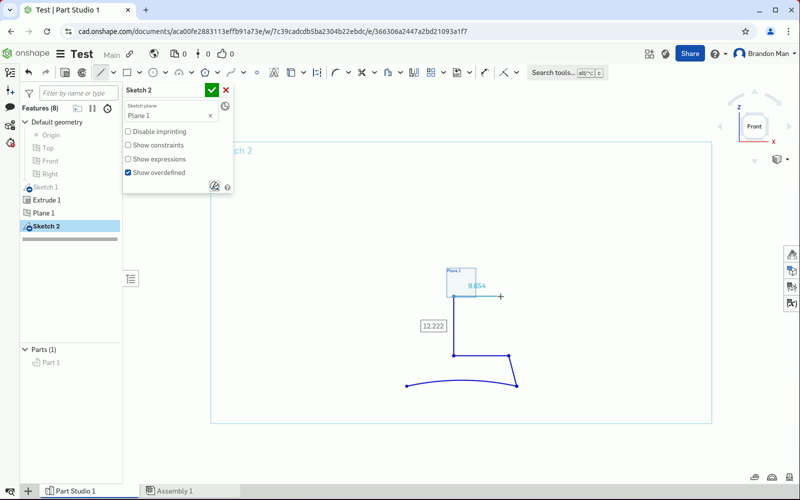
click(500, 296)
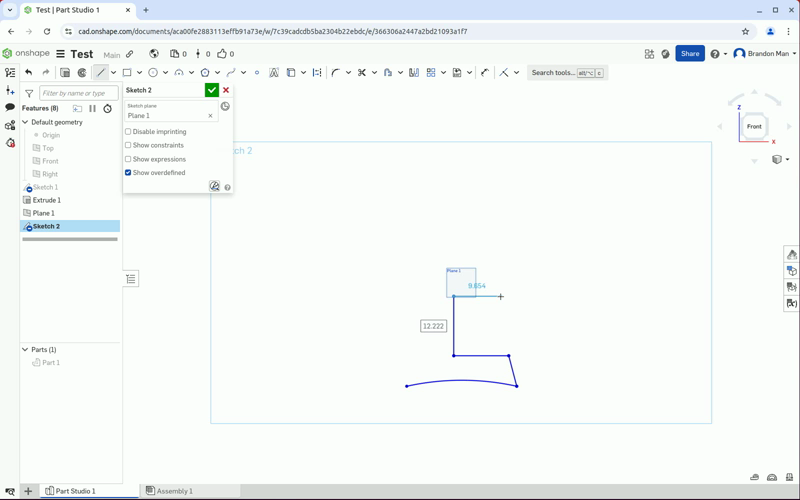
key_up(shift)
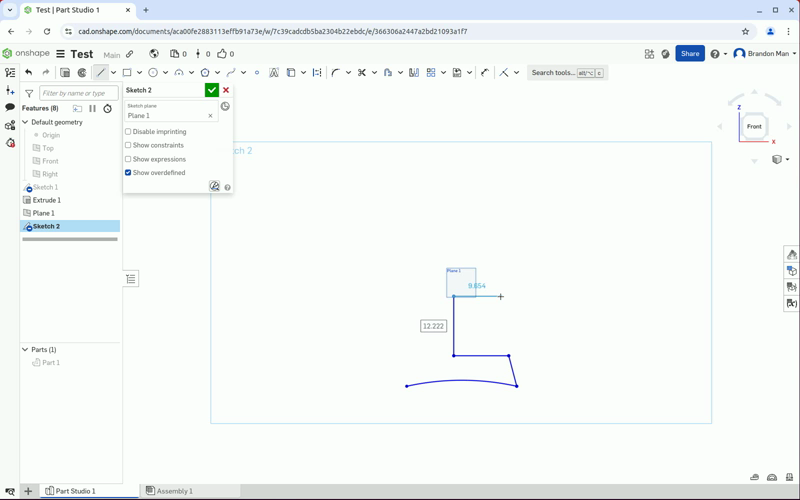
key_down(shift)
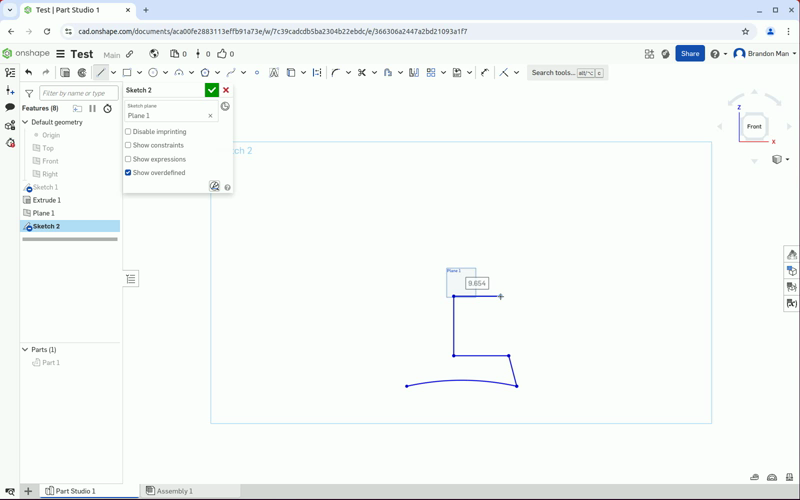
mouse_move(530, 296)
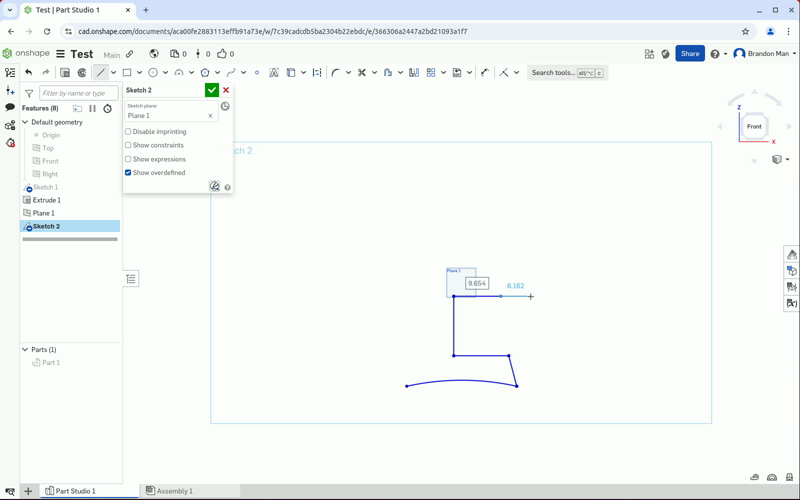
mouse_move(508, 267)
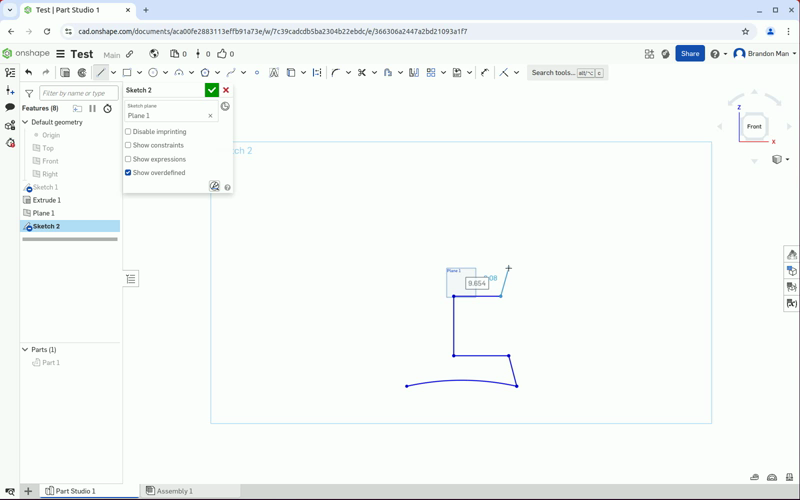
click(508, 267)
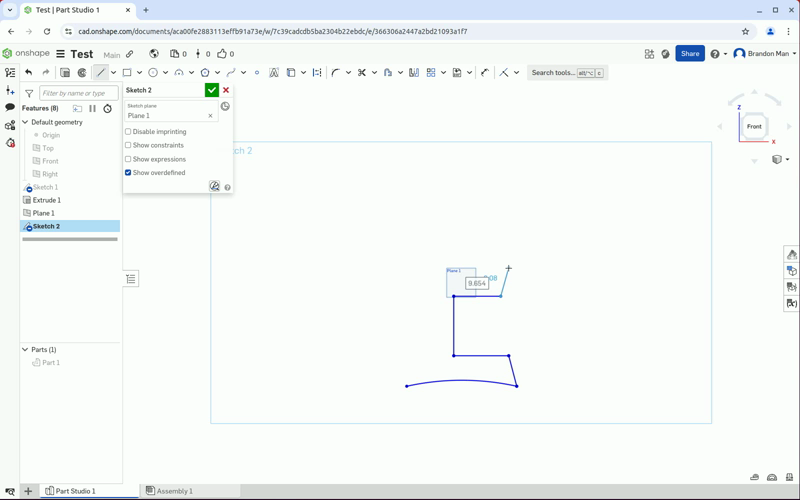
key_up(shift)
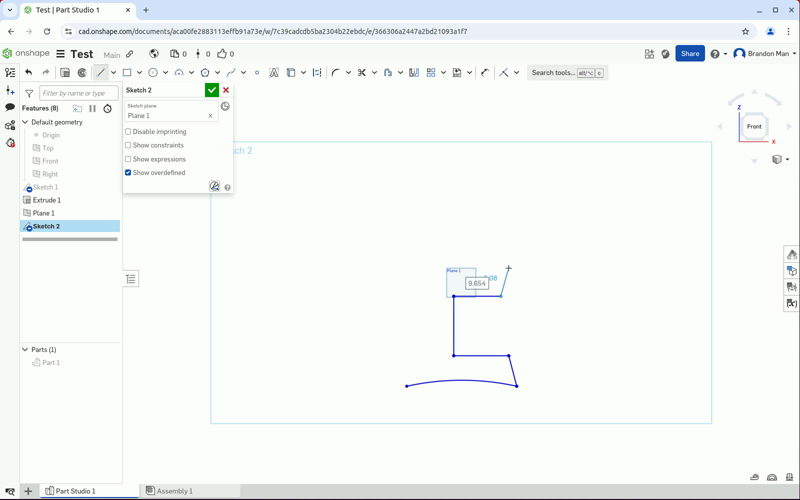
key_down(shift)
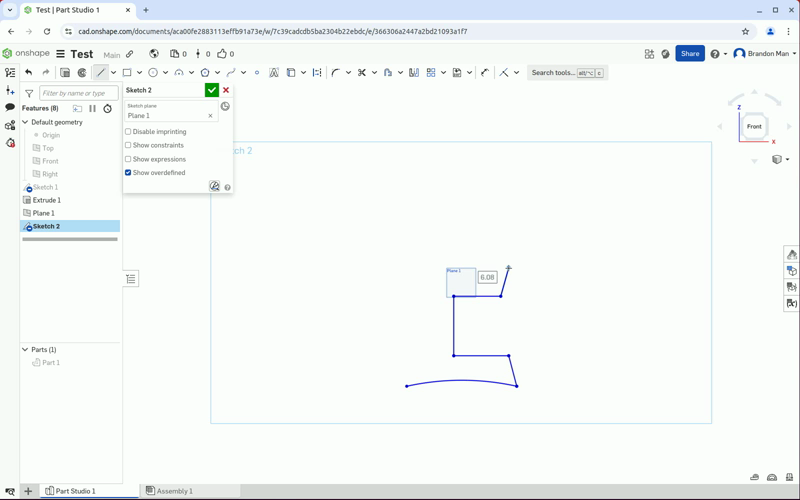
mouse_move(538, 267)
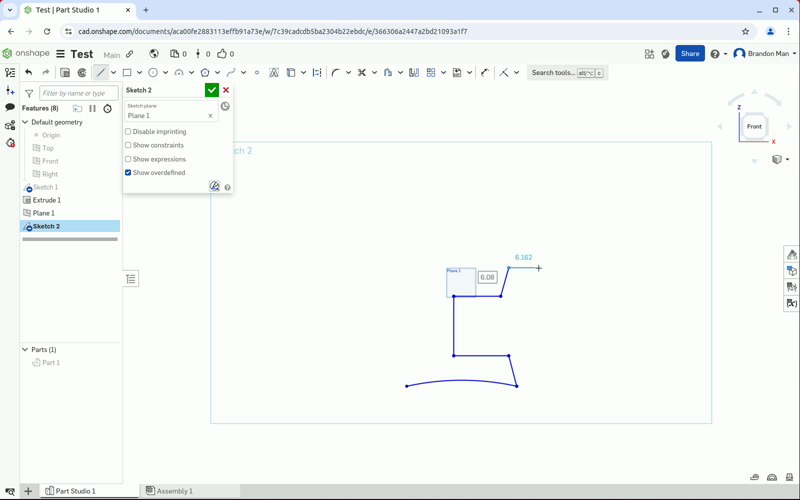
mouse_move(453, 267)
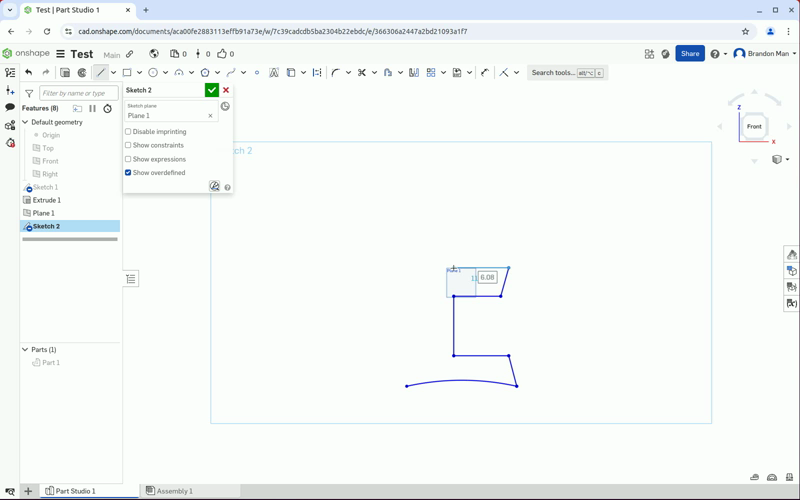
click(453, 267)
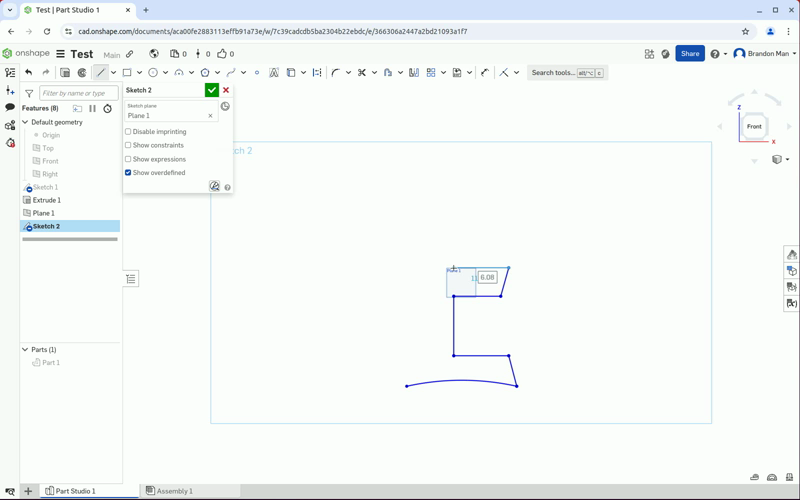
key_up(shift)
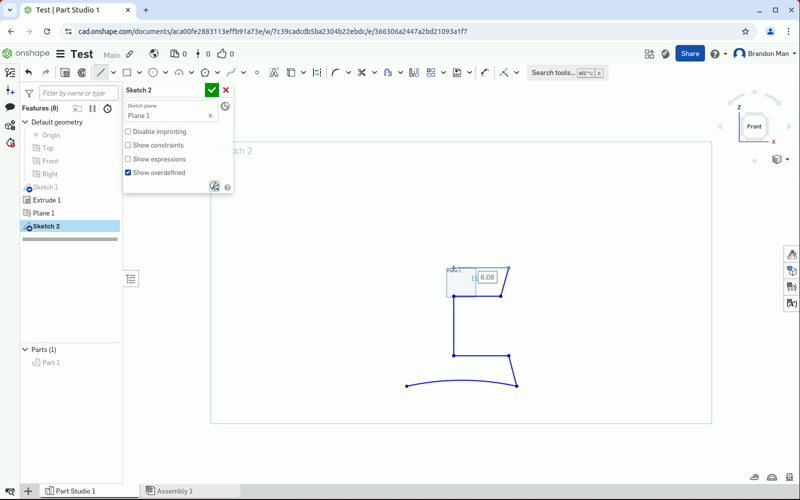
key_down(shift)
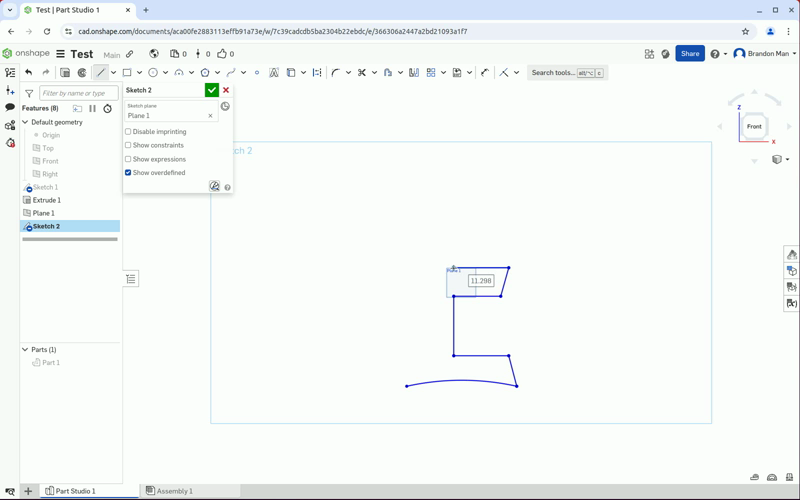
mouse_move(483, 267)
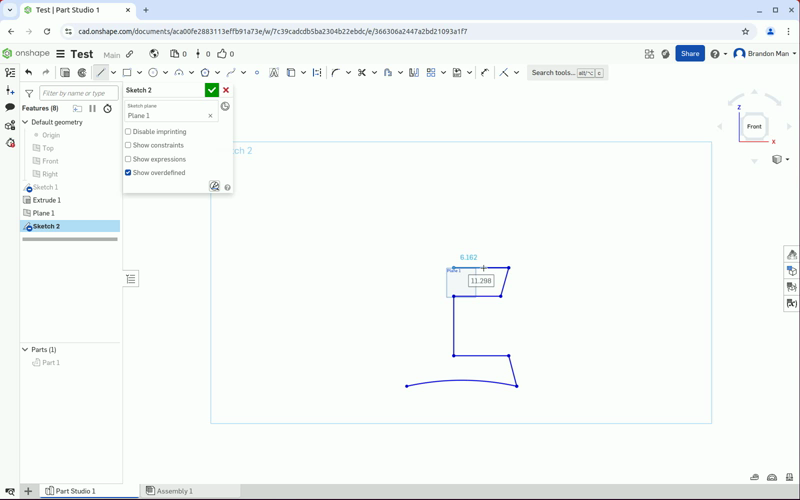
mouse_move(453, 214)
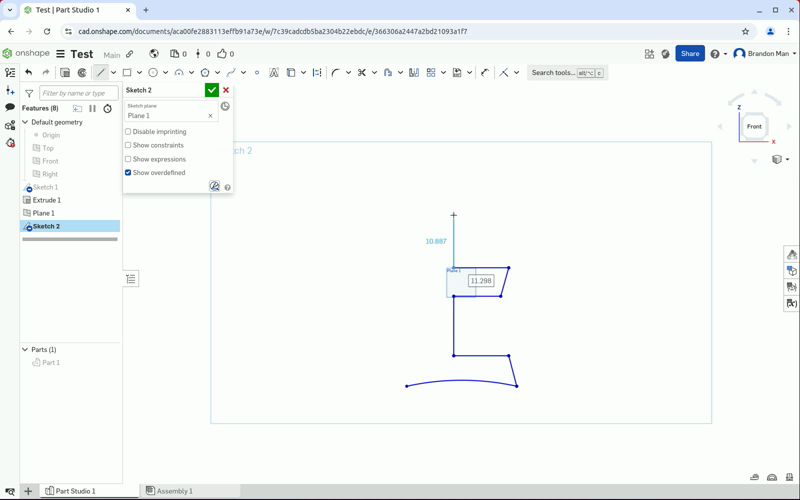
click(453, 214)
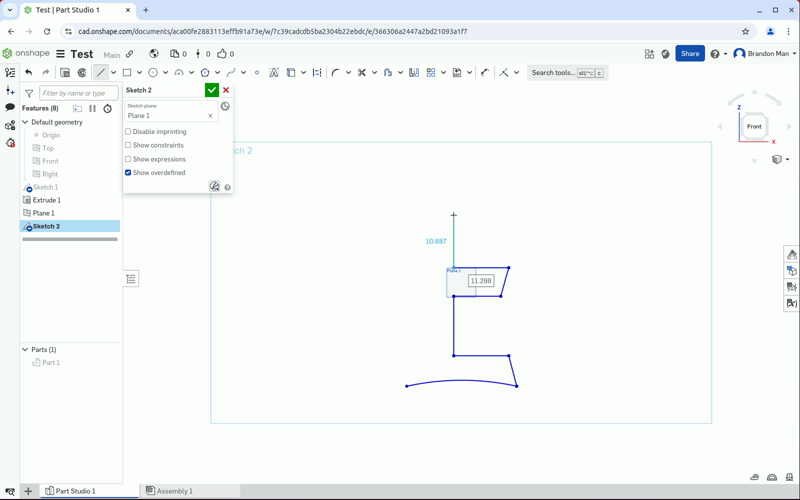
key_up(shift)
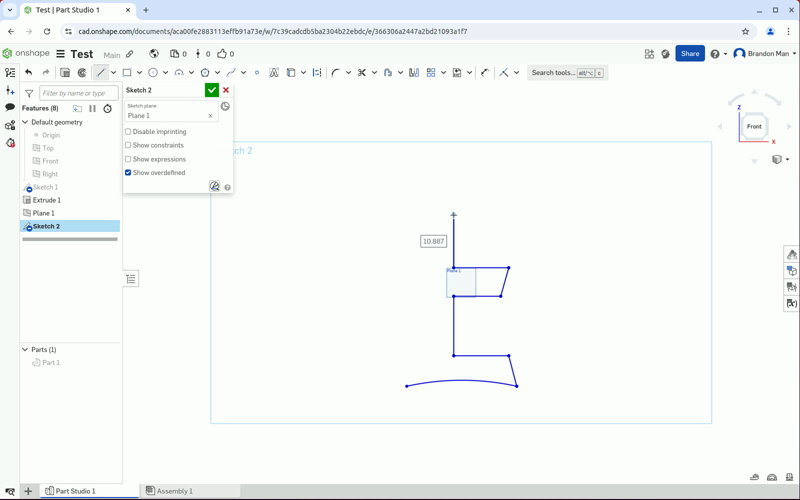
key_down(shift)
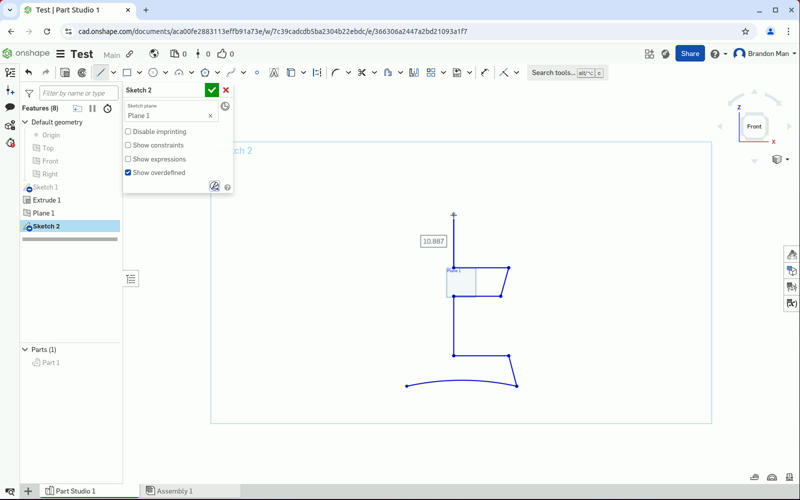
mouse_move(516, 214)
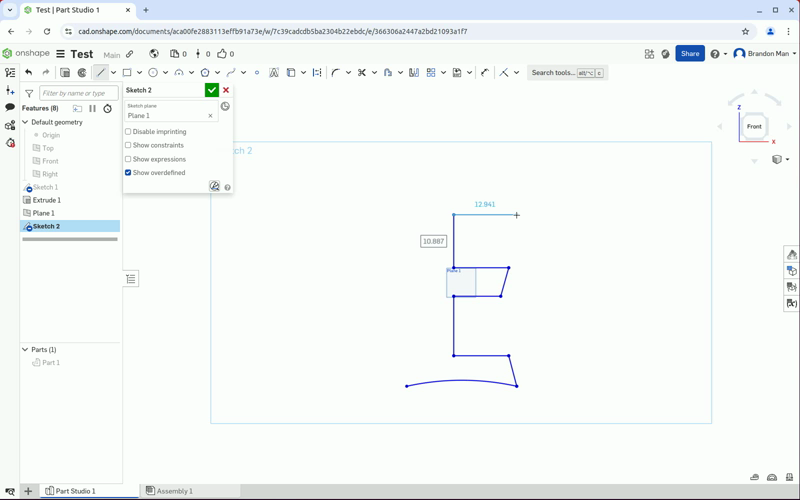
click(516, 214)
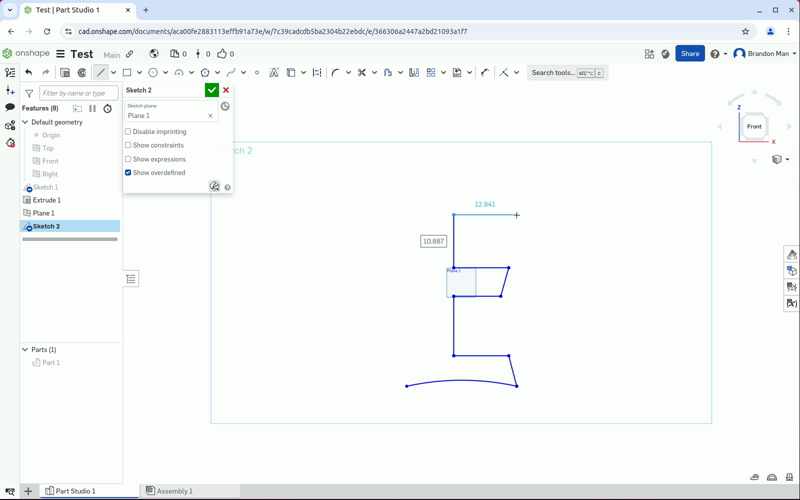
key_up(shift)
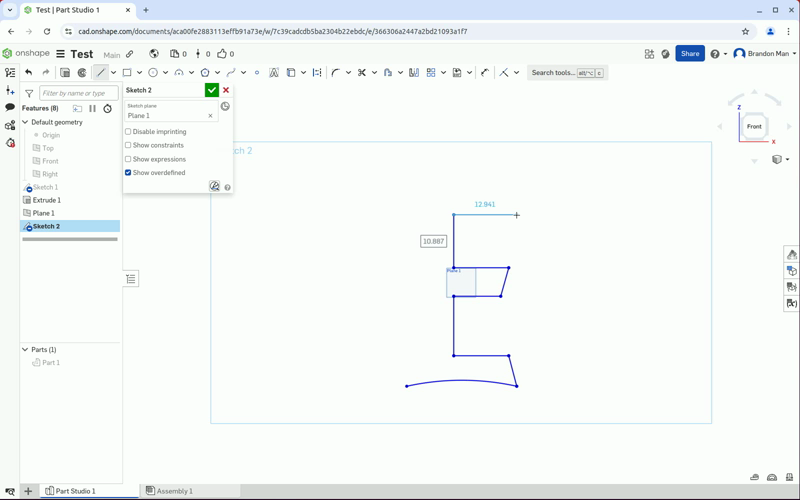
key_down(shift)
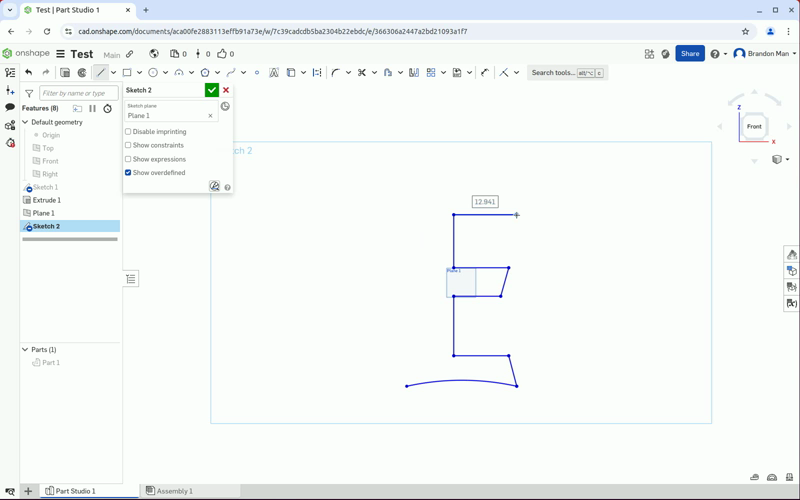
mouse_move(546, 214)
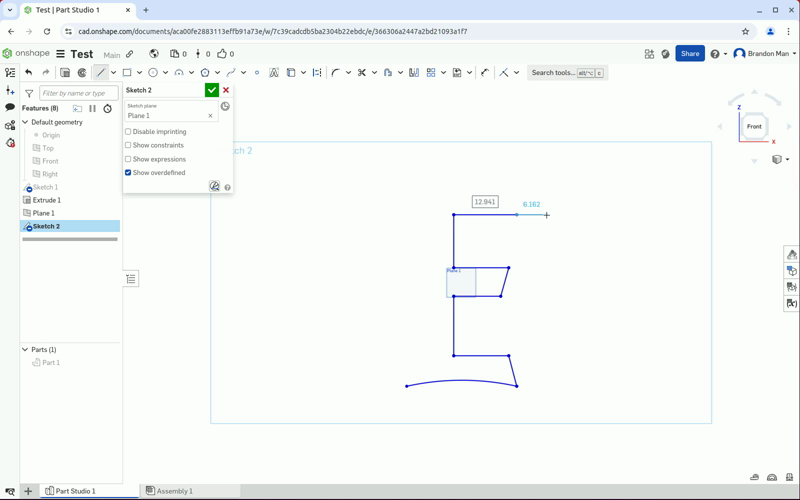
mouse_move(525, 192)
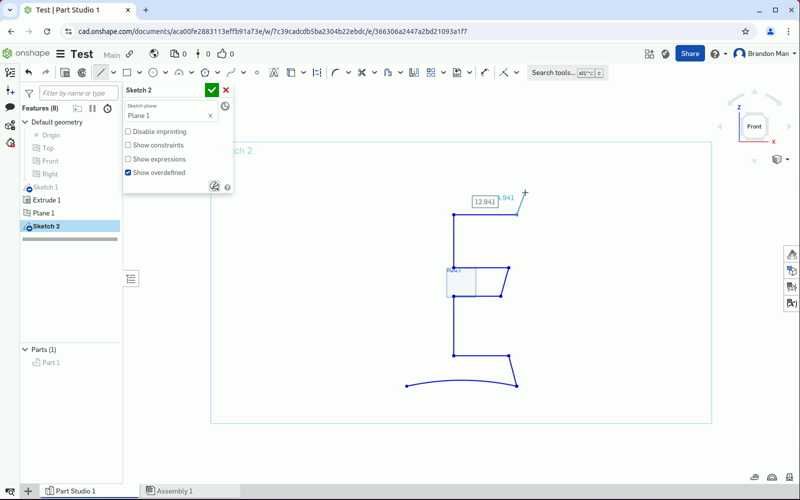
click(525, 192)
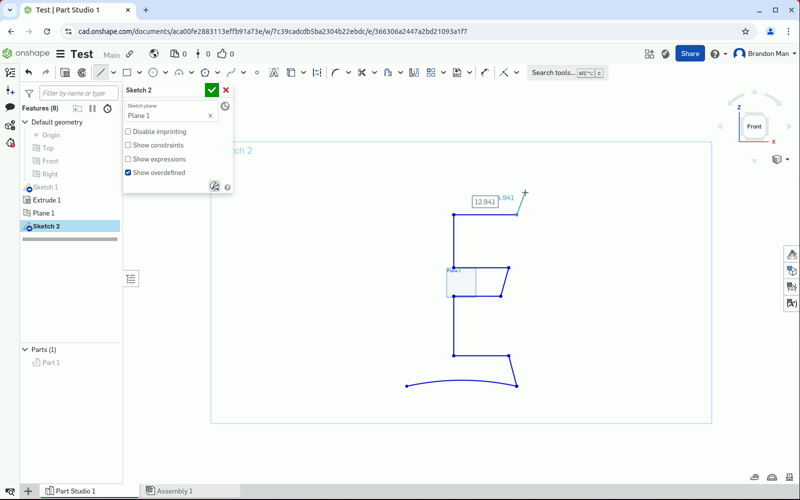
key_up(shift)
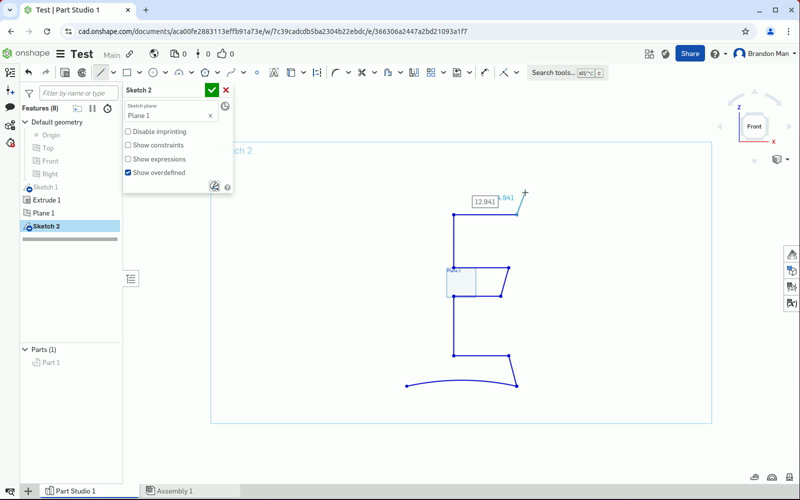
key(esc)
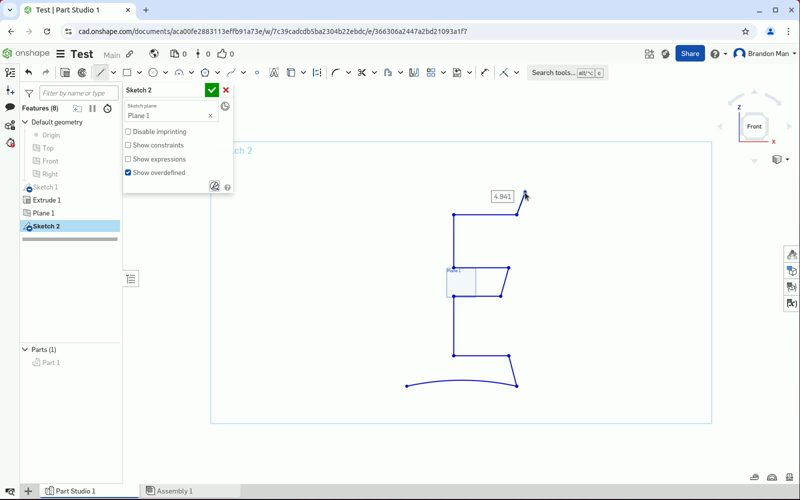
key(a)
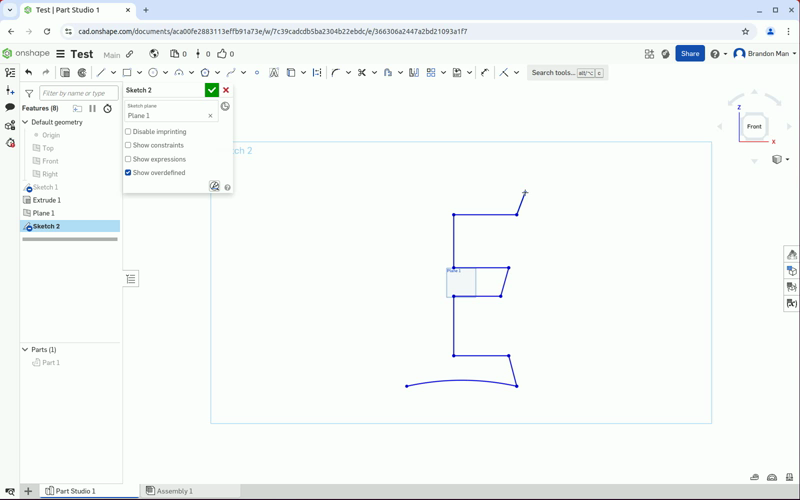
mouse_move(525, 192)
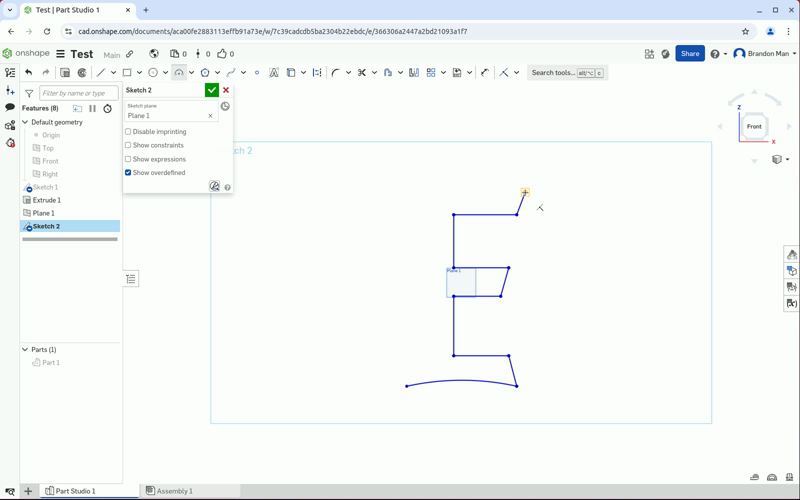
click(525, 192)
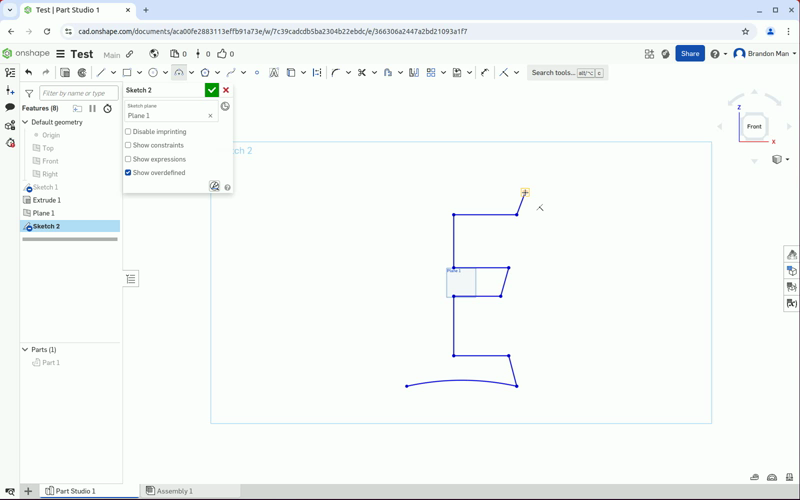
key_down(shift)
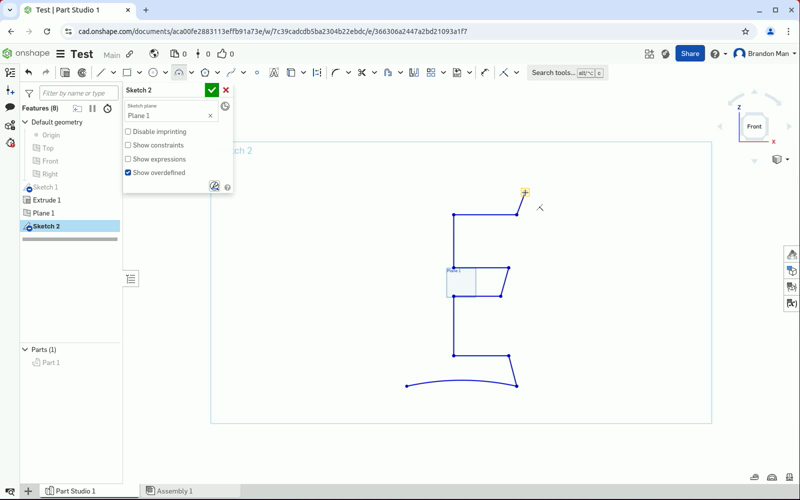
mouse_move(419, 192)
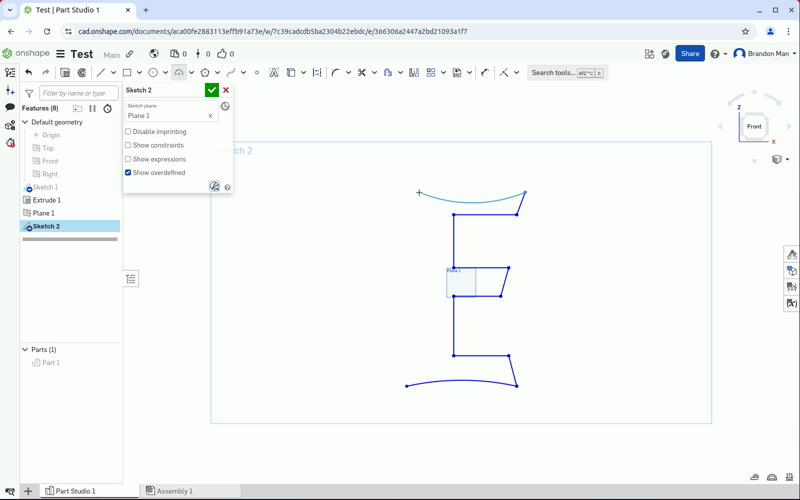
click(419, 192)
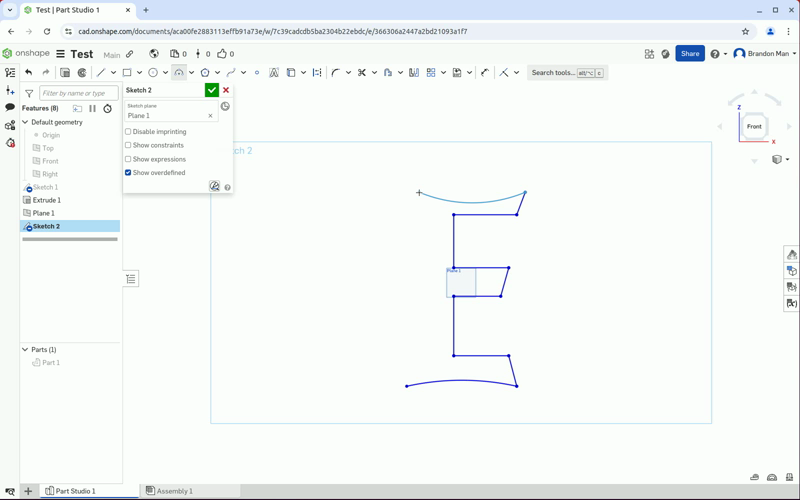
mouse_move(472, 197)
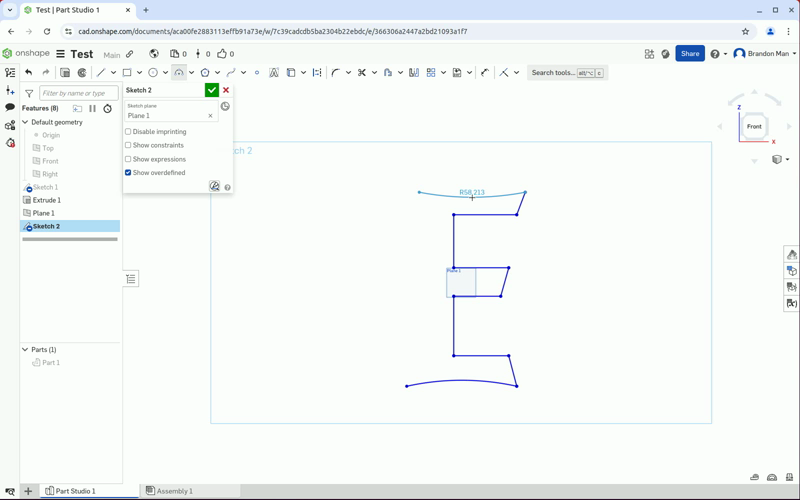
click(472, 197)
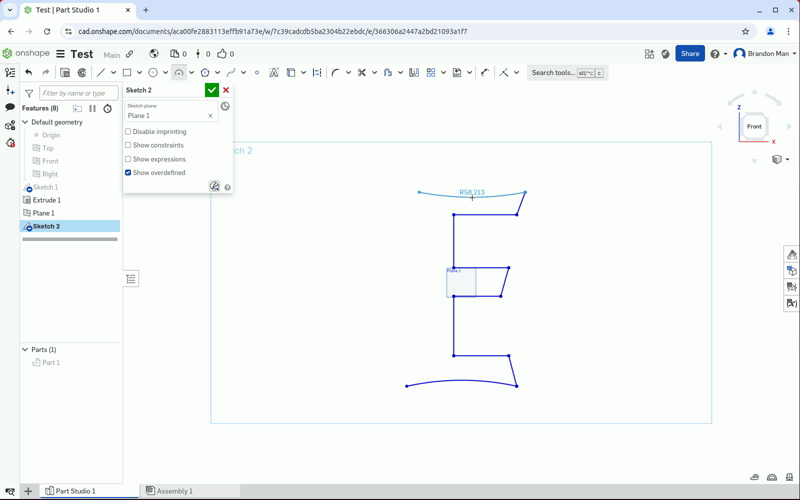
key_up(shift)
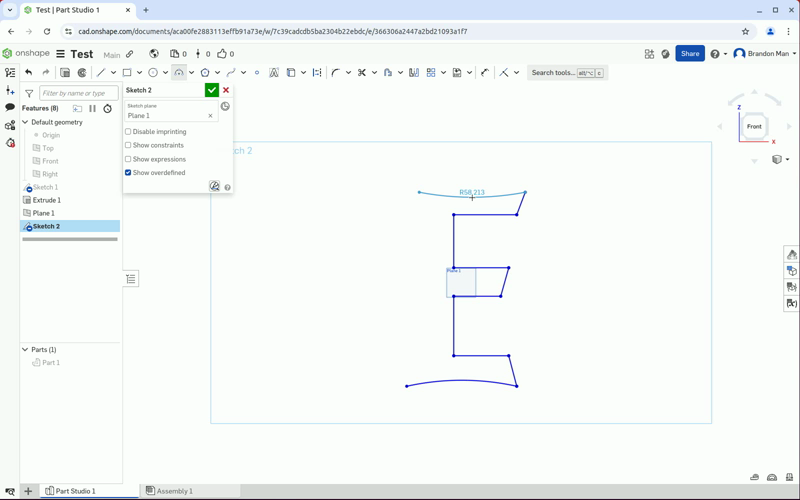
mouse_move(419, 192)
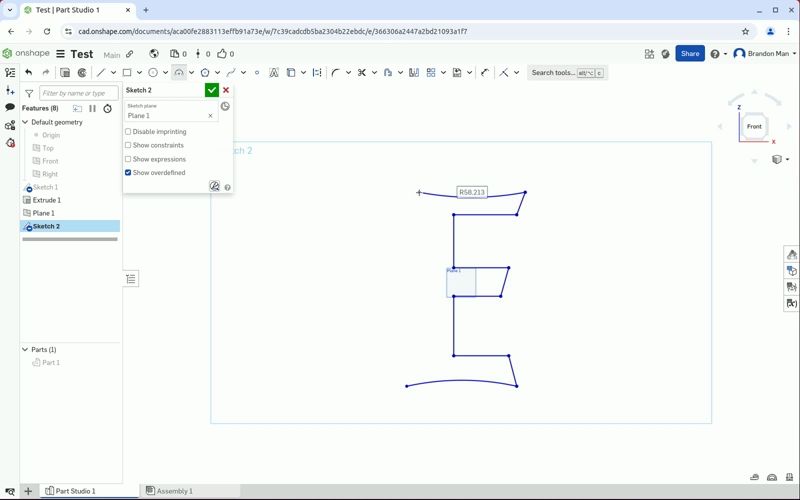
click(419, 192)
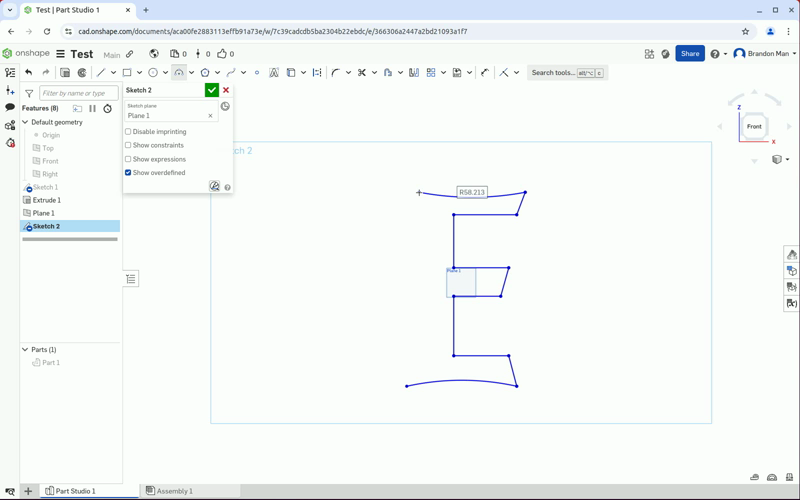
mouse_move(406, 386)
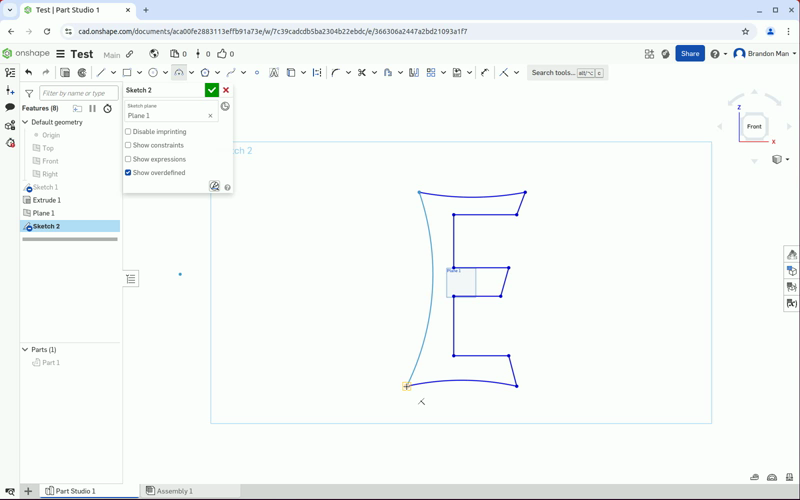
click(406, 386)
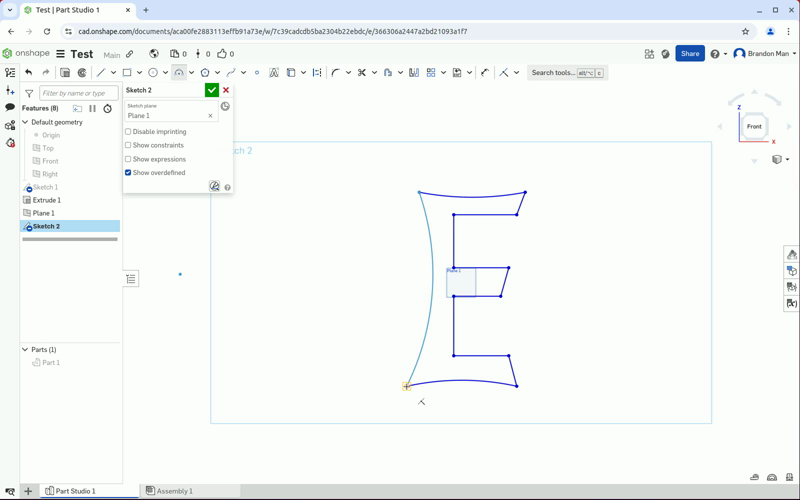
key_down(shift)
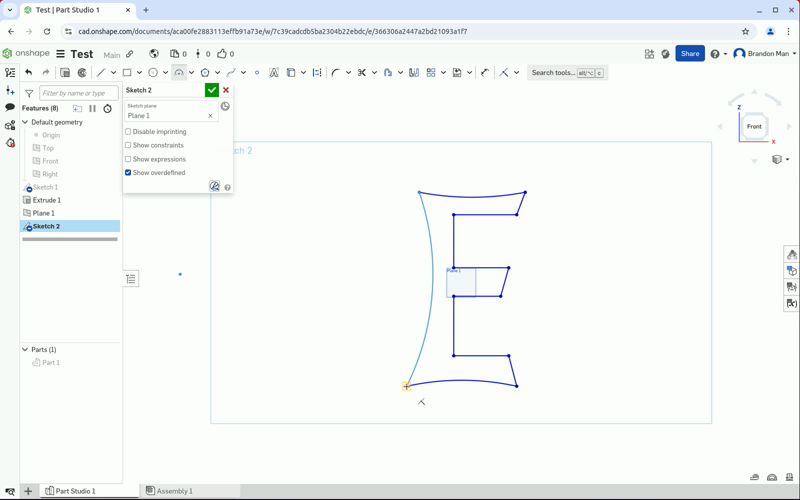
mouse_move(421, 289)
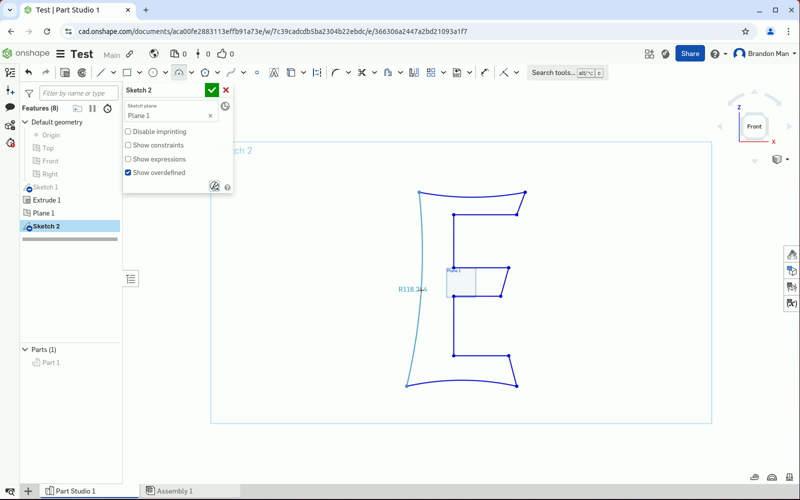
click(421, 289)
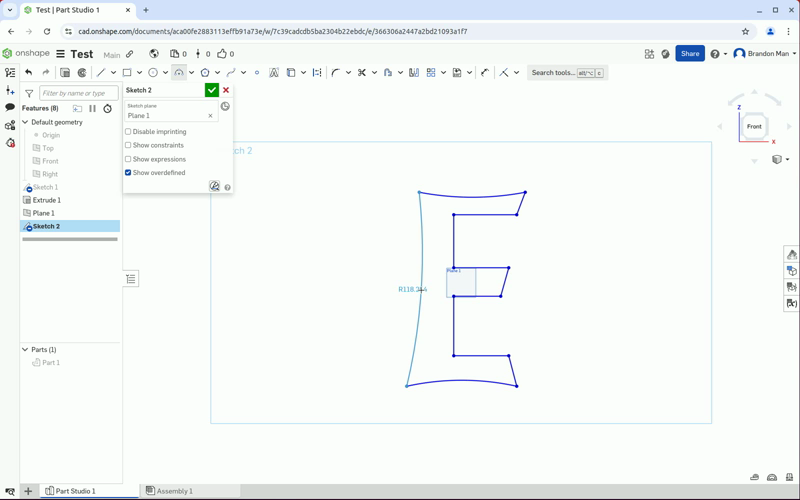
key_up(shift)
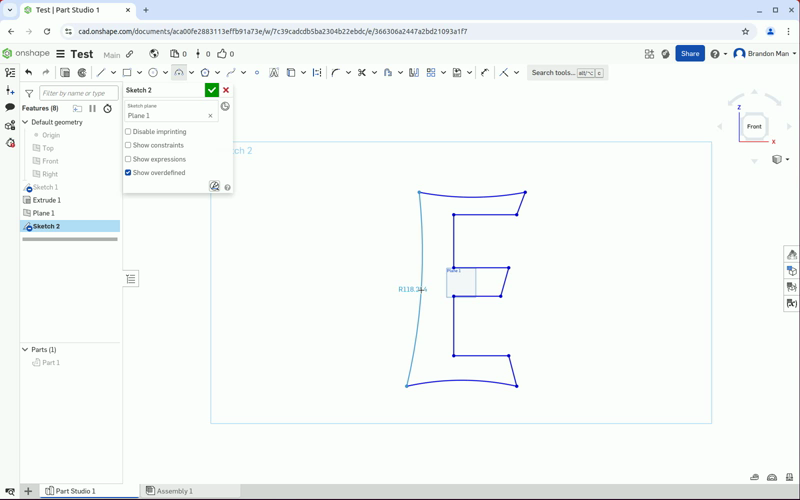
key(esc)
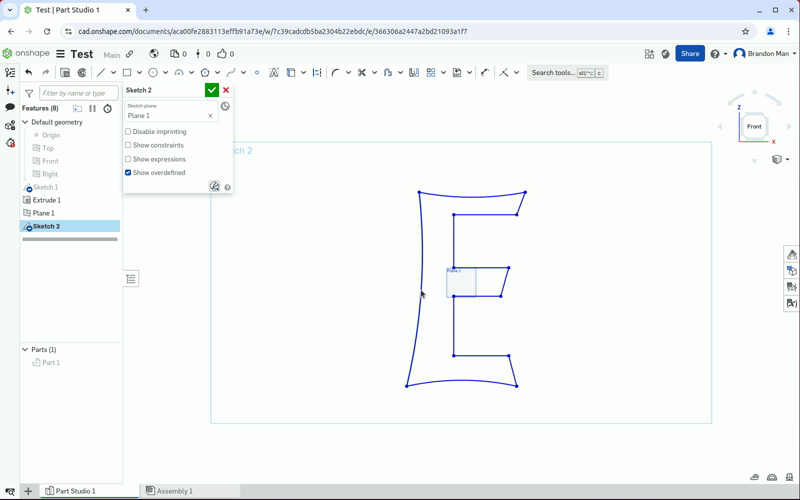
mouse_move(469, 345)
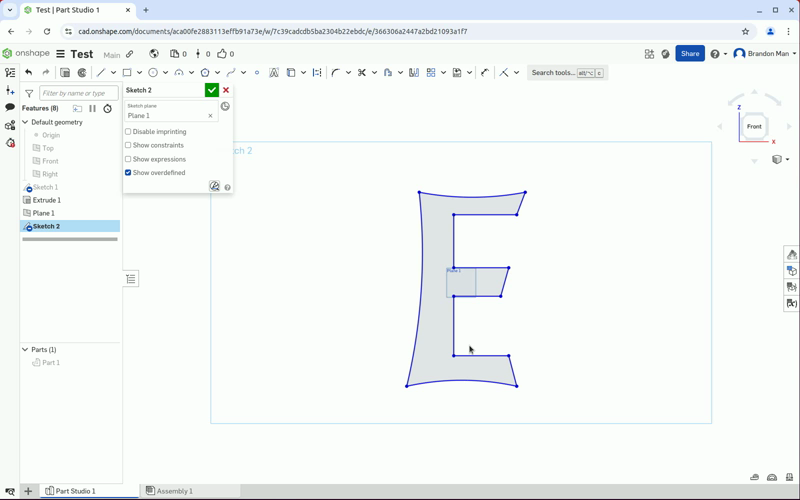
click(469, 345)
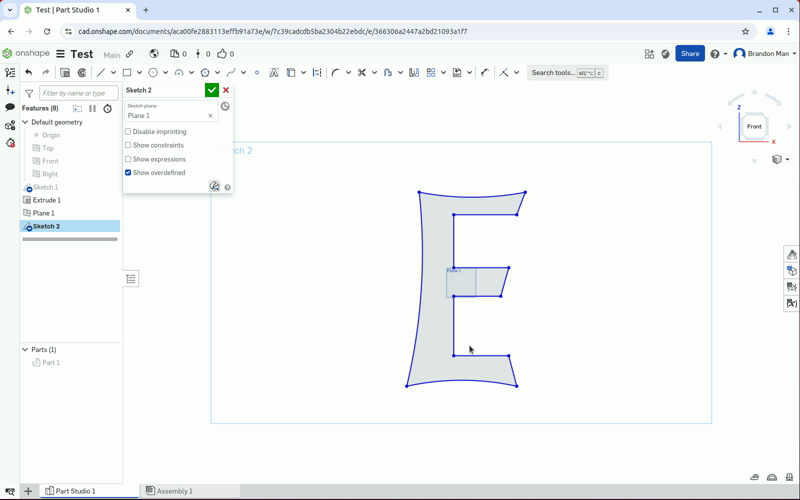
mouse_move(73, 352)
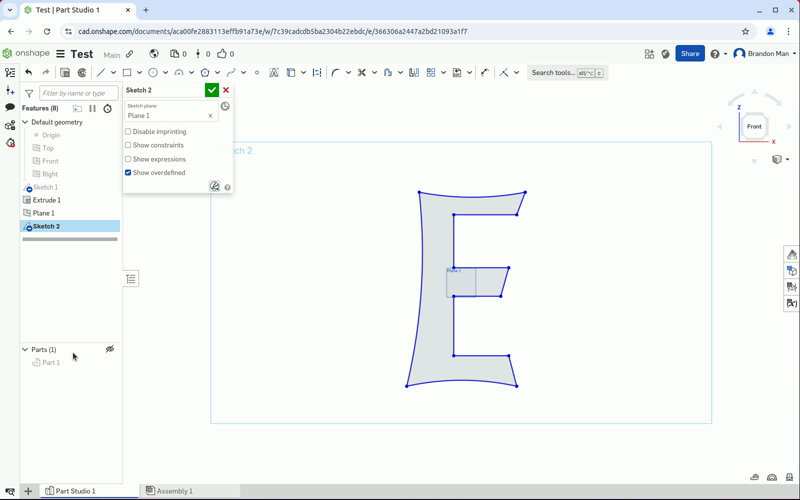
key(shift+y)
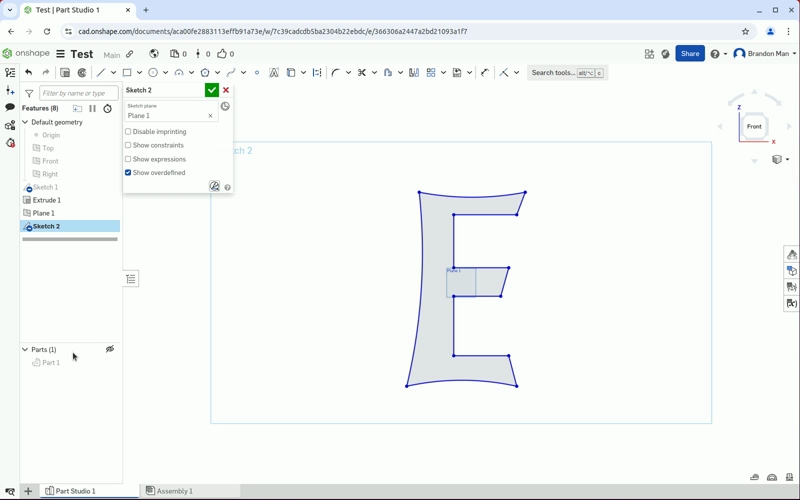
key(shift+e)
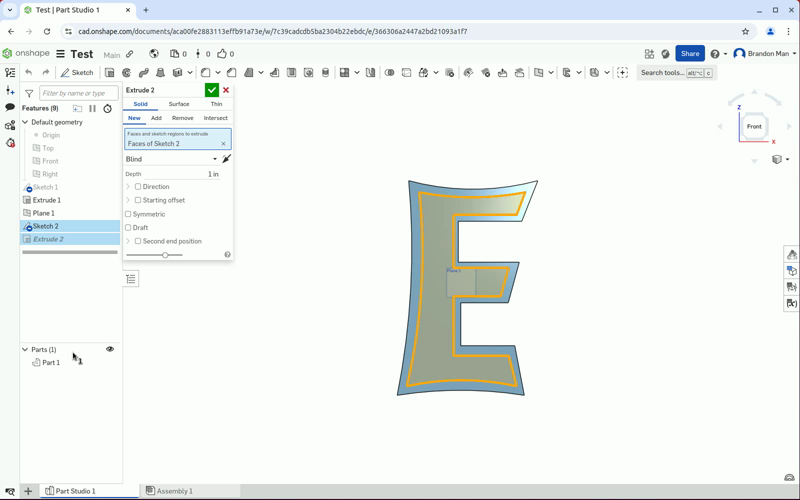
mouse_move(143, 106)
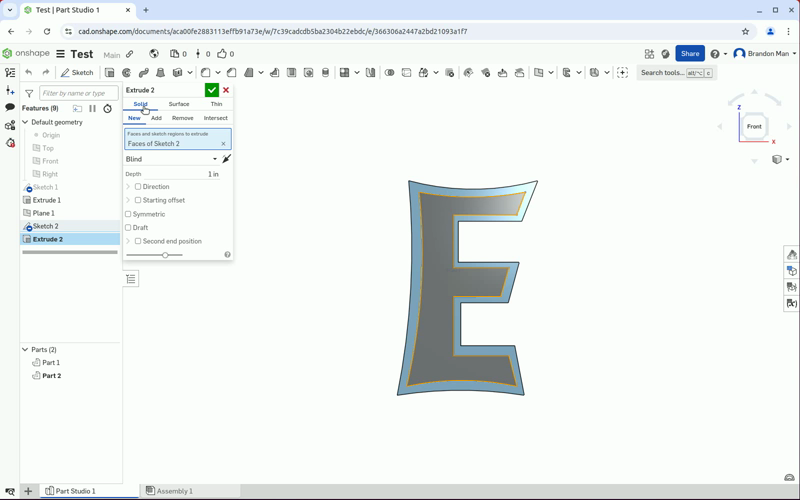
click(143, 106)
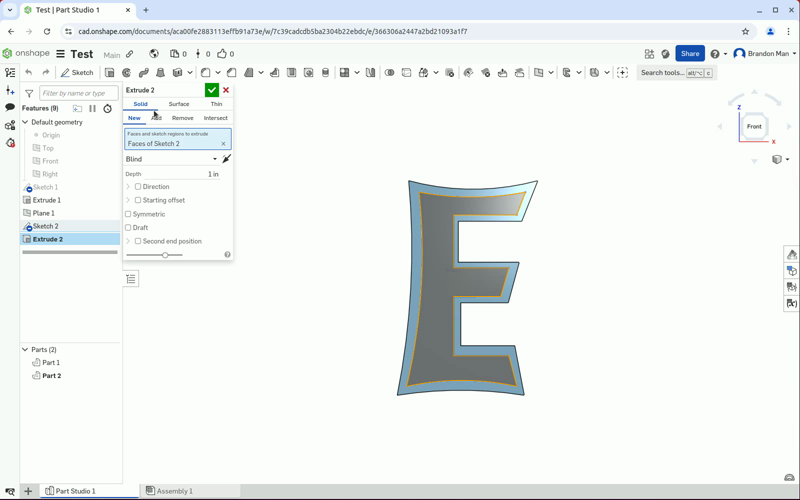
mouse_move(186, 120)
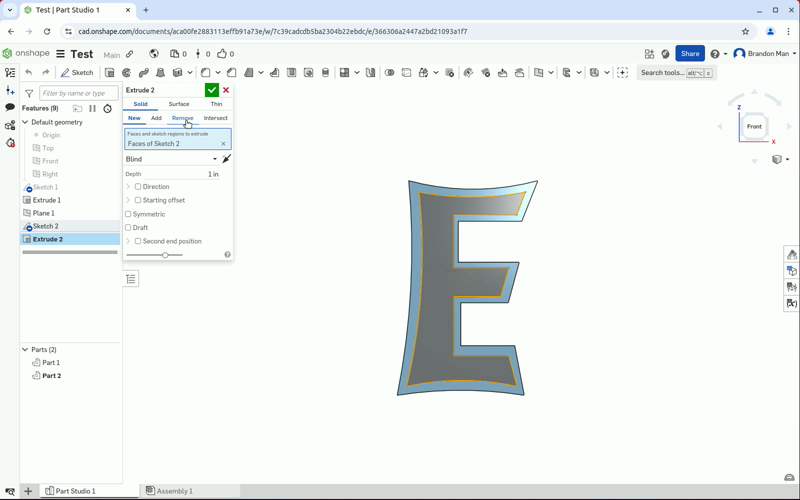
click(186, 120)
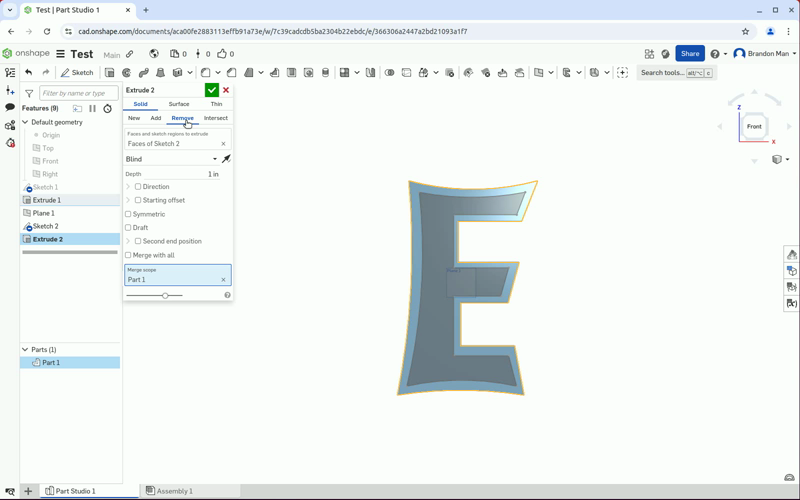
key(tab, 4)
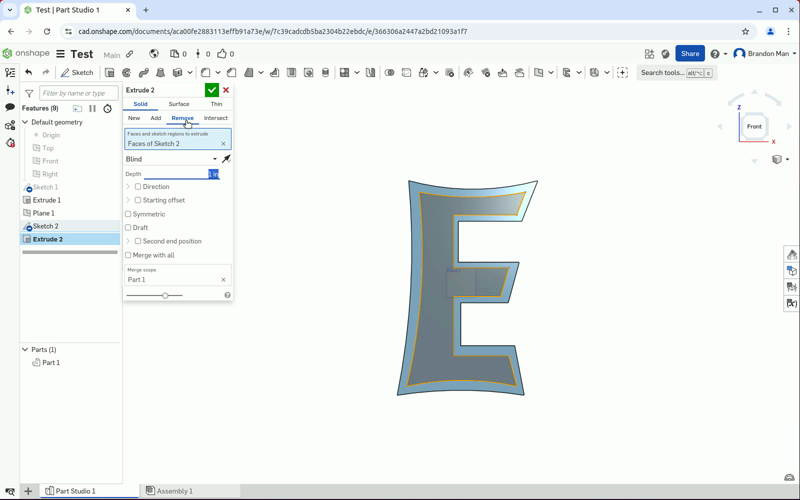
text(6.981)
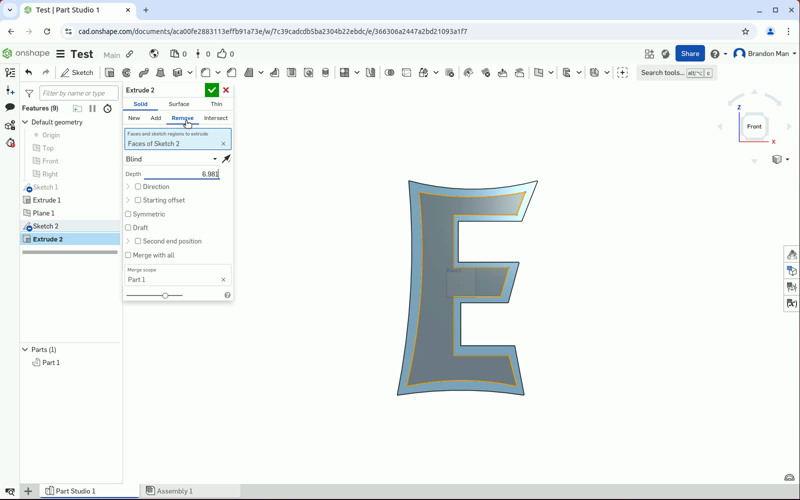
key(tab, 6)
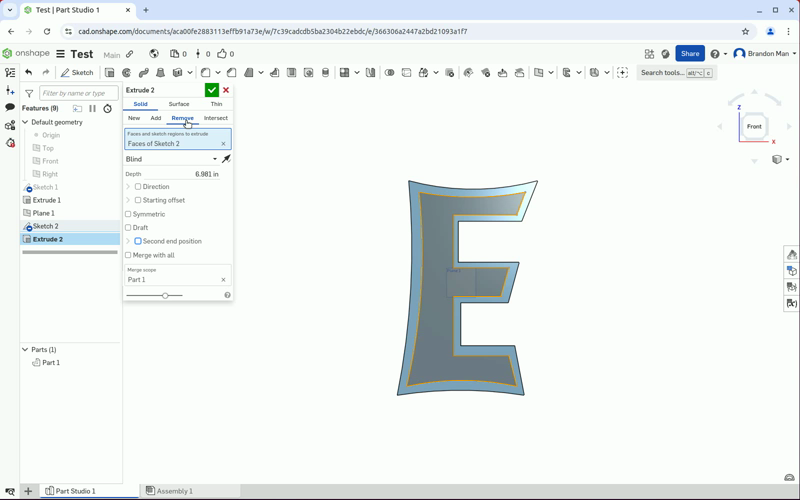
key(space)
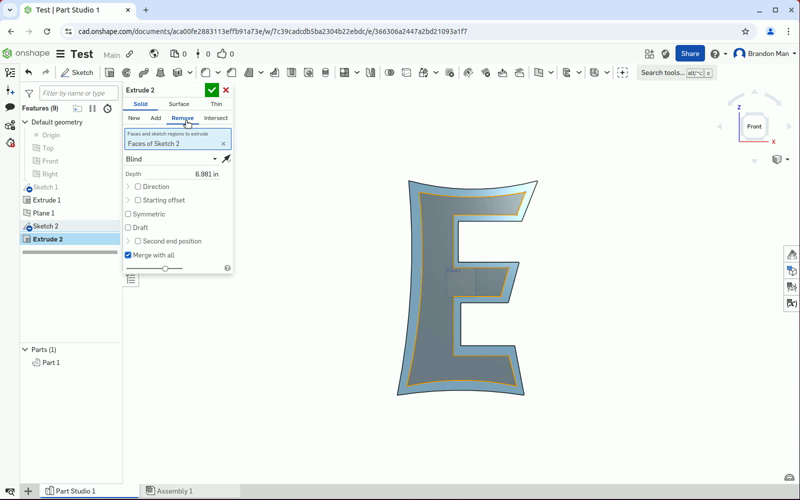
key(enter)
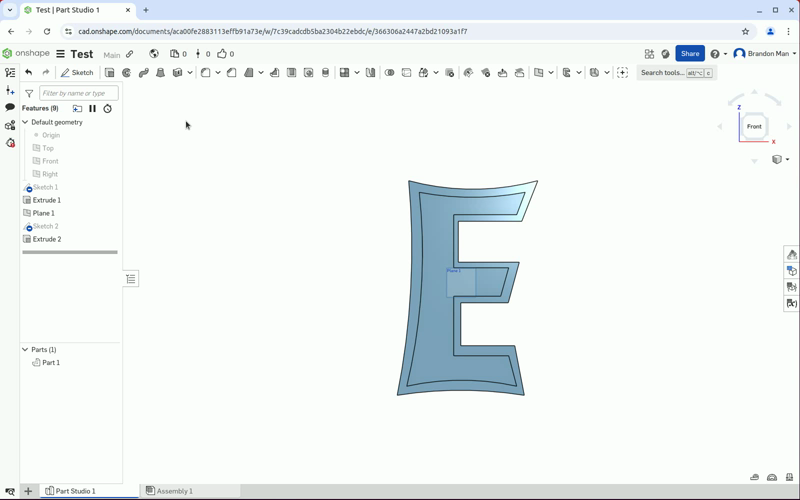
key(shift+h)
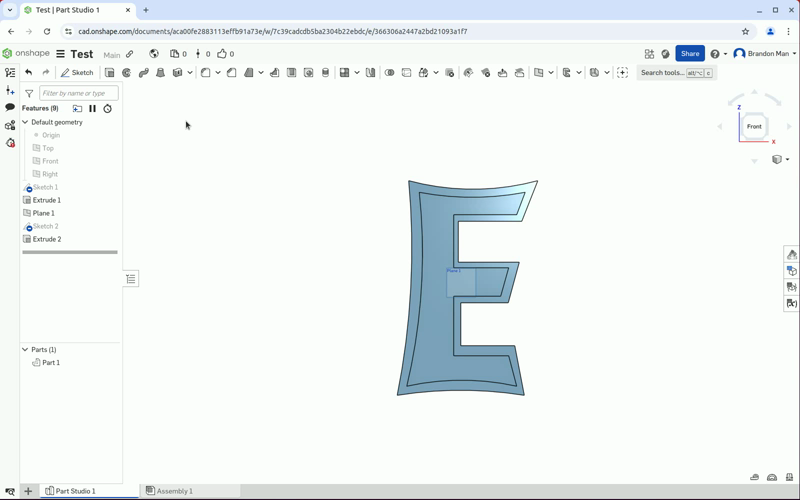
key(shift+h)
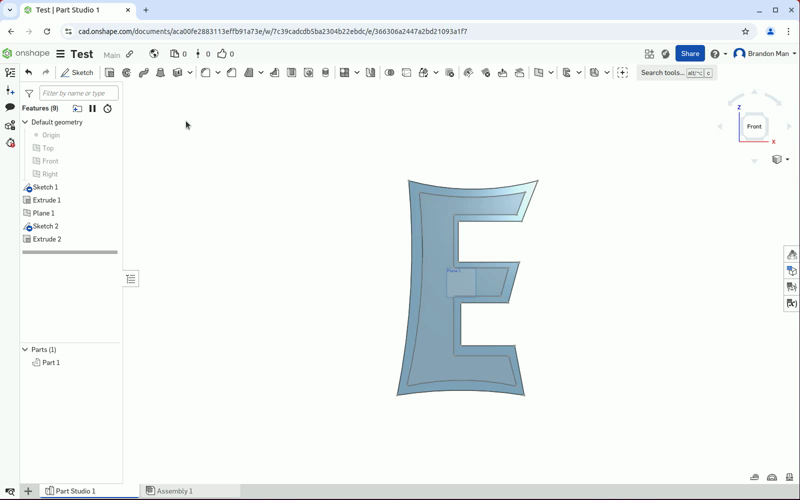
key(shift+7)
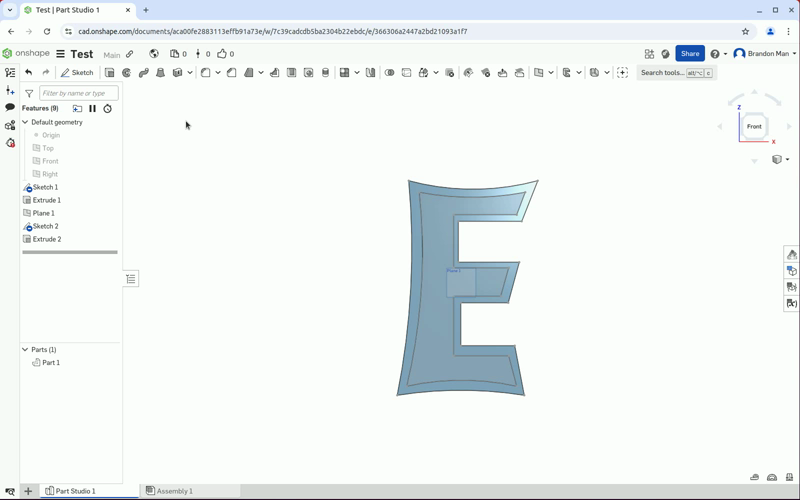
key(left, 2)
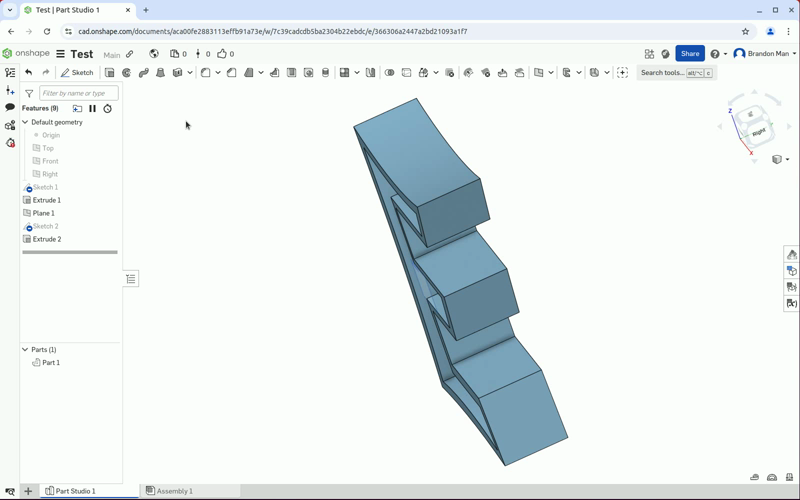
key(down, 2)
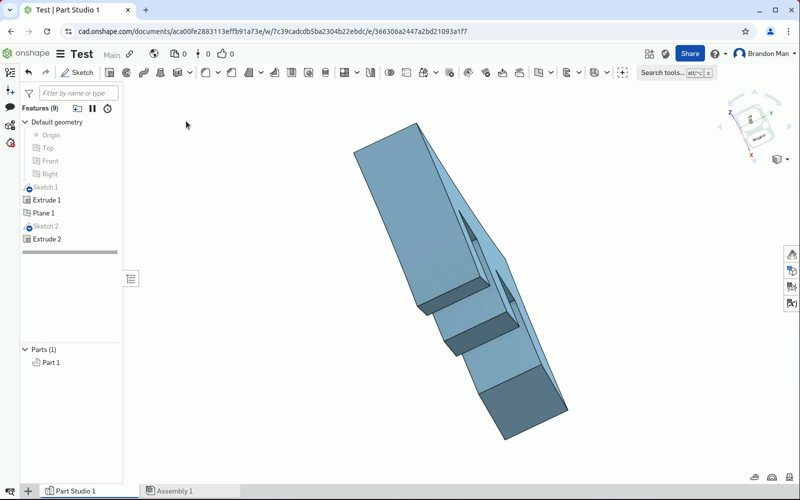
key(up, 2)
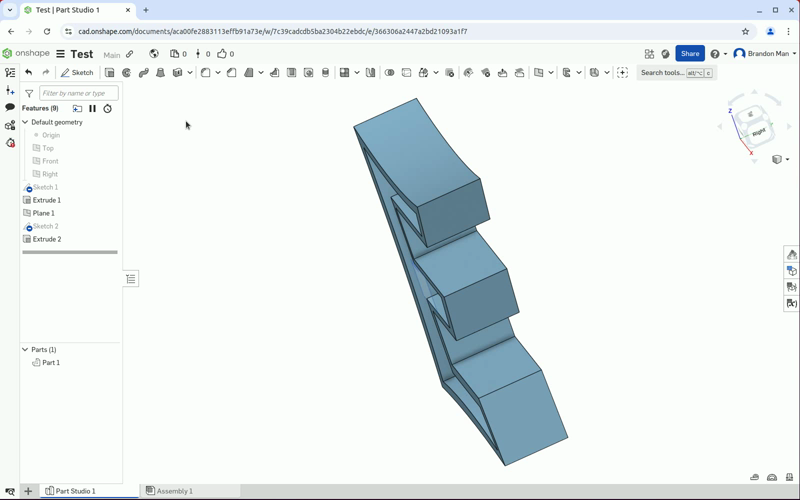
key(right, 2)
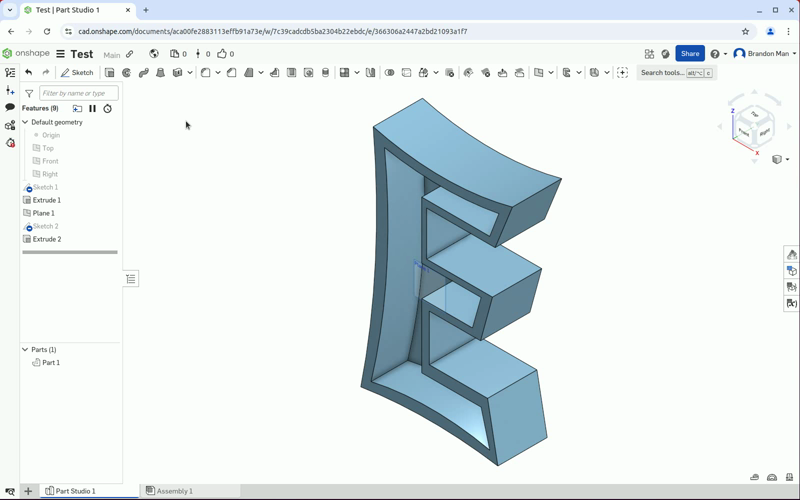
mouse_move(73, 189)
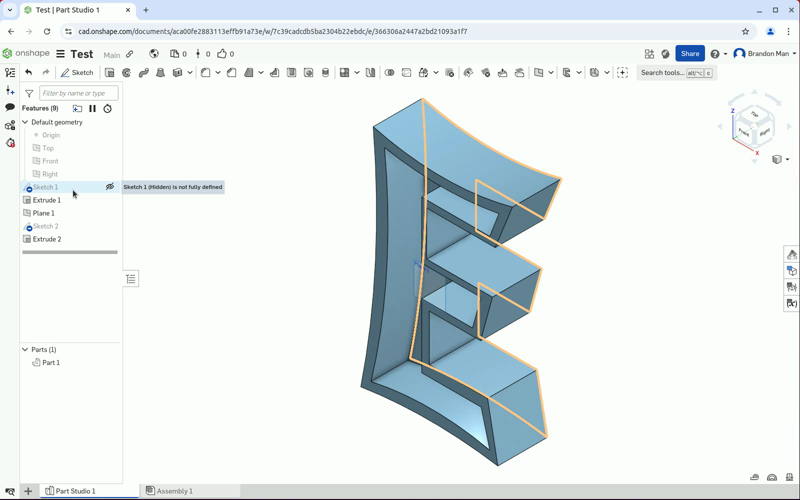
click(73, 189)